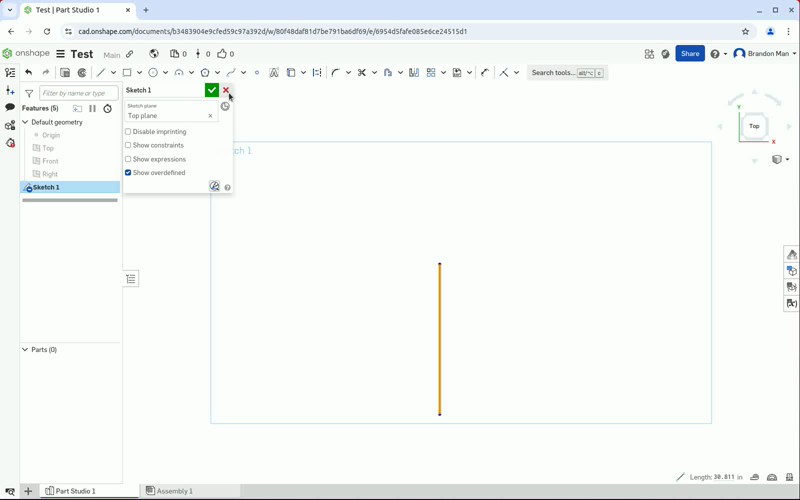
key(shift+h)
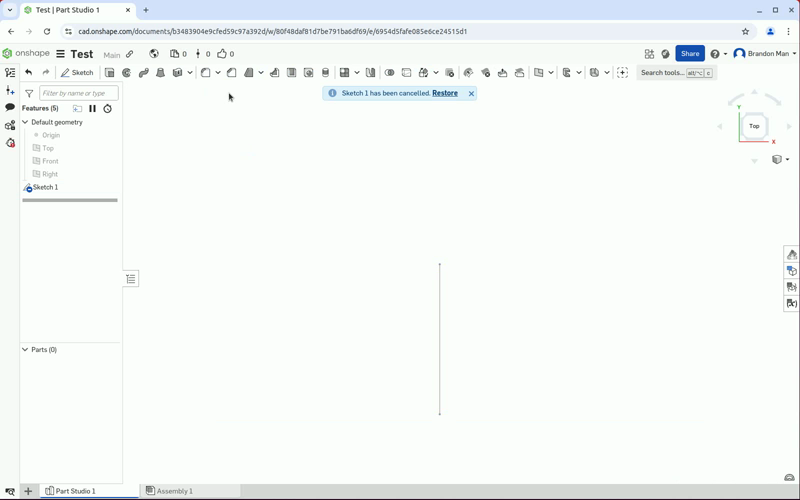
key(shift+s)
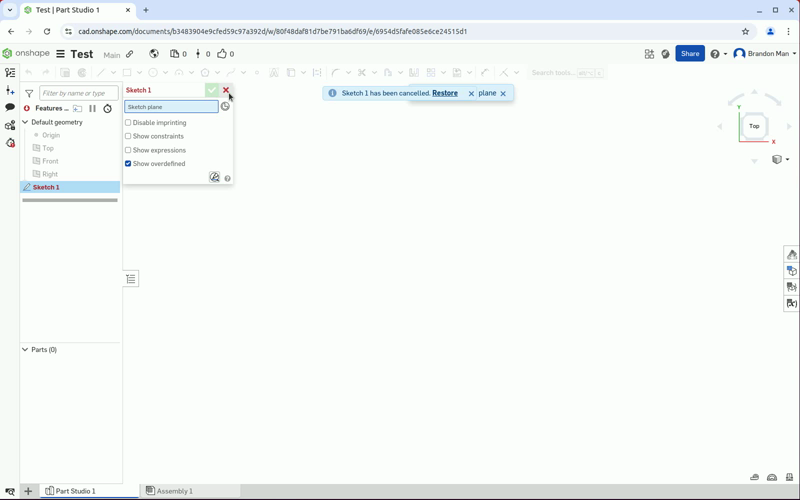
mouse_move(73, 150)
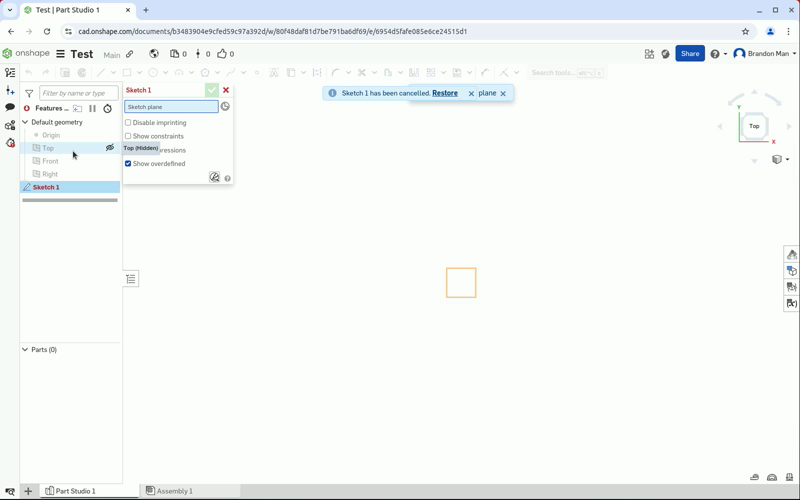
click(73, 150)
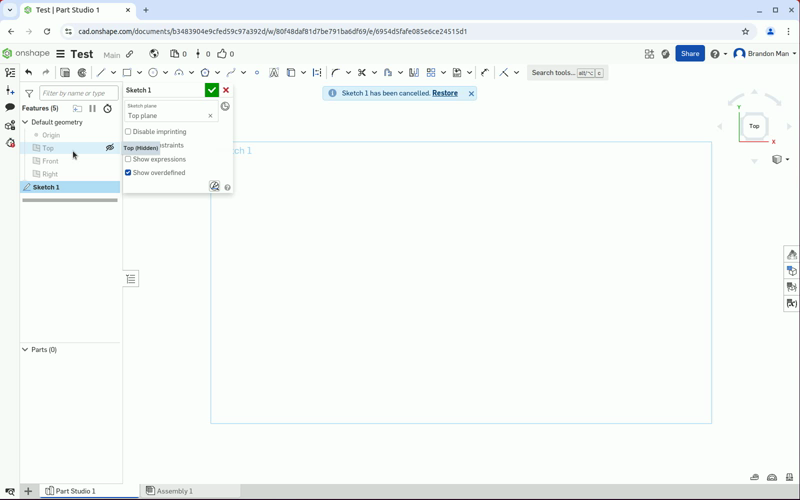
mouse_move(73, 352)
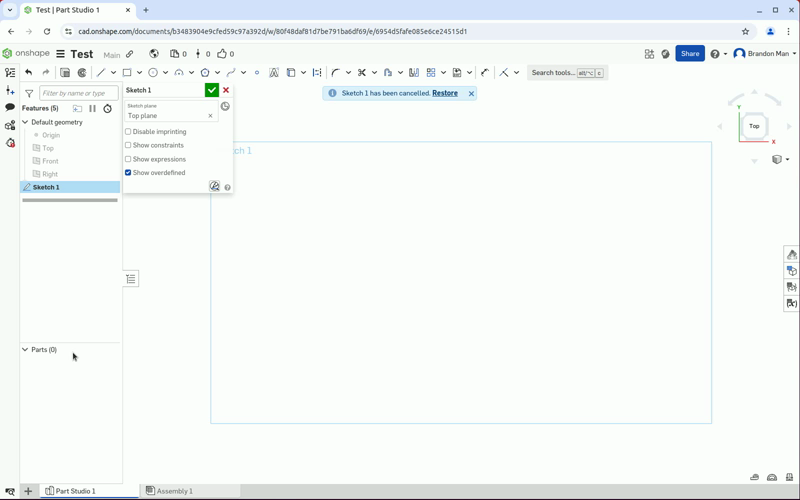
key(y)
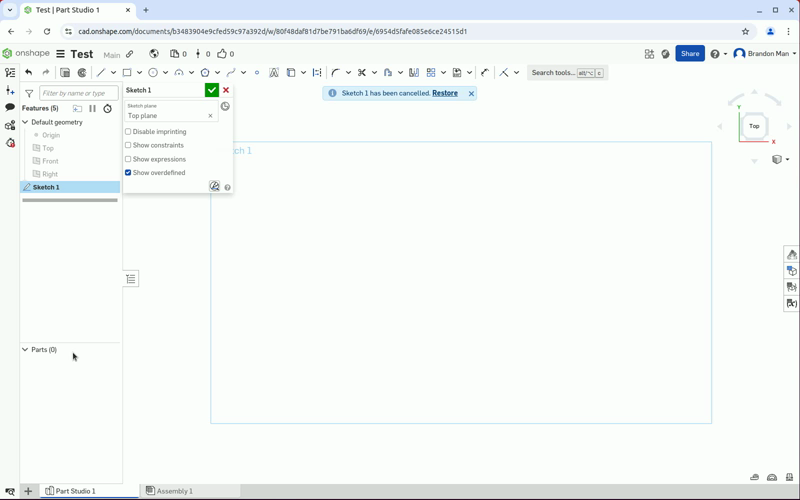
key(l)
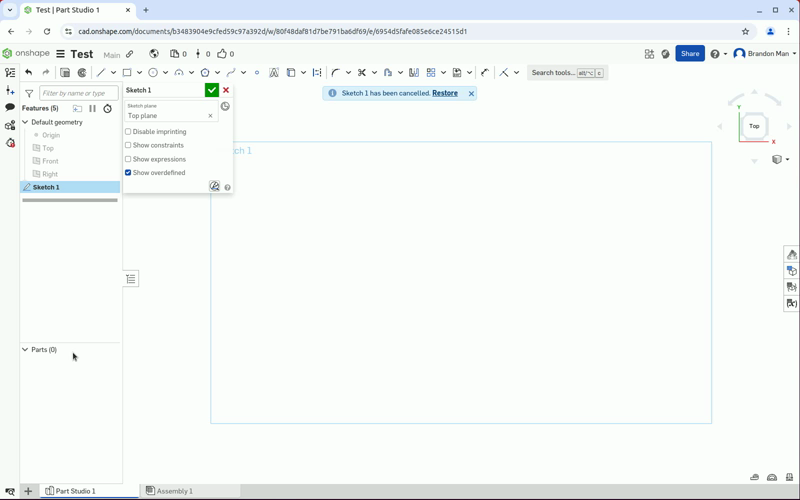
key_down(shift)
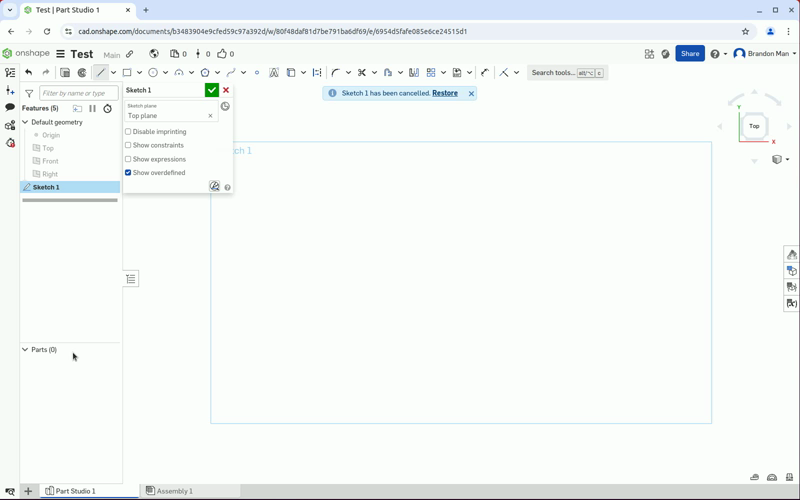
mouse_move(368, 365)
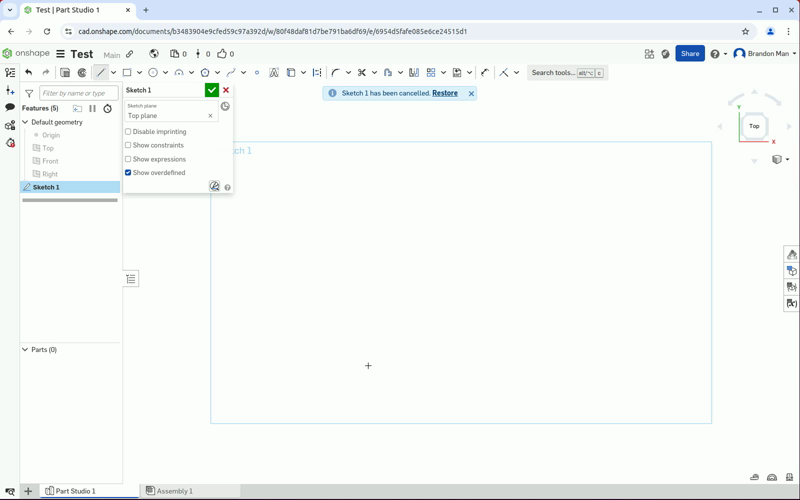
click(368, 365)
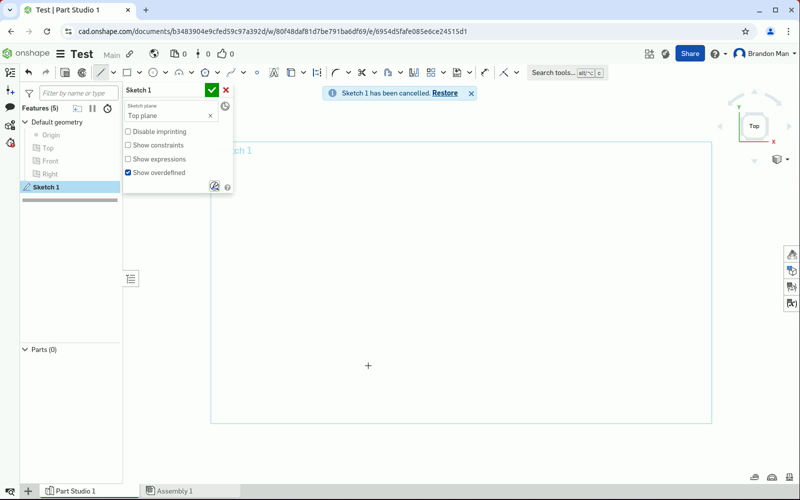
key_up(shift)
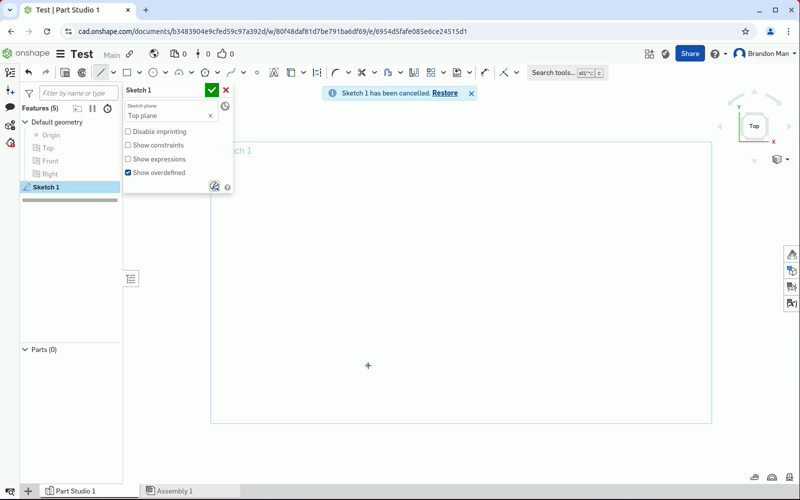
key_down(shift)
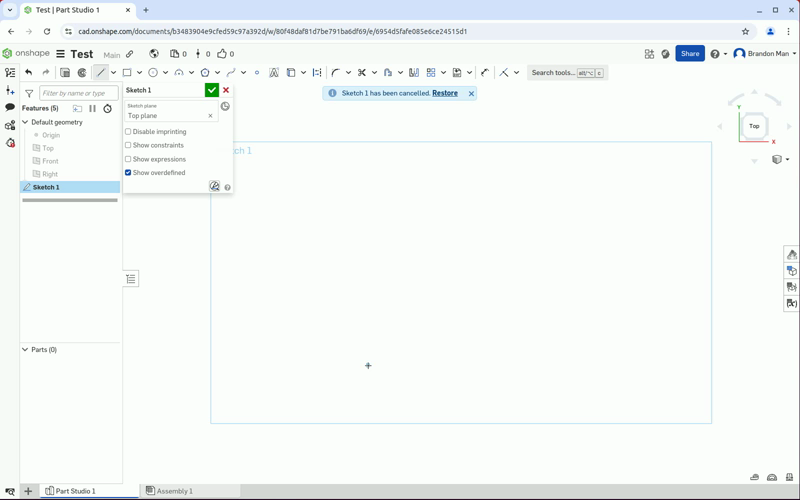
mouse_move(479, 365)
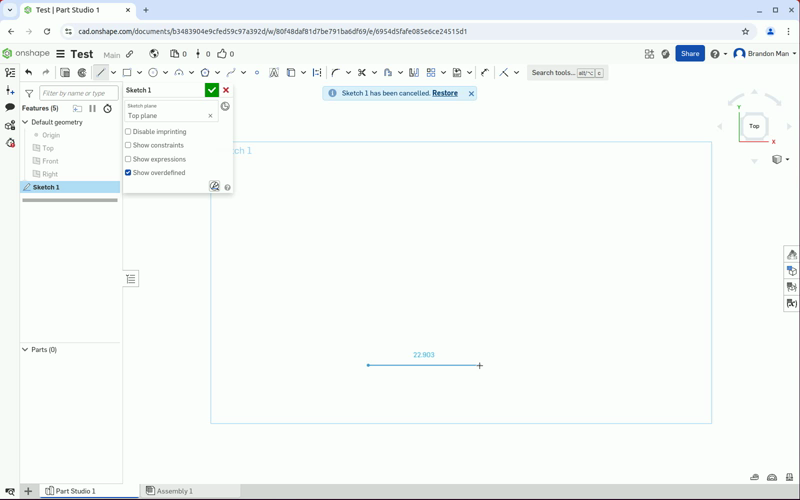
click(479, 365)
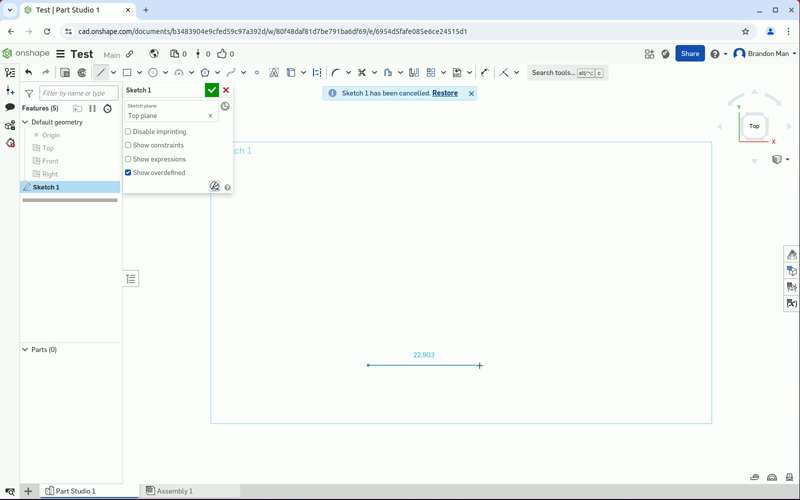
key_up(shift)
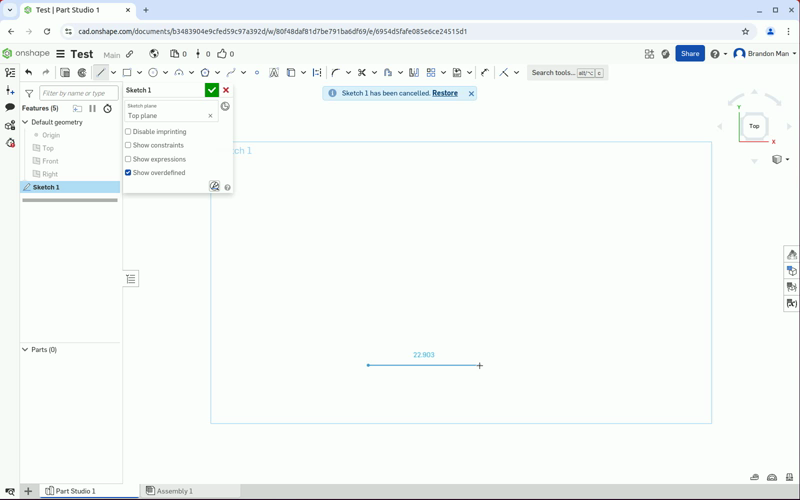
key_down(shift)
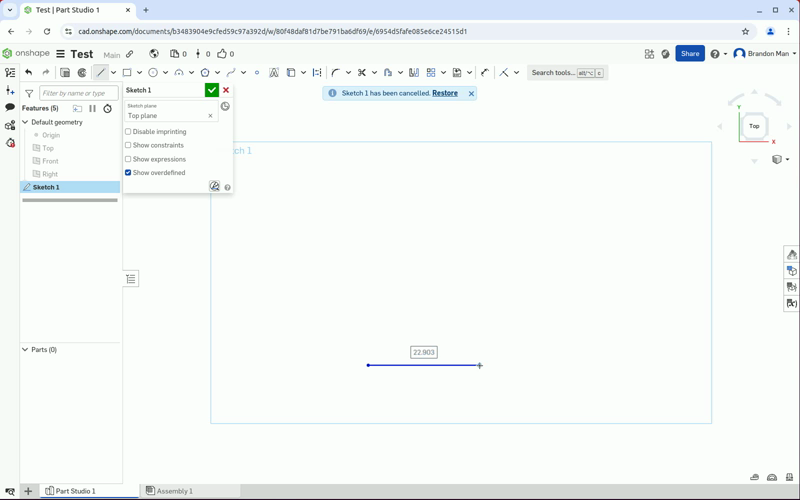
mouse_move(479, 196)
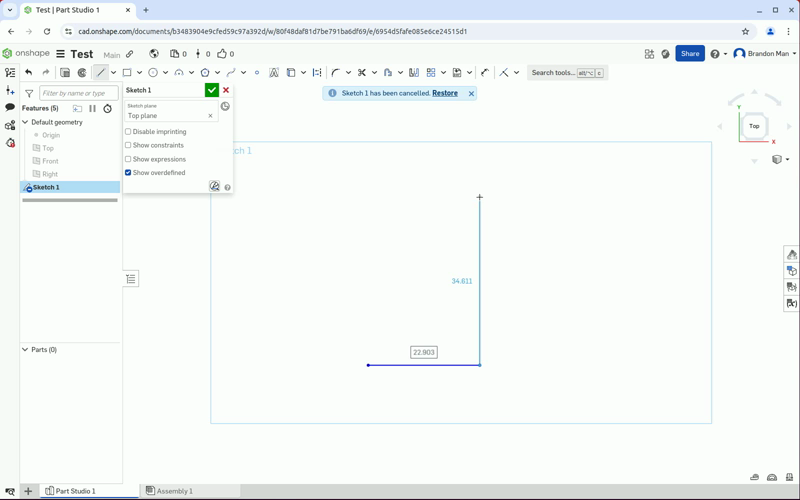
click(479, 196)
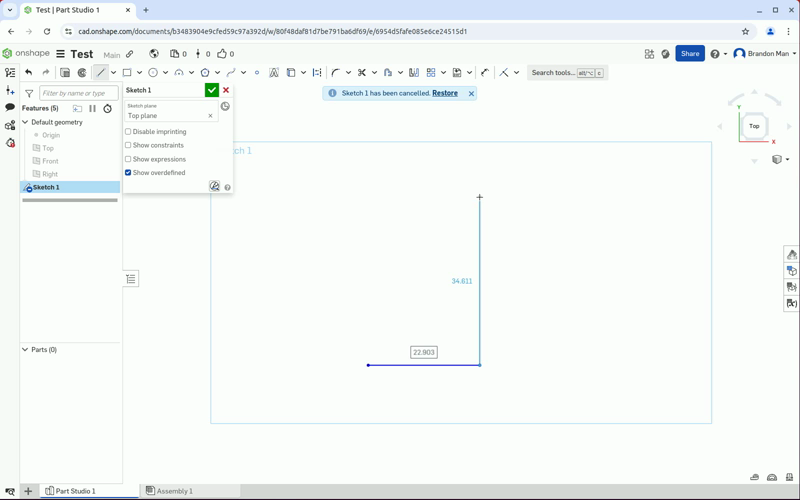
key_up(shift)
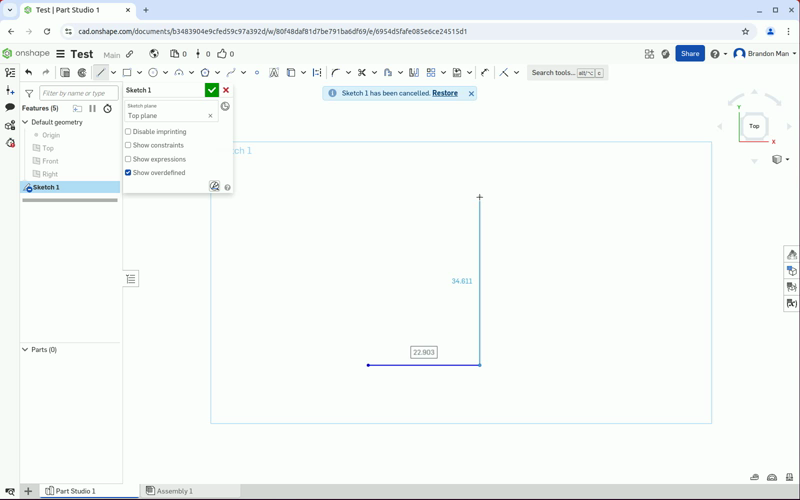
key_down(shift)
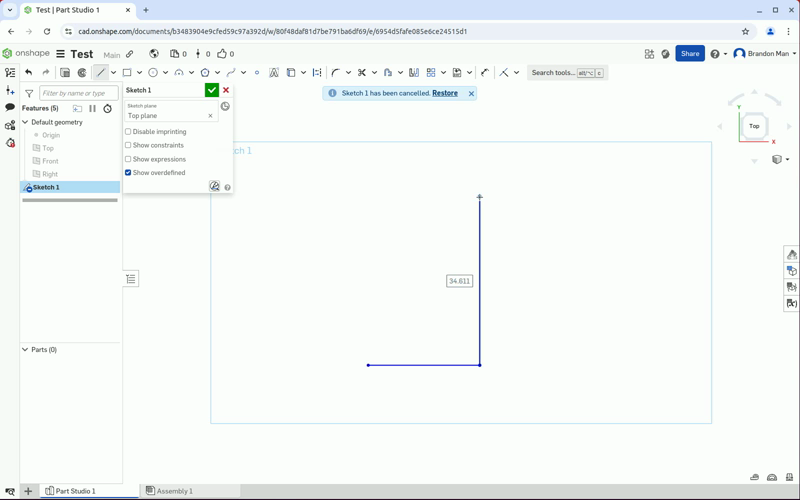
mouse_move(368, 196)
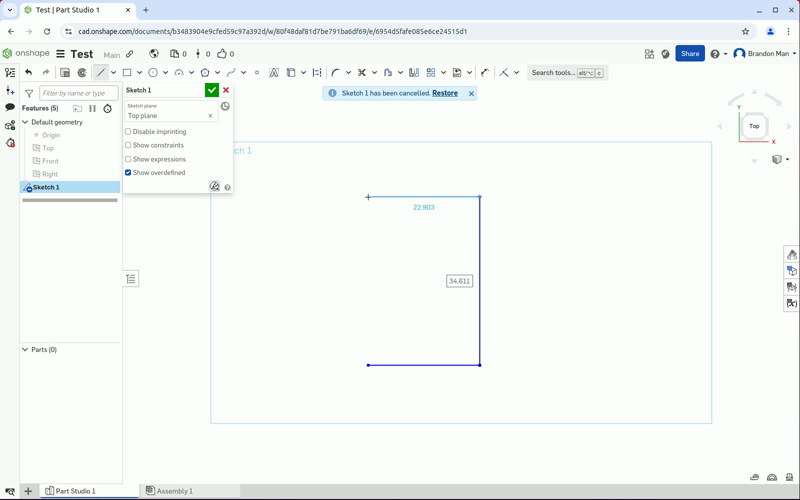
click(368, 196)
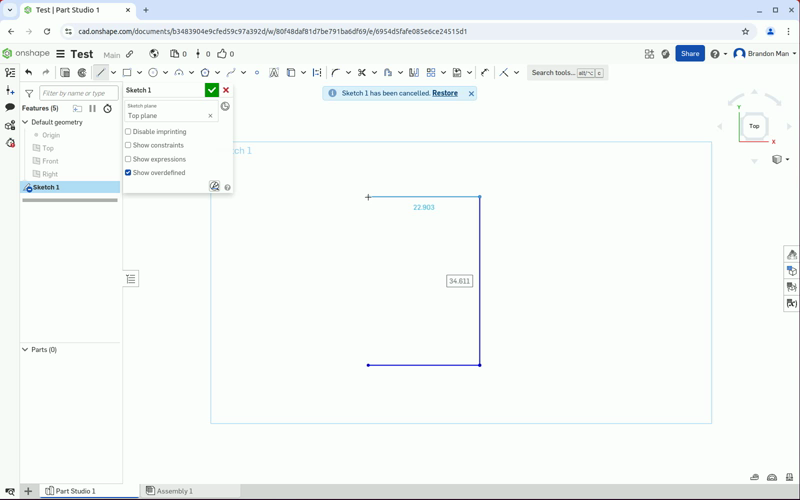
key_up(shift)
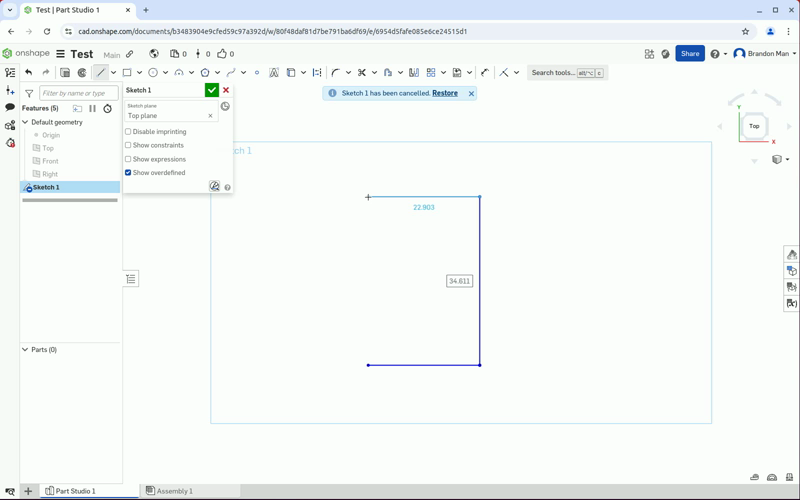
key_down(shift)
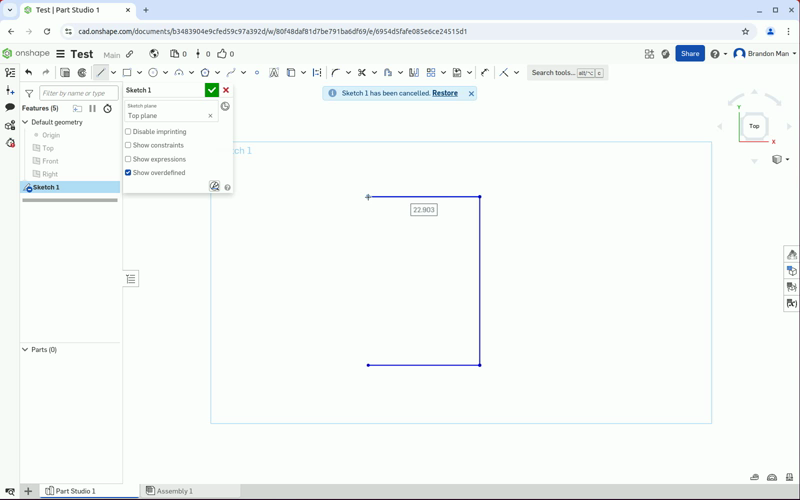
mouse_move(368, 365)
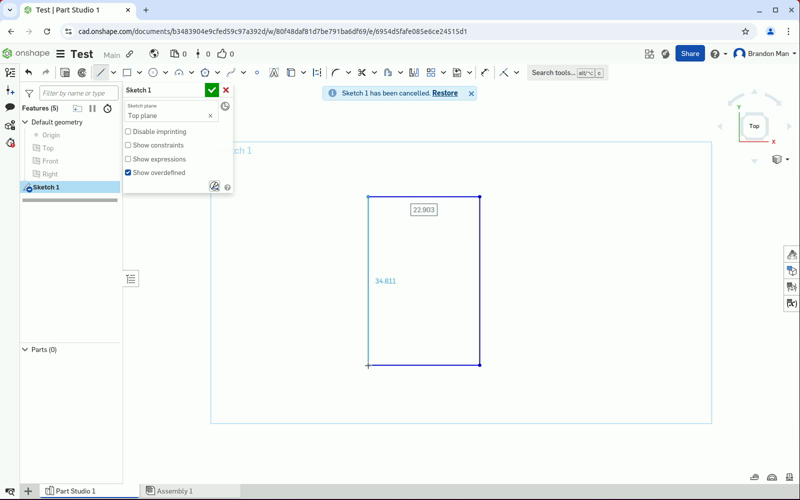
key_up(shift)
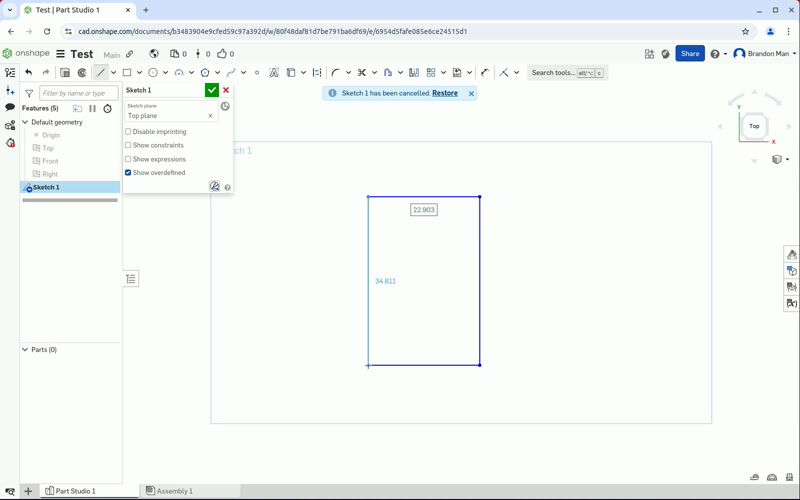
click(368, 365)
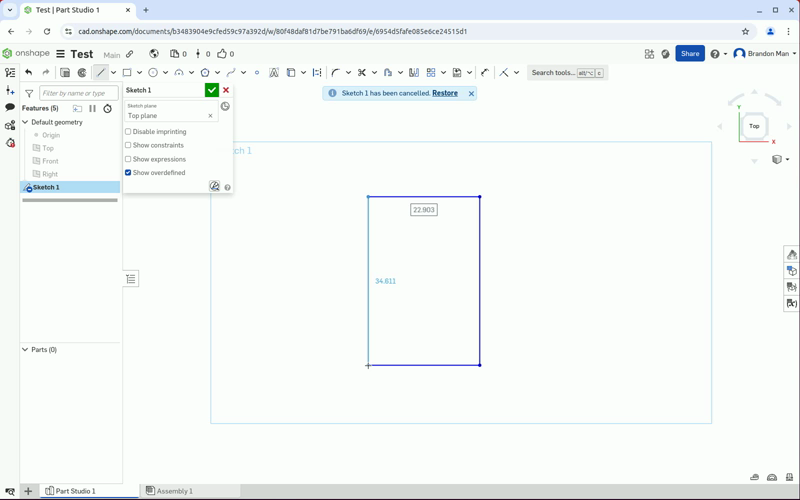
key(esc)
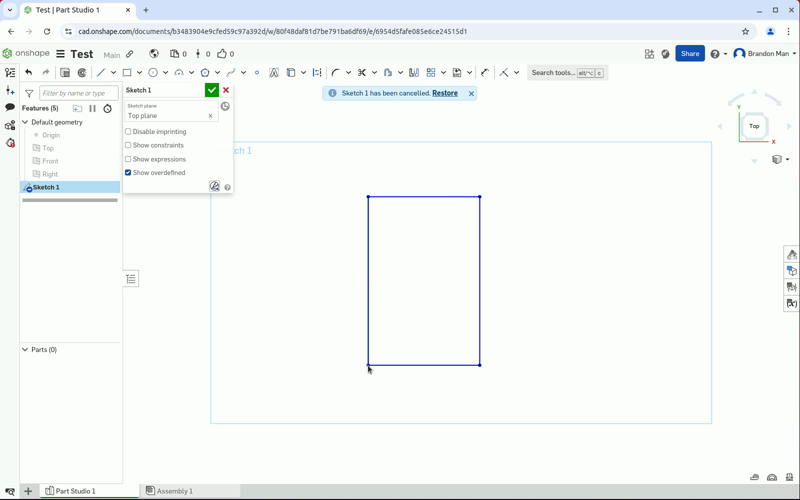
mouse_move(411, 298)
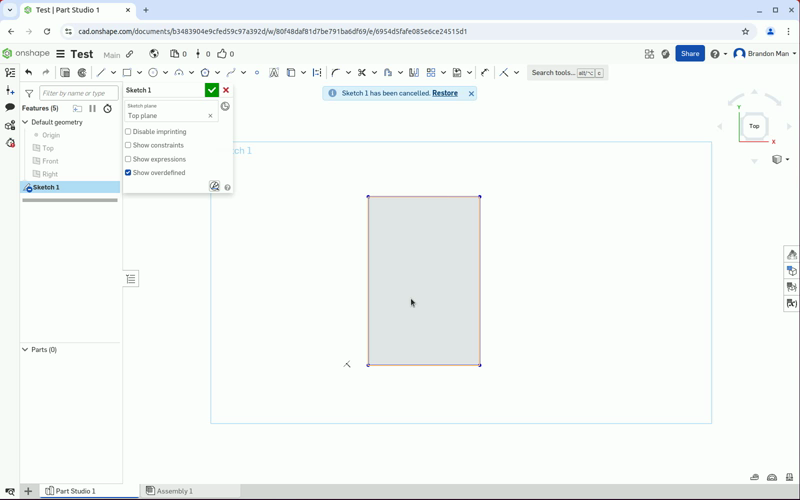
click(411, 298)
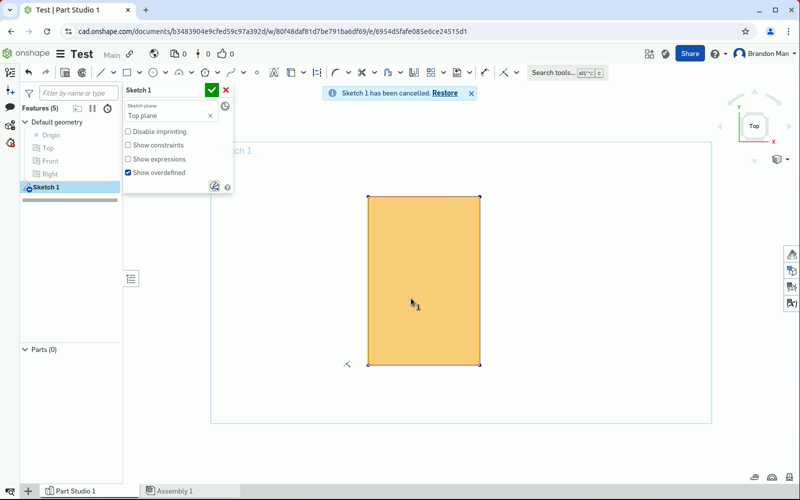
mouse_move(73, 352)
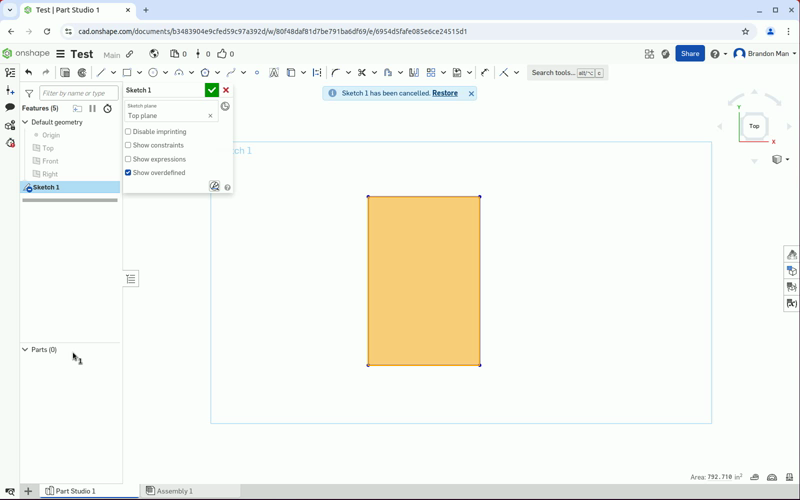
key(shift+y)
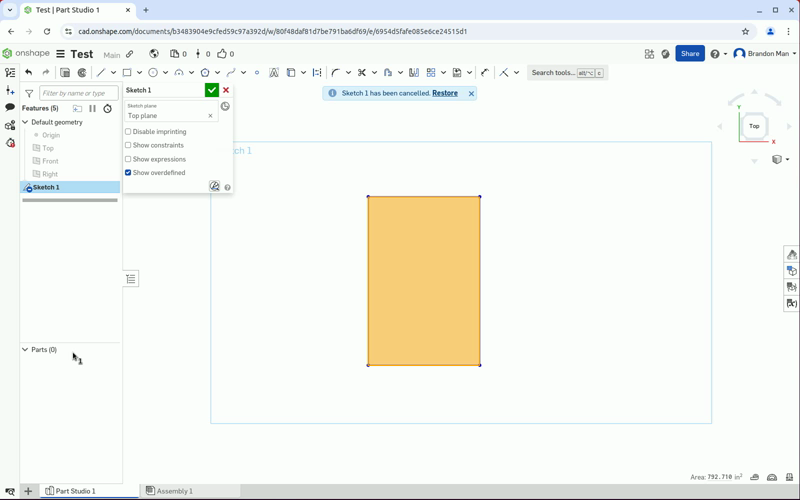
key(shift+e)
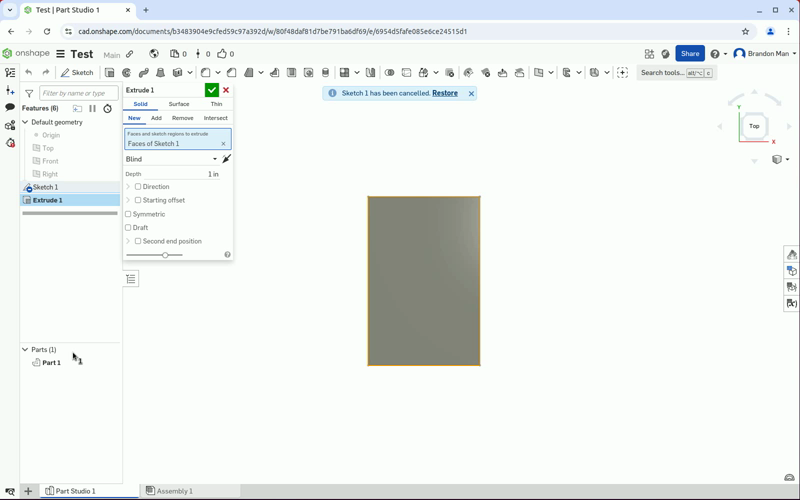
mouse_move(143, 106)
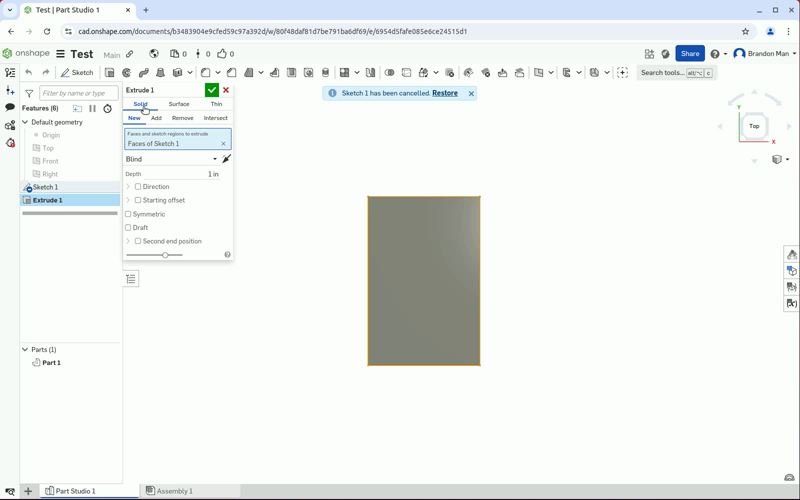
click(143, 106)
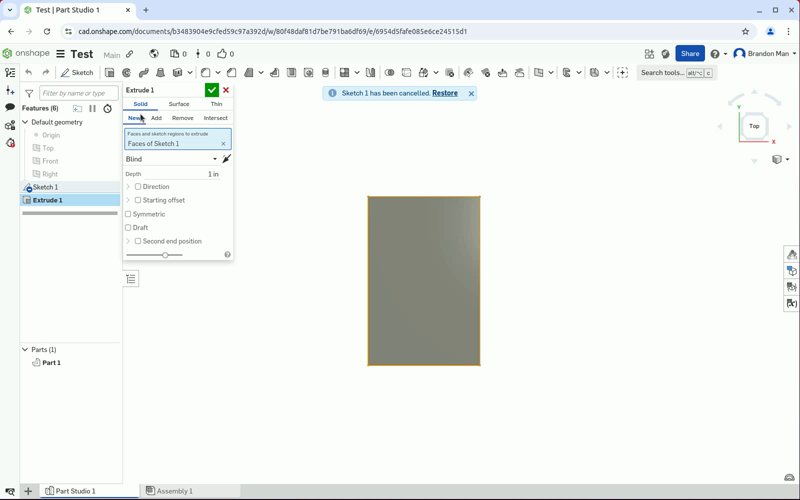
mouse_move(137, 120)
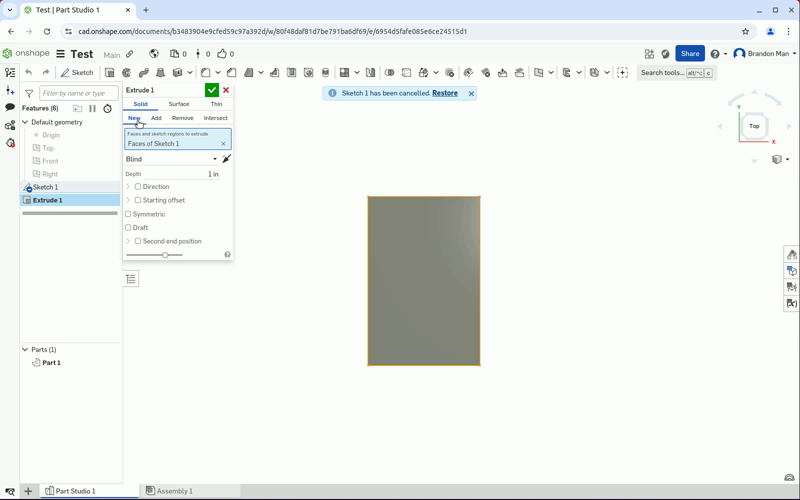
click(137, 120)
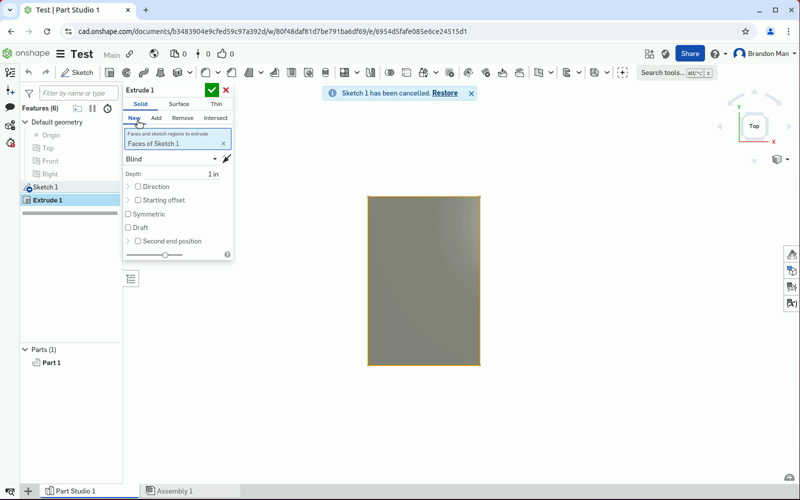
key(tab, 4)
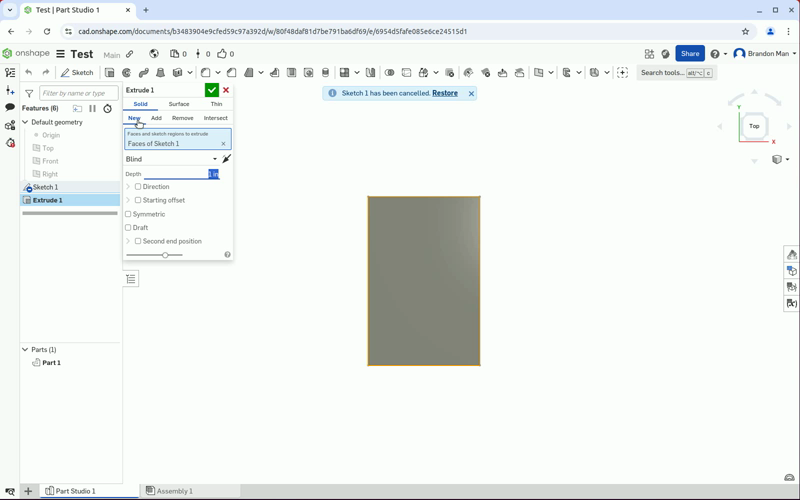
text(23.108)
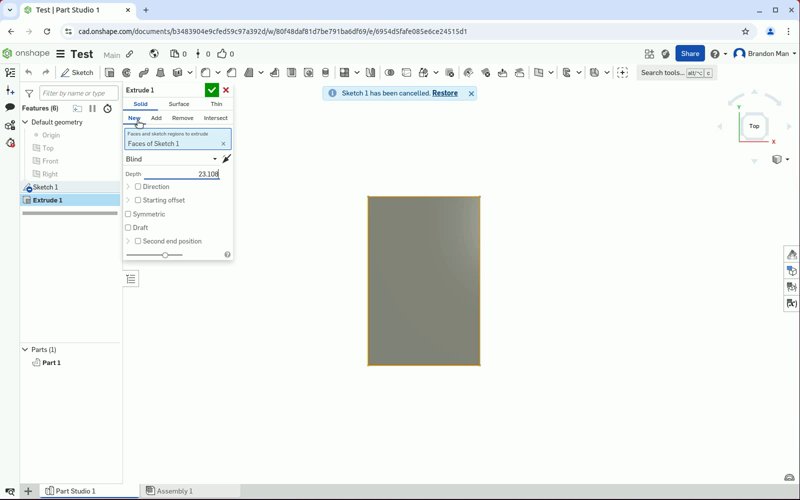
key(enter)
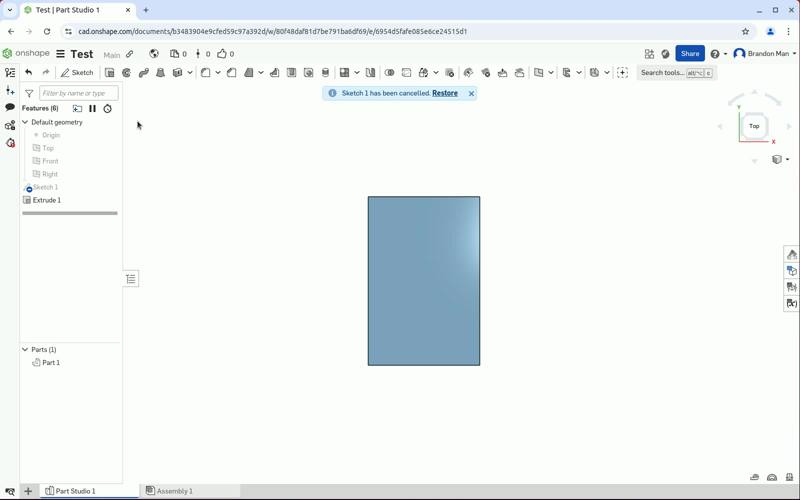
key(shift+h)
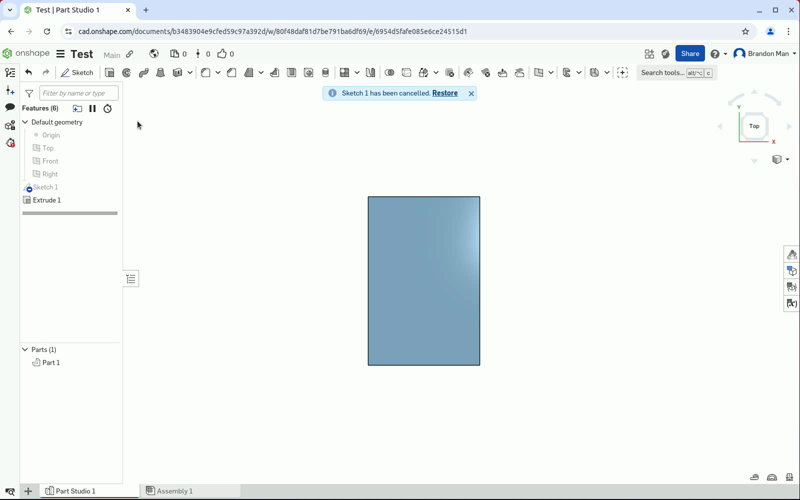
key(shift+h)
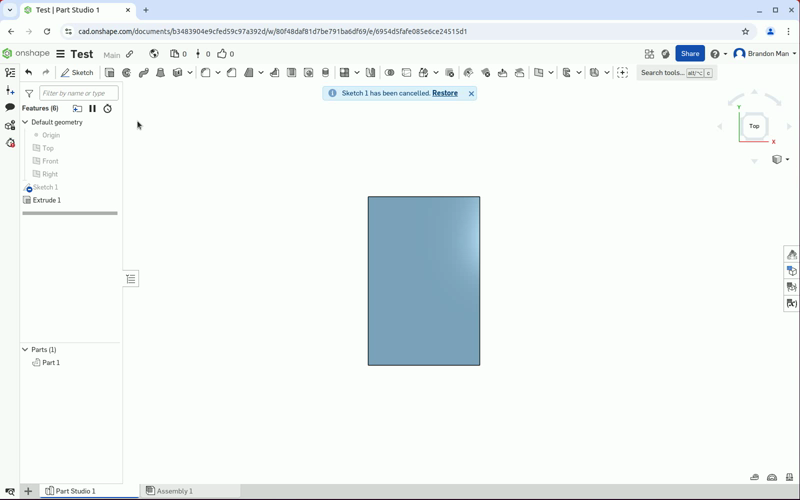
mouse_move(73, 189)
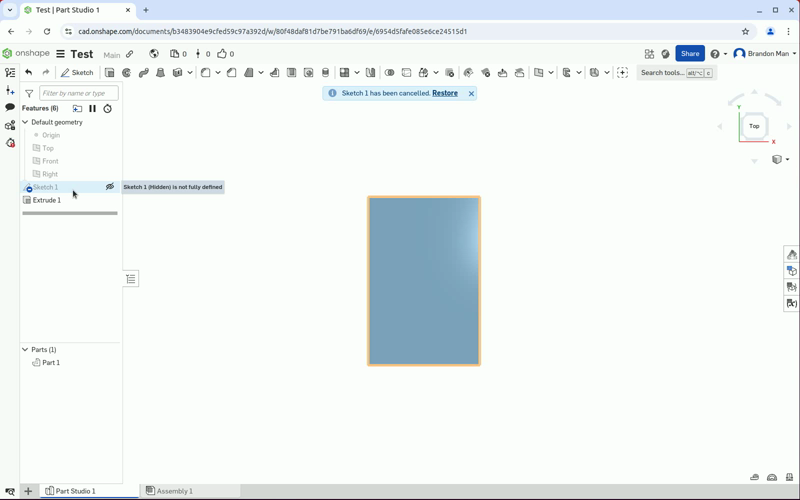
click(73, 189)
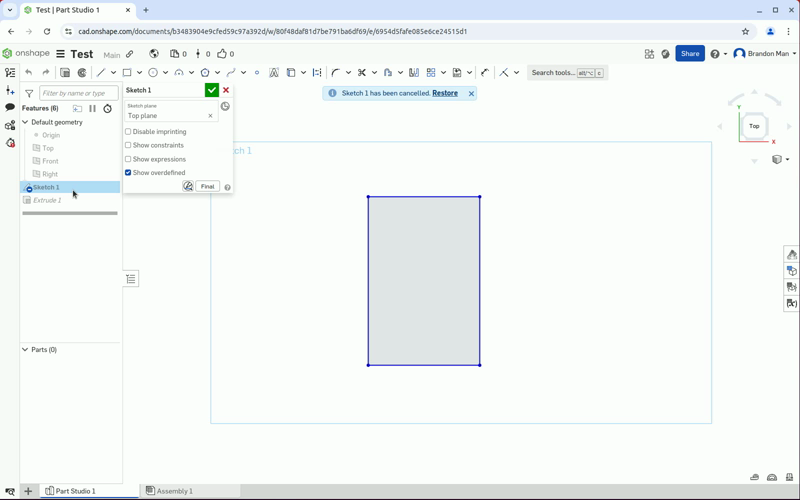
mouse_move(229, 92)
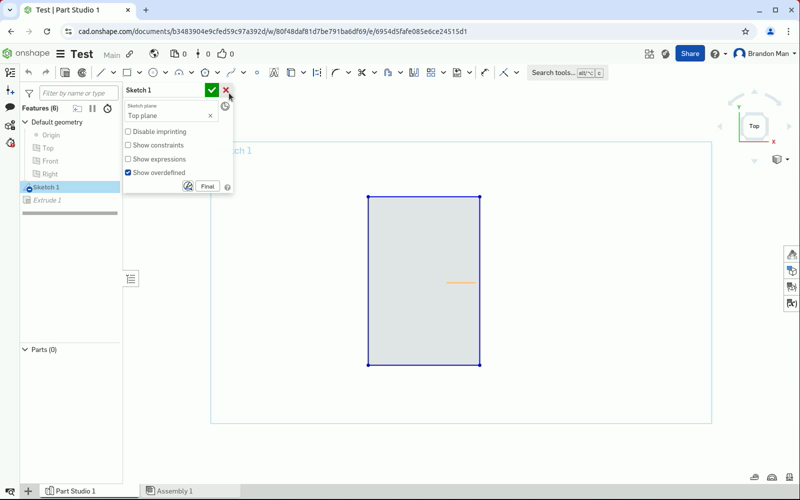
click(229, 92)
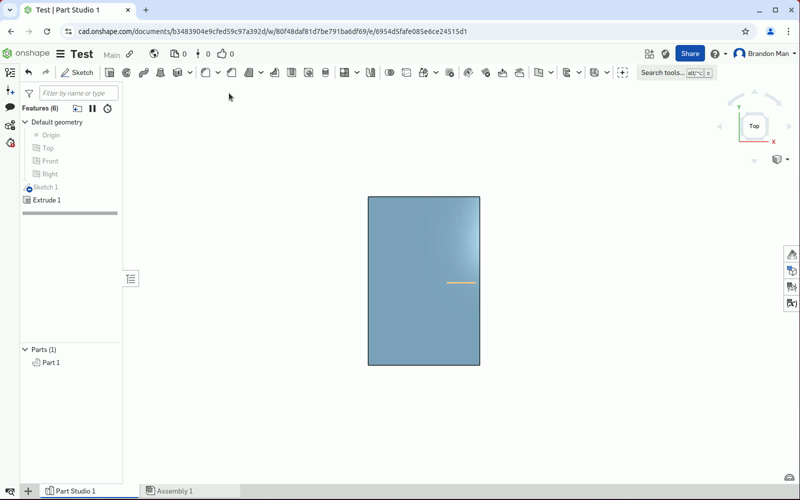
mouse_move(541, 75)
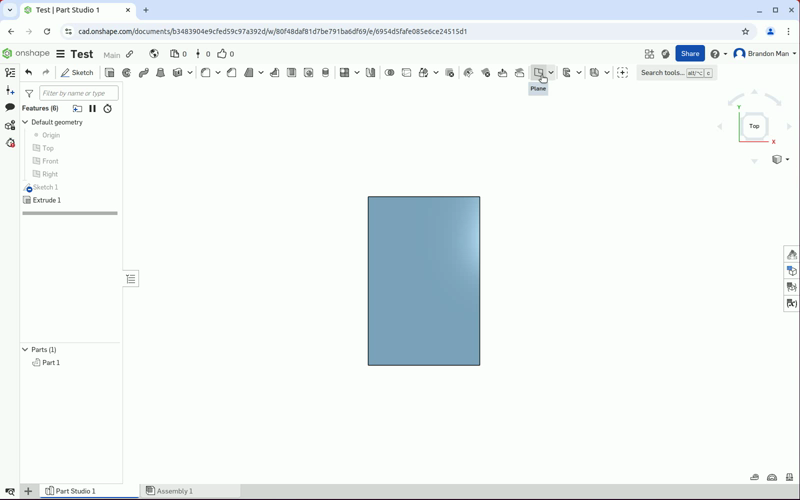
click(541, 75)
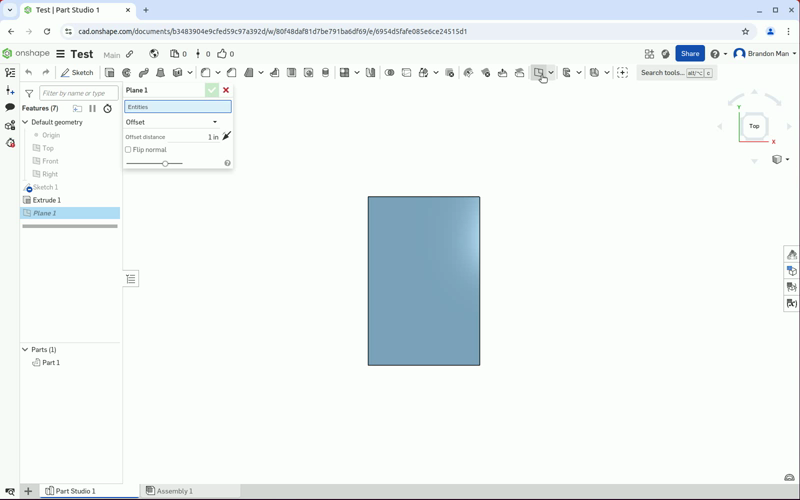
mouse_move(73, 150)
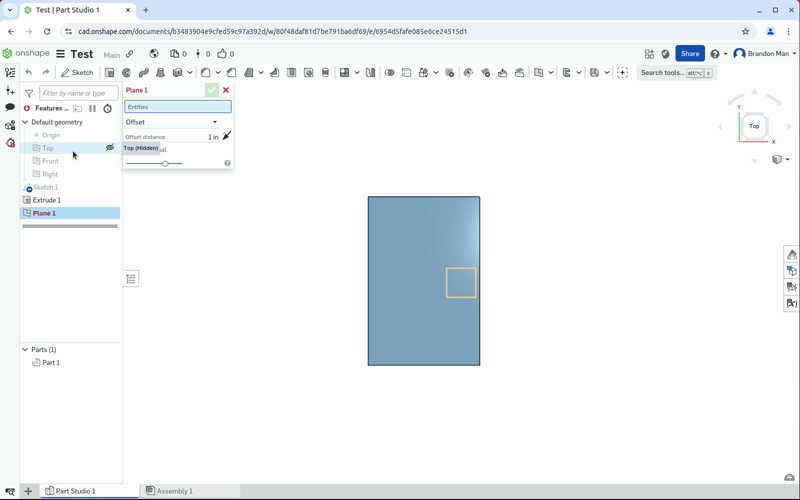
click(73, 150)
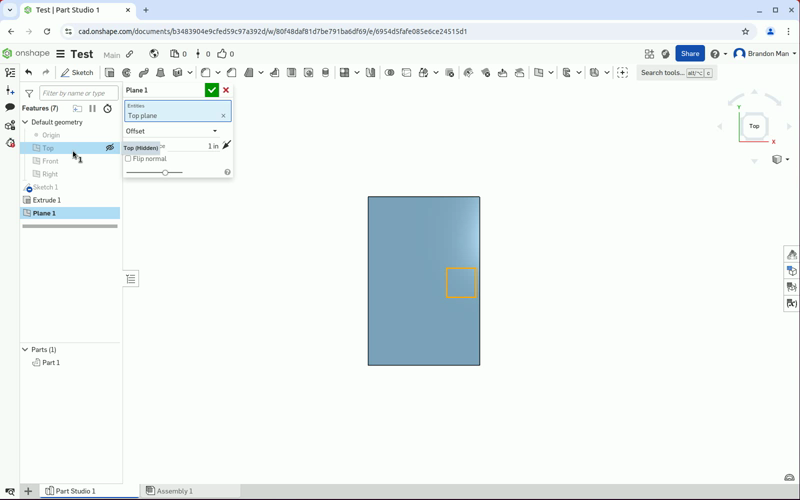
key(tab, 2)
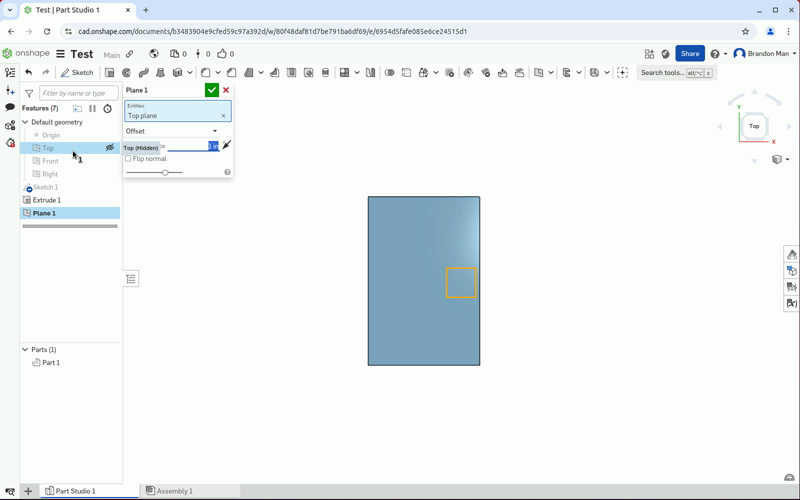
text(23.108)
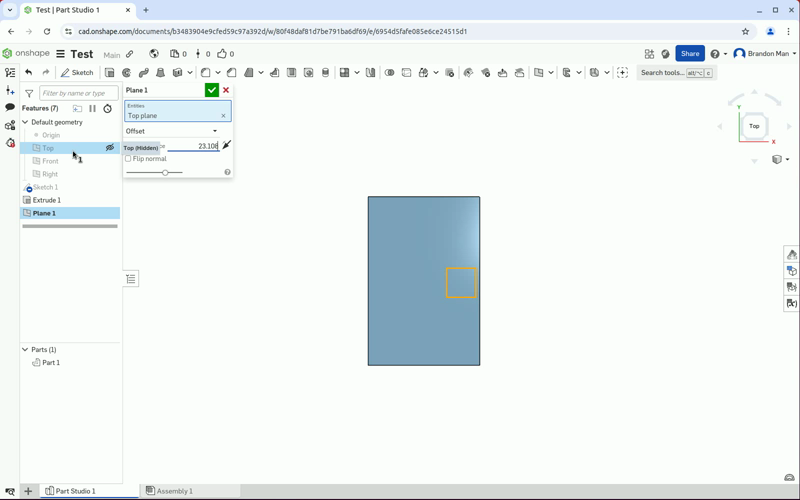
key(enter, 2)
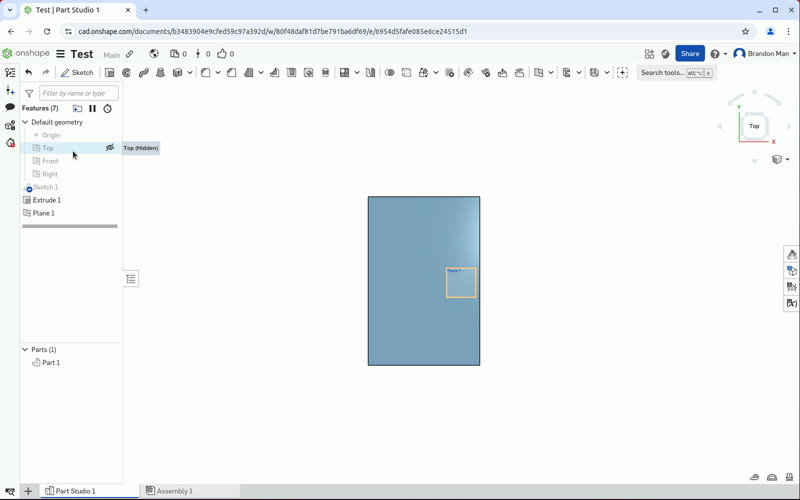
key(shift+s)
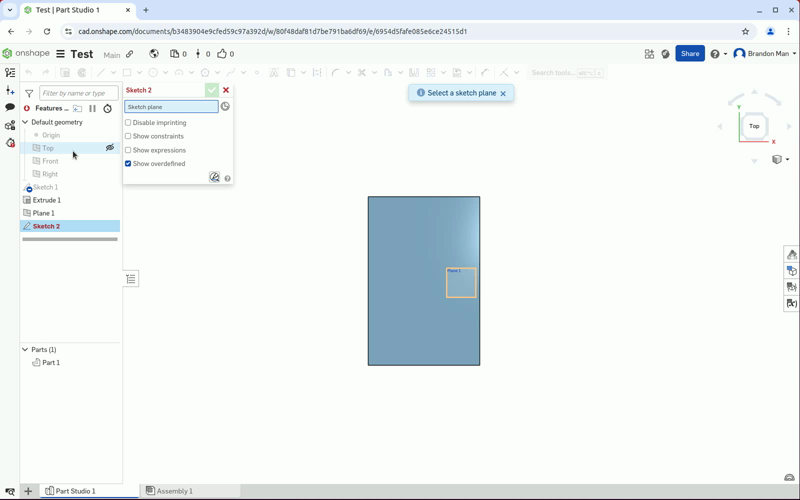
mouse_move(73, 215)
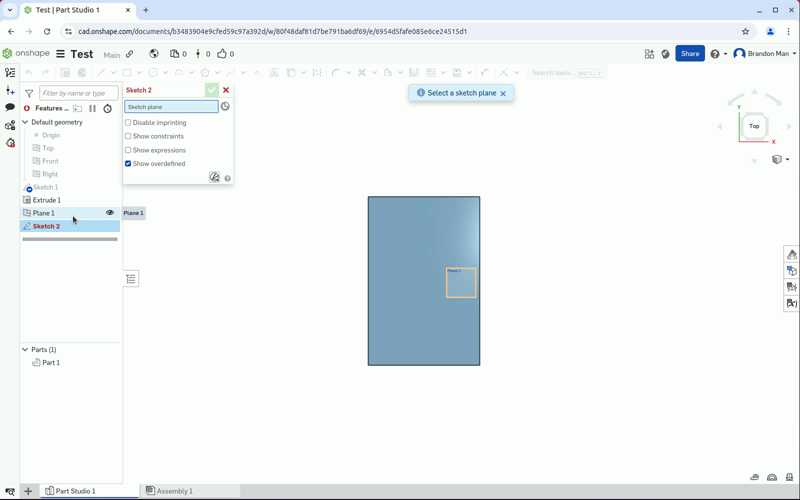
click(73, 215)
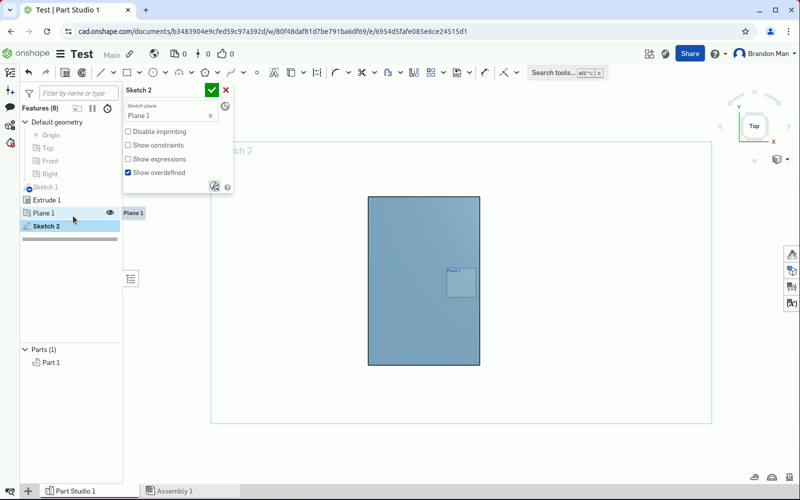
mouse_move(73, 352)
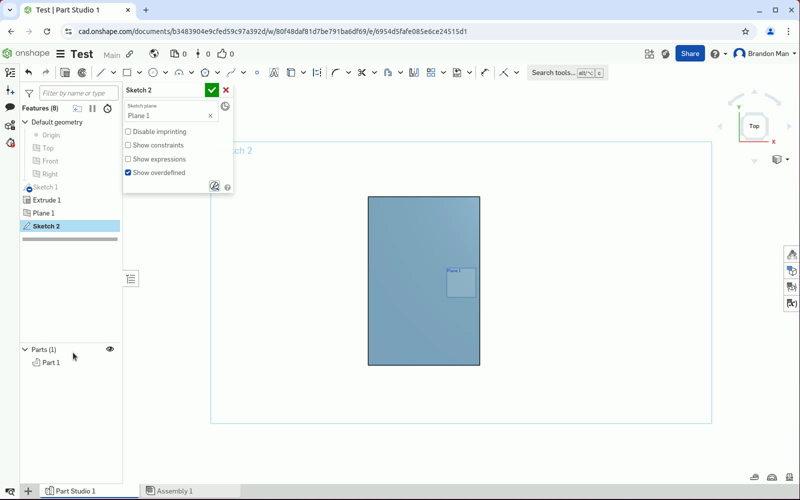
key(y)
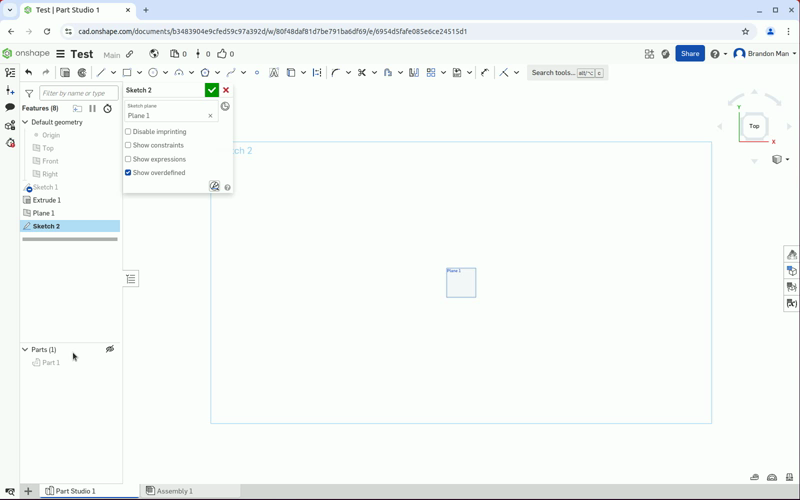
key(l)
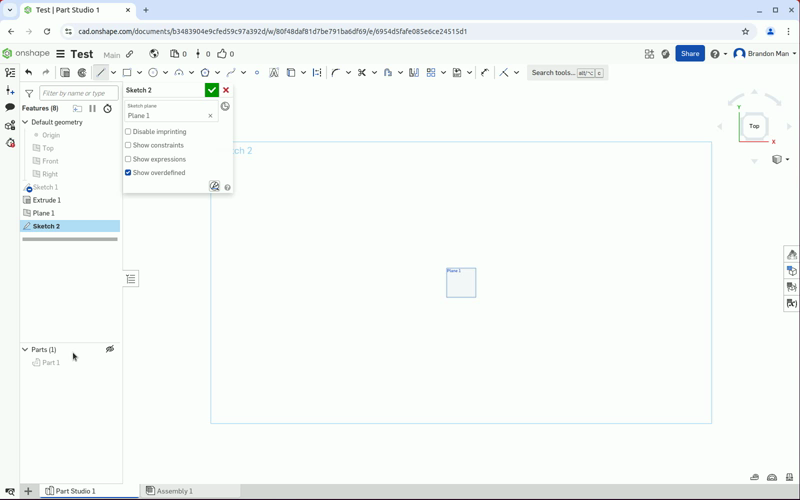
key_down(shift)
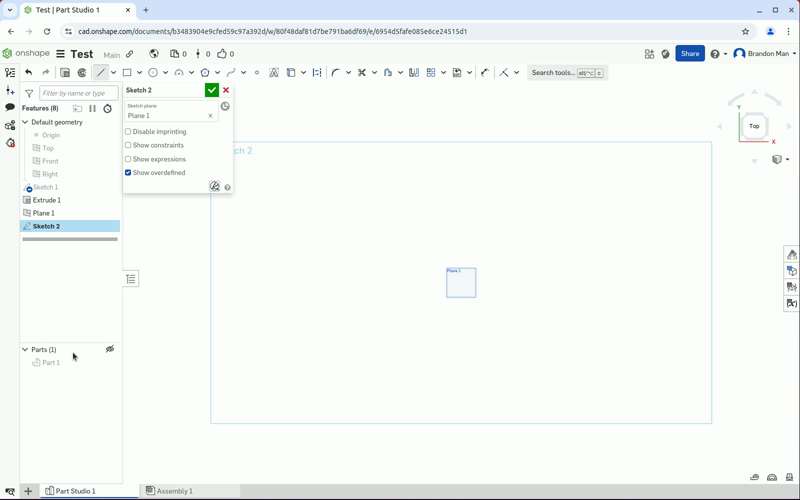
mouse_move(370, 362)
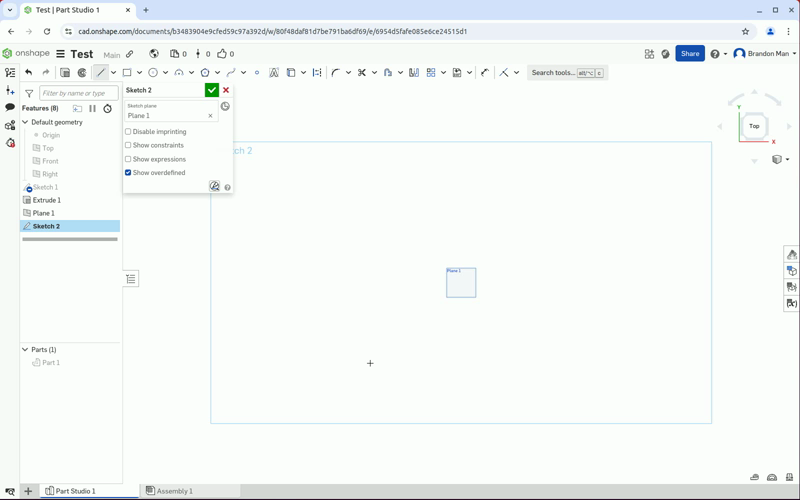
click(370, 362)
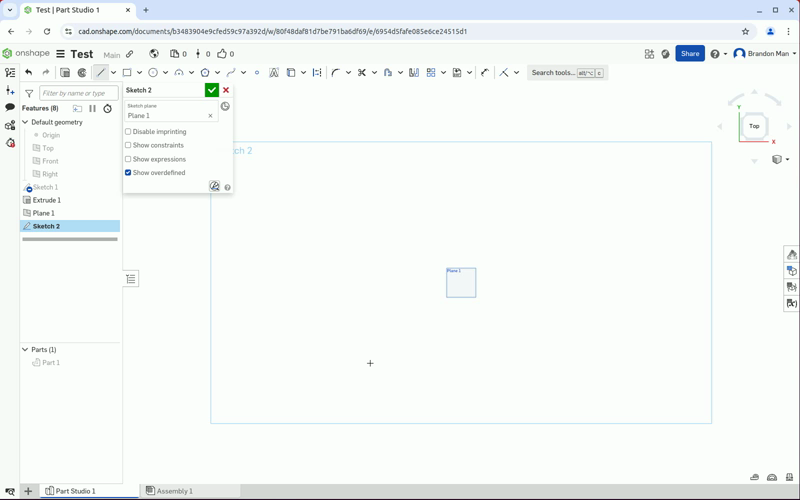
key_up(shift)
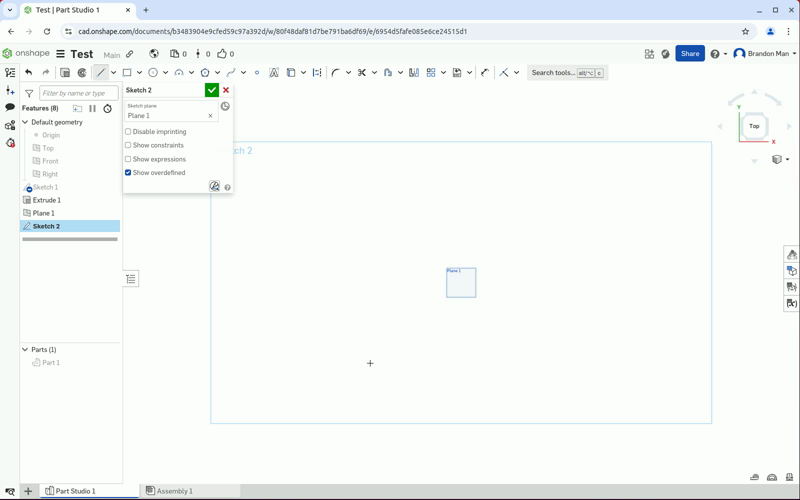
key_down(shift)
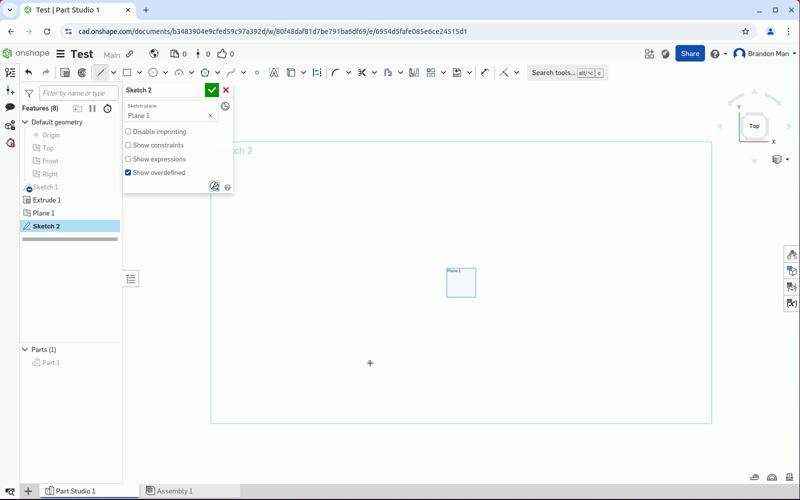
mouse_move(476, 362)
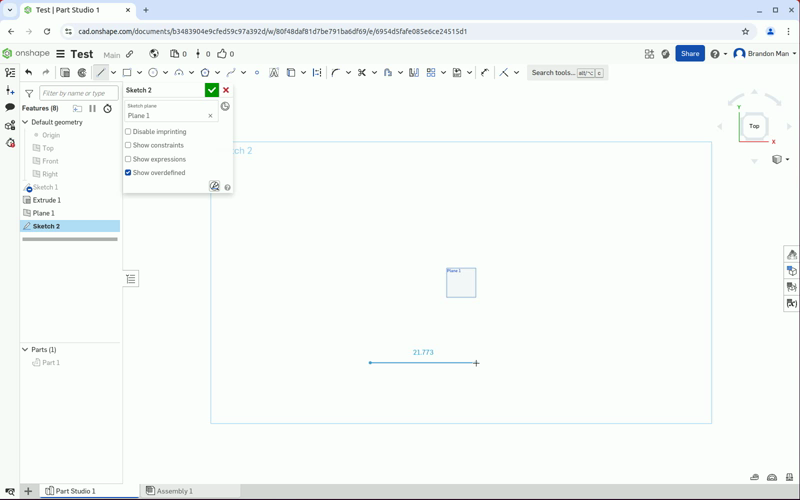
click(476, 362)
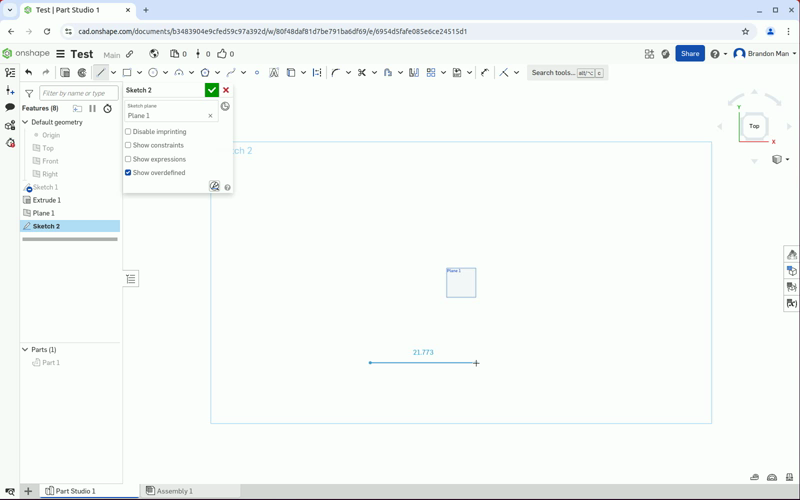
key_up(shift)
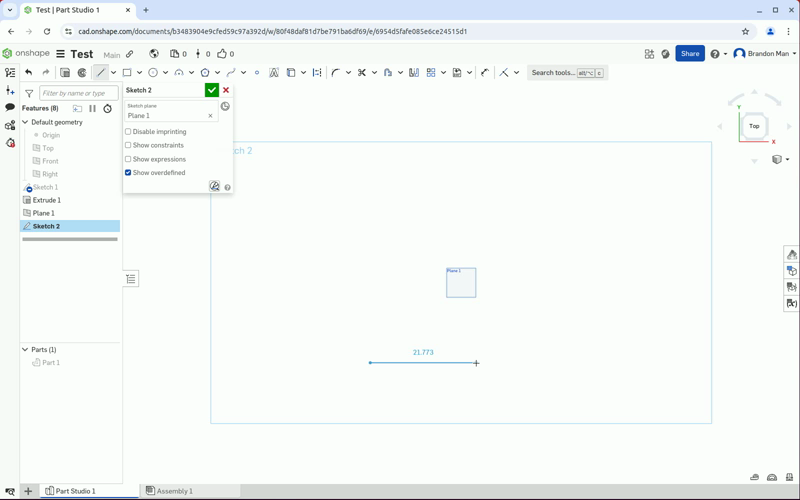
key_down(shift)
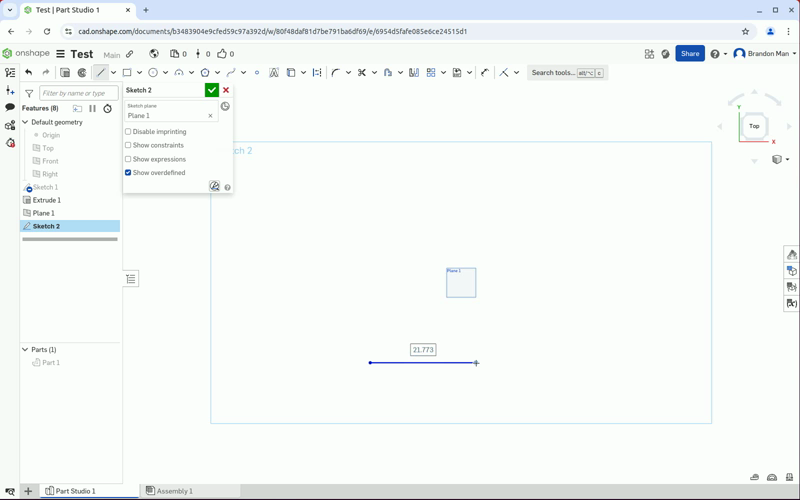
mouse_move(476, 200)
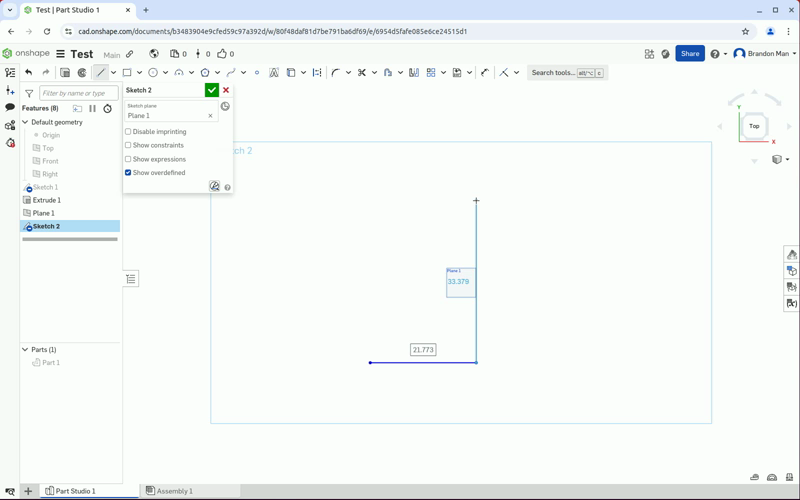
click(476, 200)
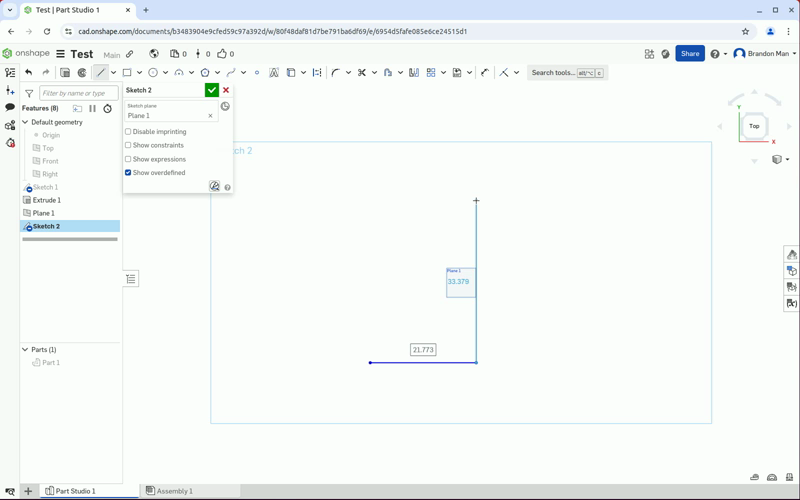
key_up(shift)
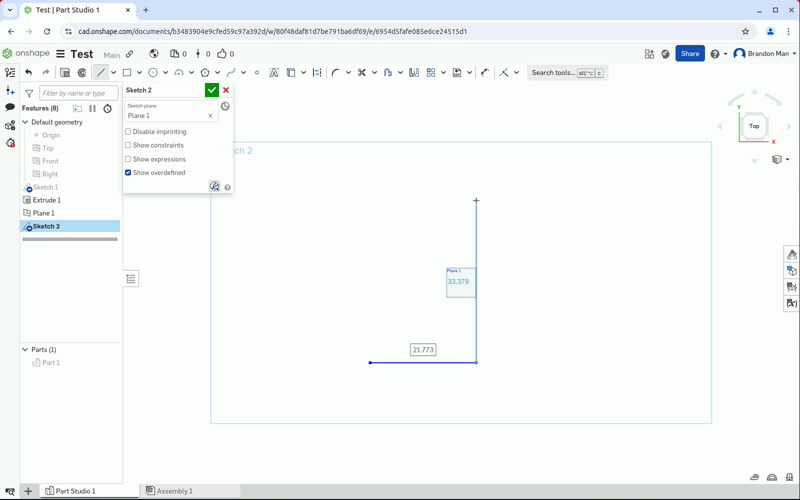
key_down(shift)
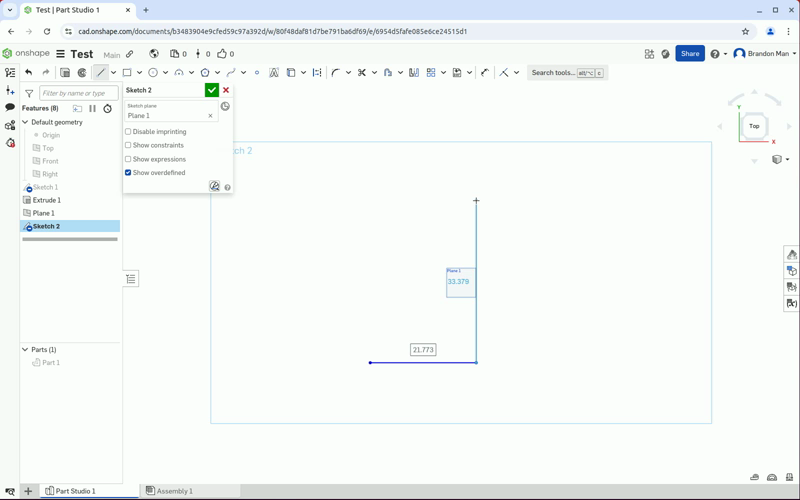
mouse_move(370, 200)
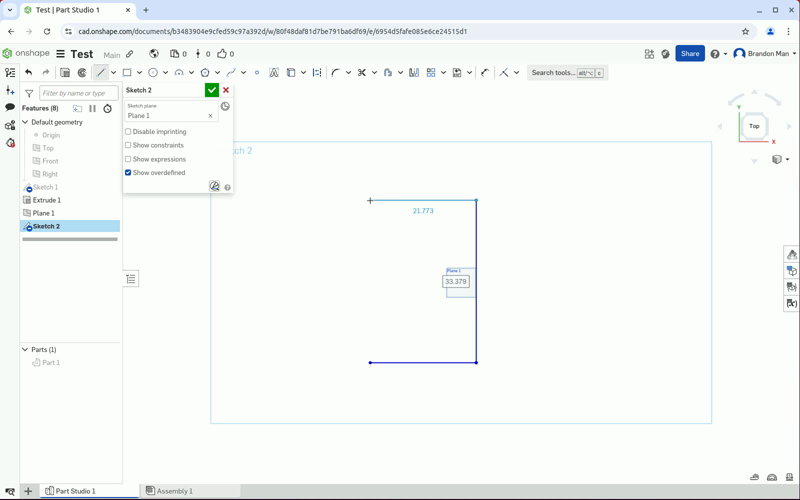
click(370, 200)
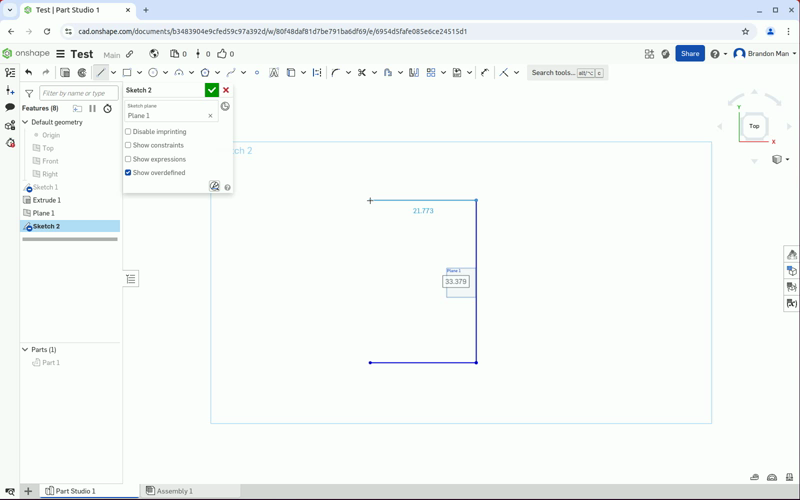
key_up(shift)
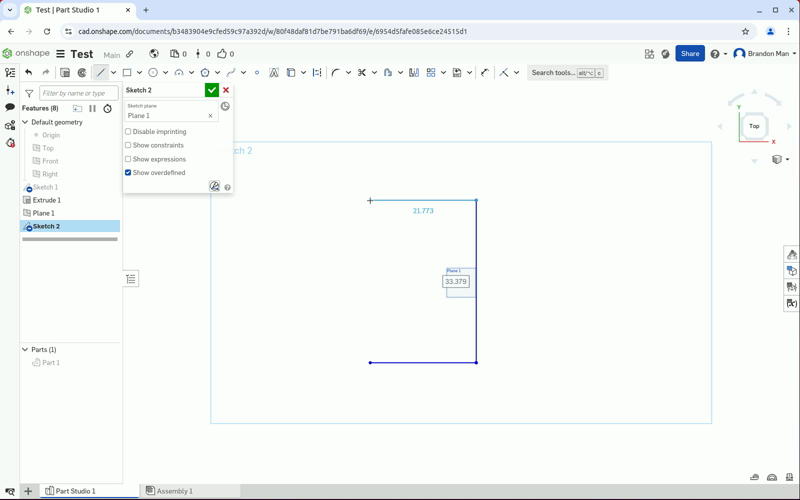
key_down(shift)
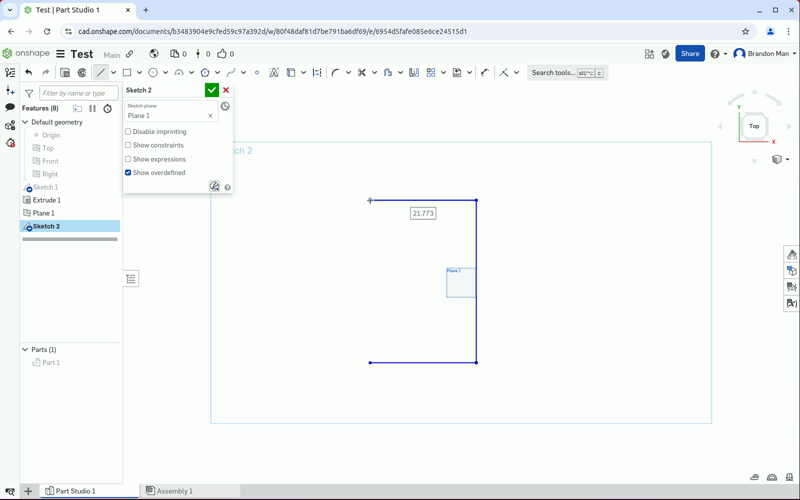
mouse_move(370, 362)
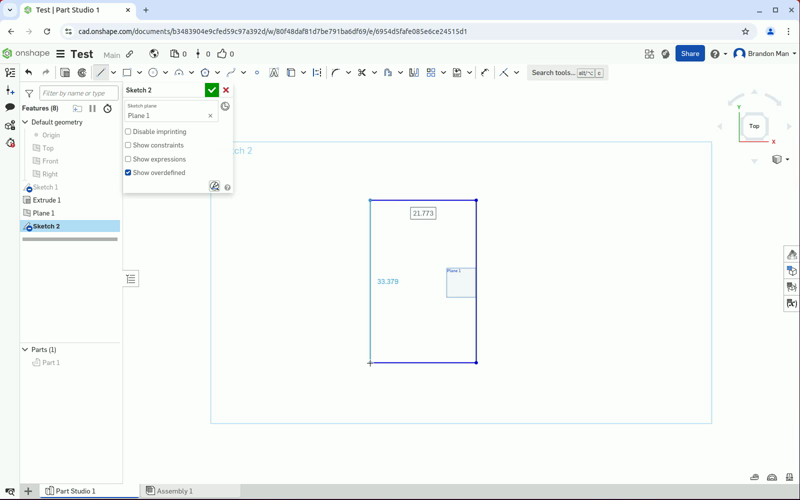
key_up(shift)
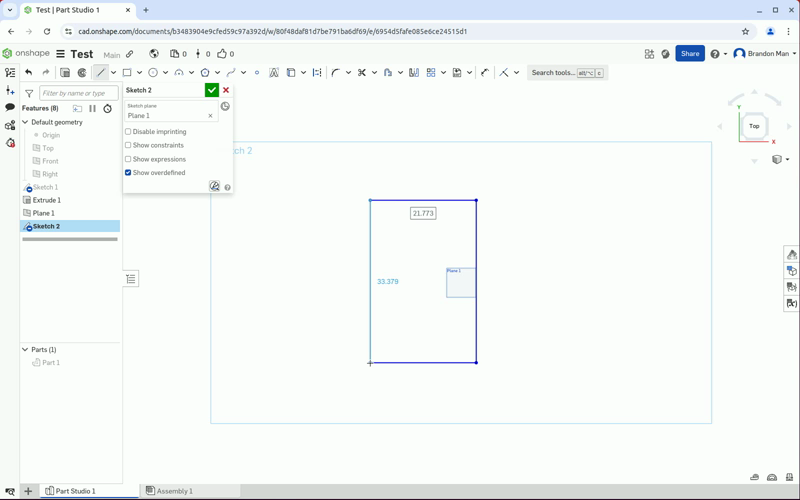
click(370, 362)
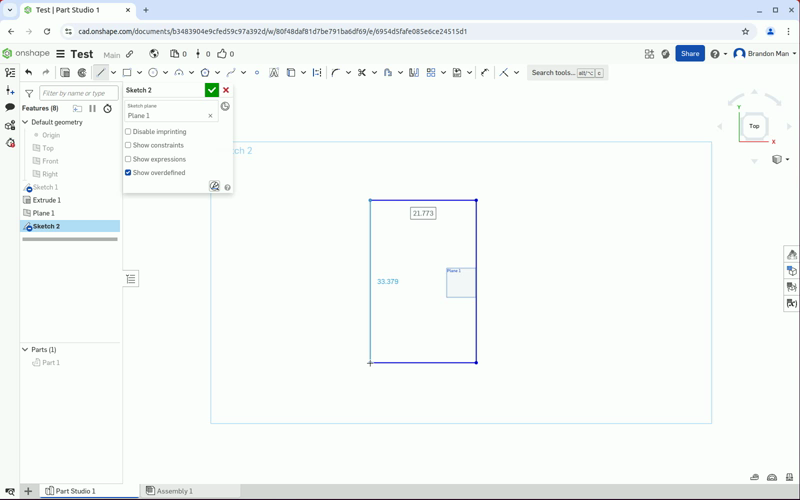
key(esc)
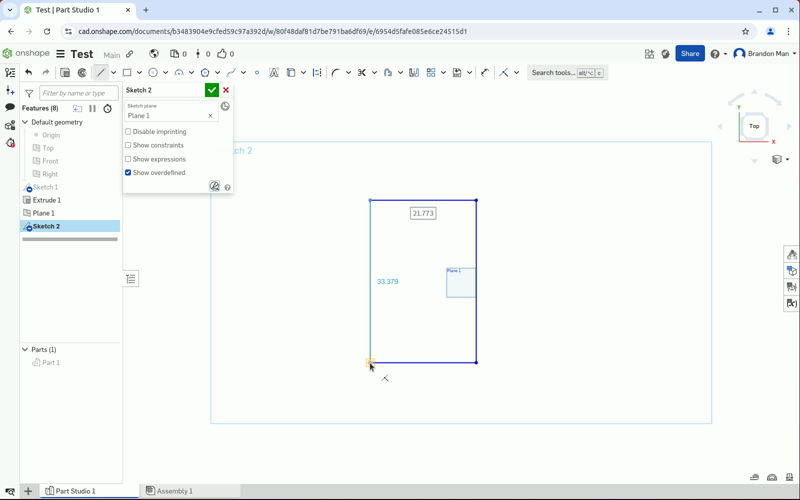
mouse_move(459, 274)
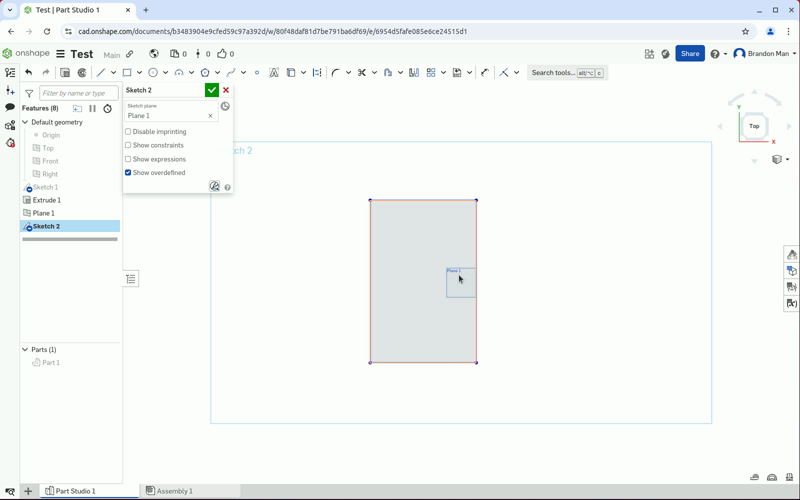
click(459, 274)
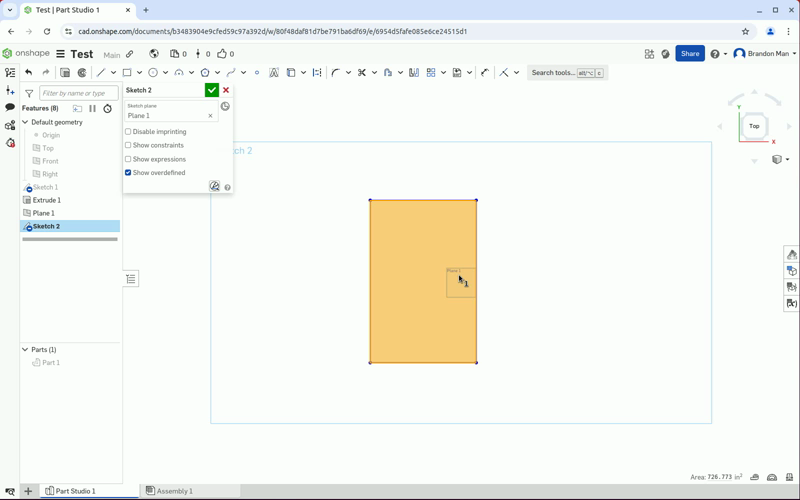
mouse_move(73, 352)
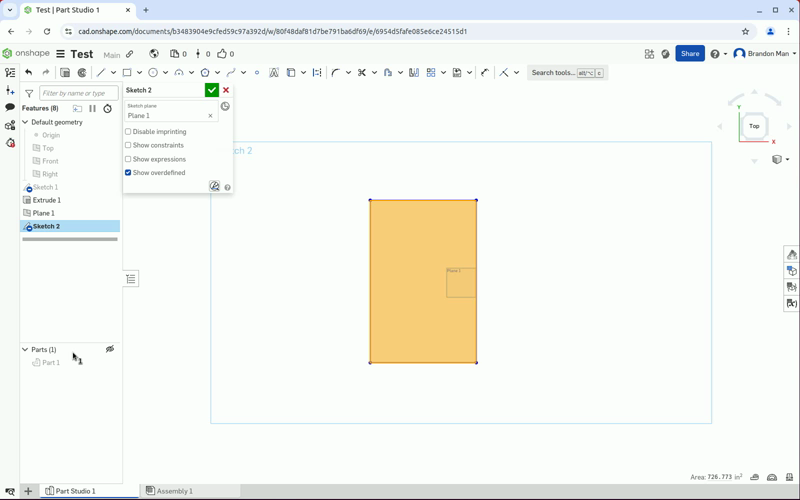
key(shift+y)
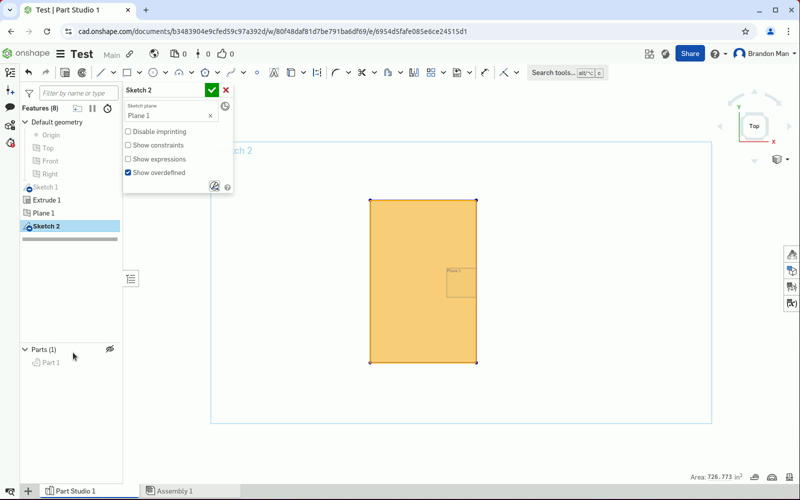
key(shift+e)
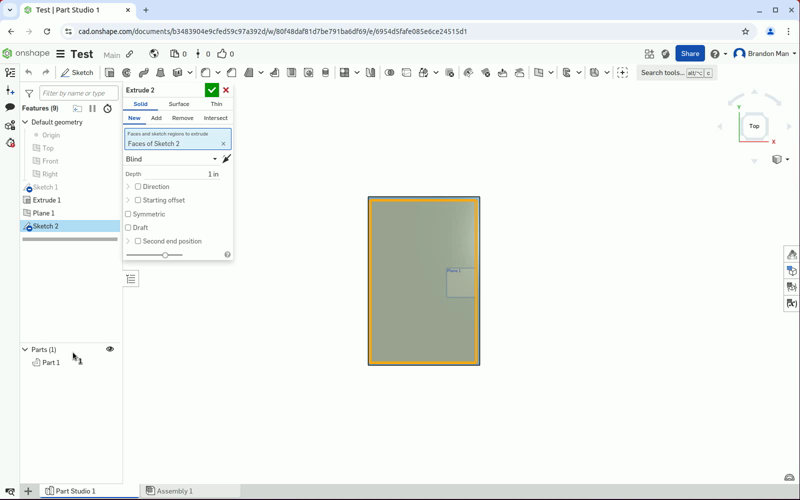
mouse_move(143, 106)
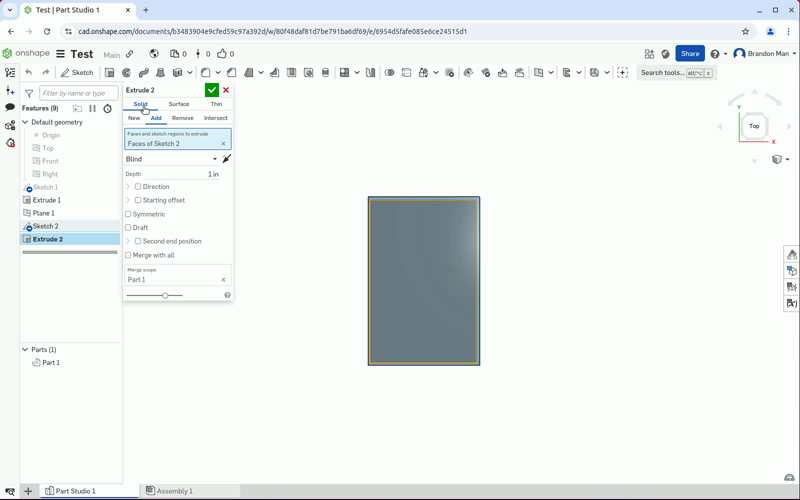
click(143, 106)
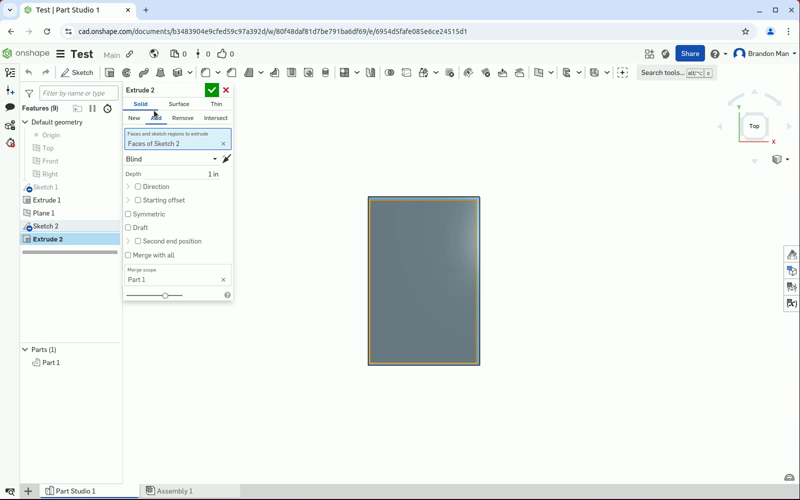
mouse_move(186, 120)
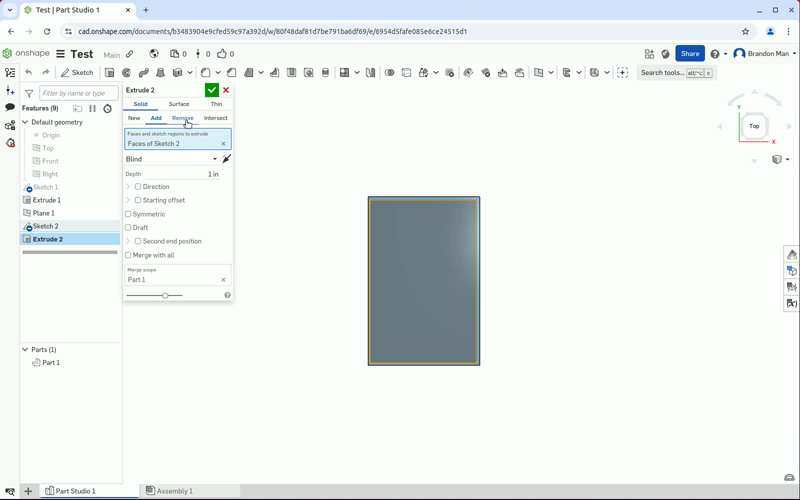
click(186, 120)
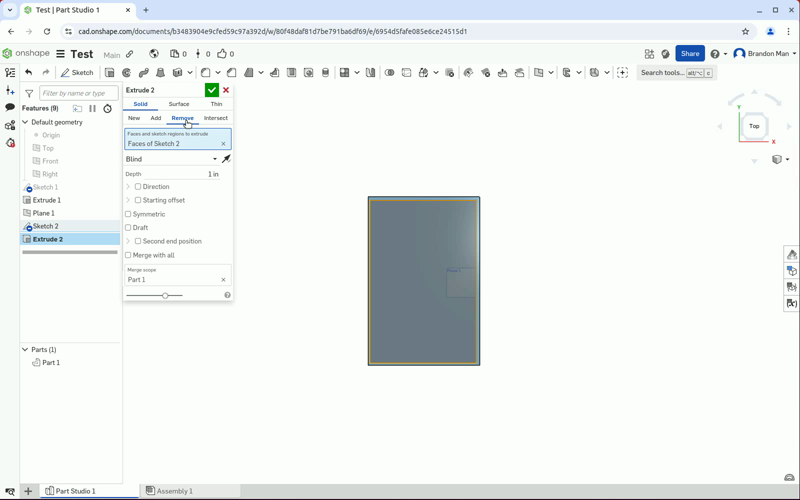
key(tab, 4)
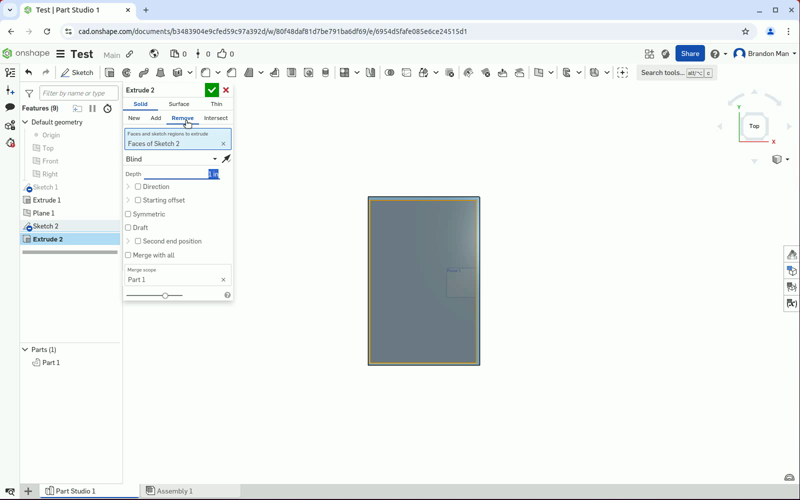
text(22.627)
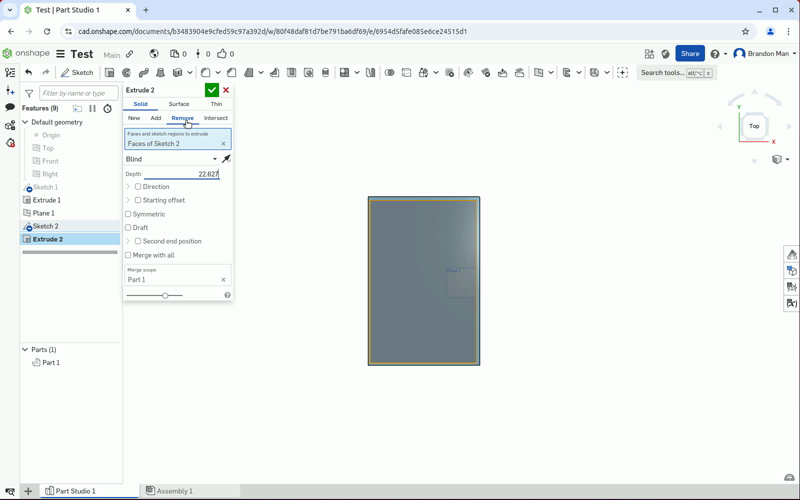
key(tab, 6)
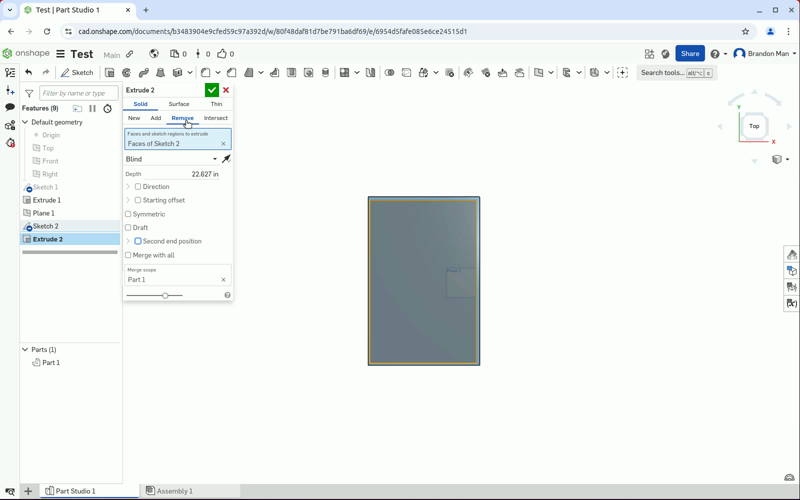
key(space)
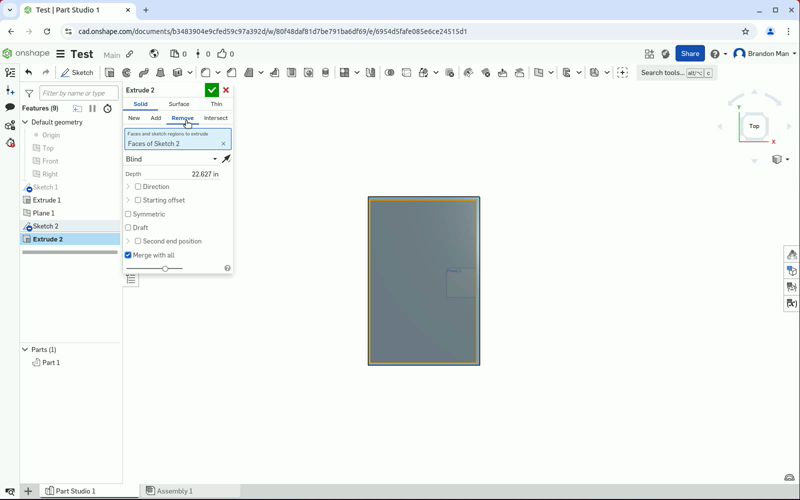
key(enter)
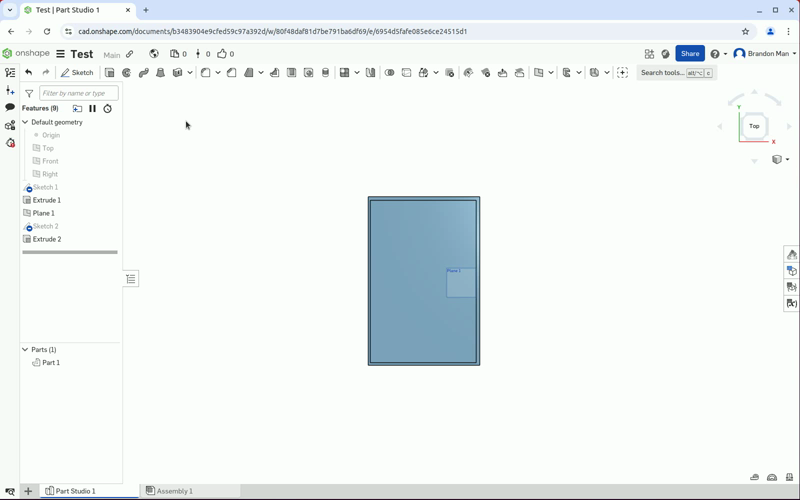
key(shift+h)
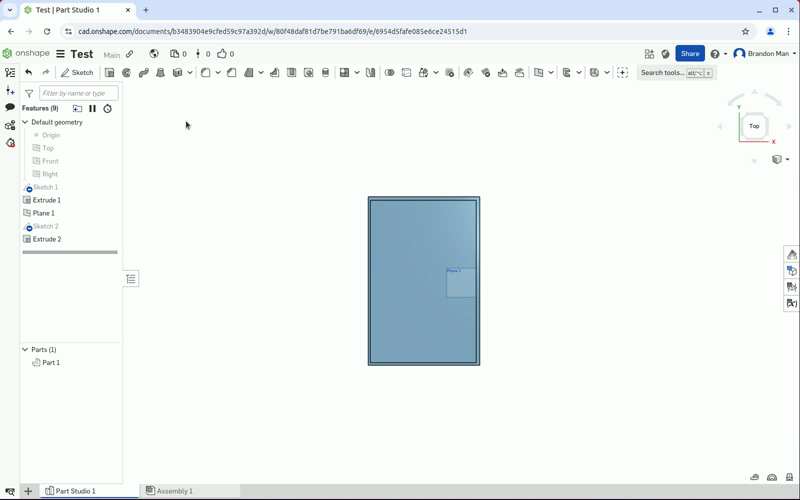
key(shift+h)
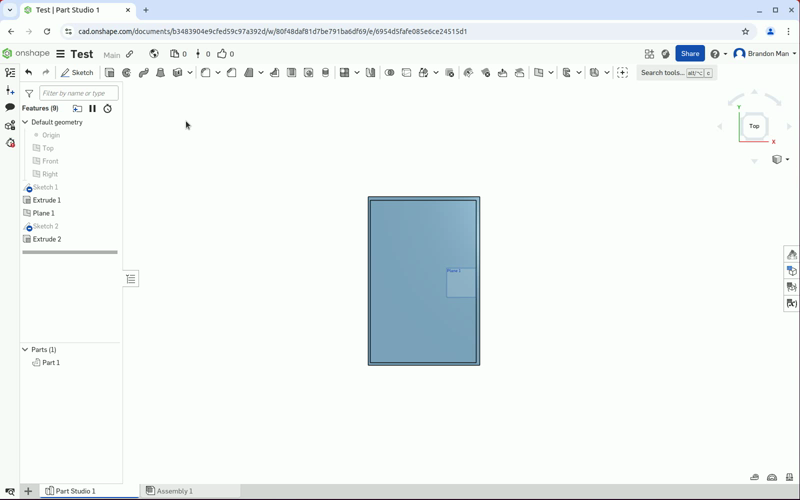
mouse_move(73, 189)
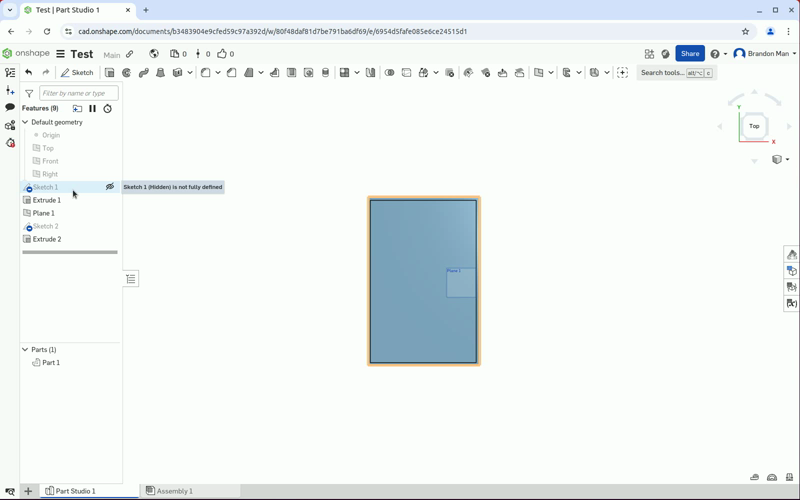
click(73, 189)
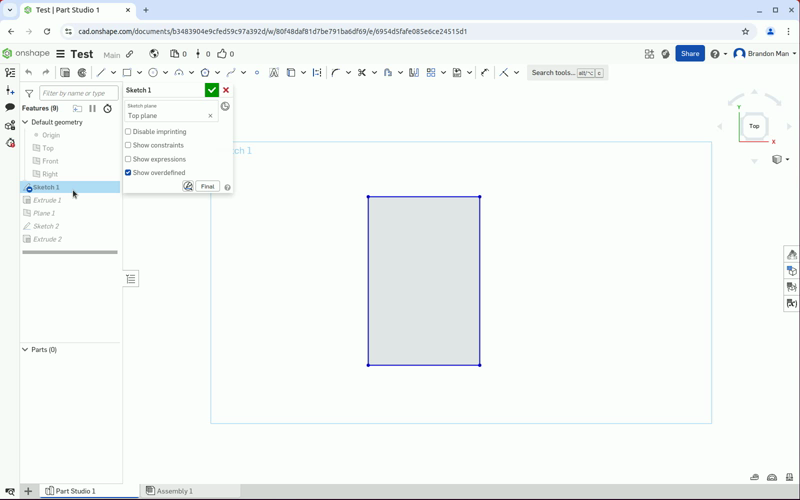
mouse_move(229, 92)
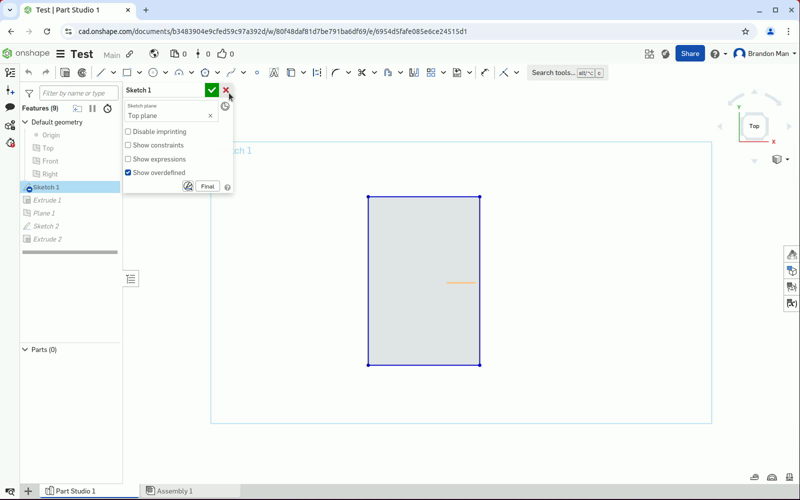
click(229, 92)
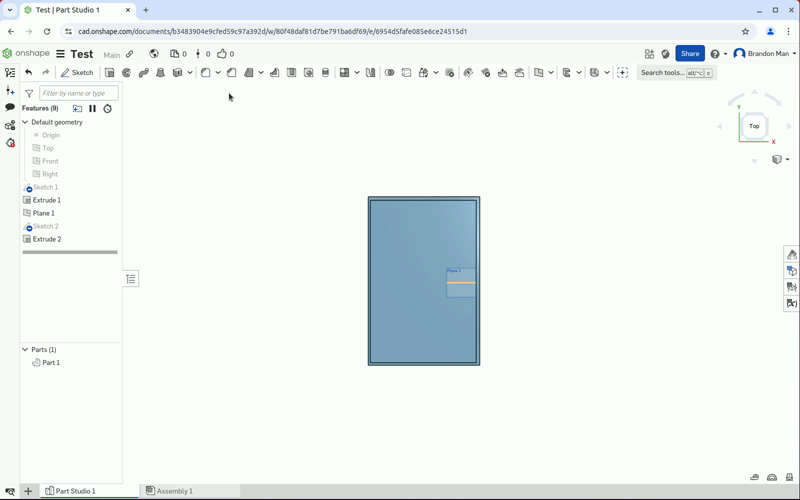
mouse_move(541, 75)
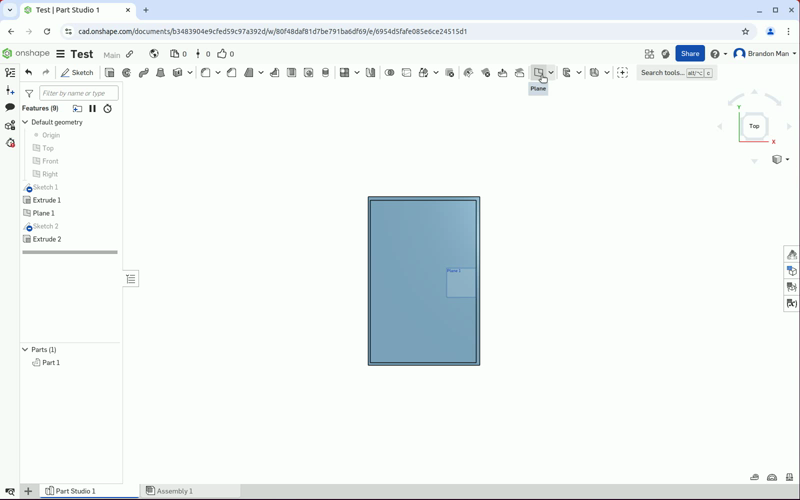
click(541, 75)
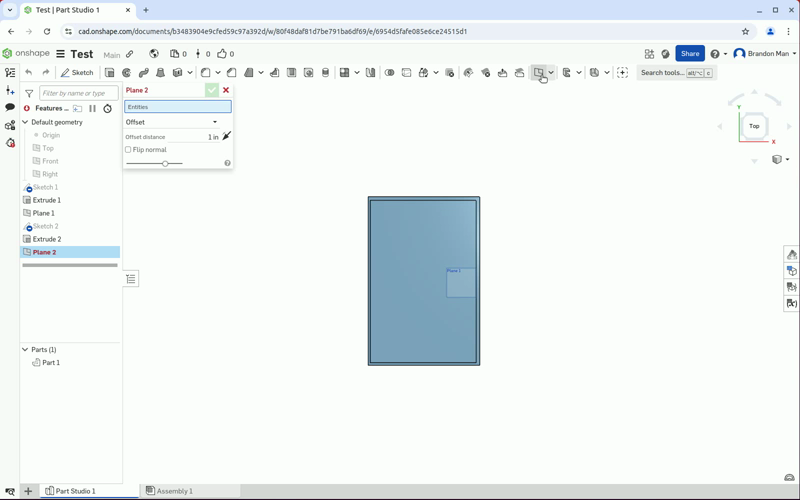
mouse_move(73, 150)
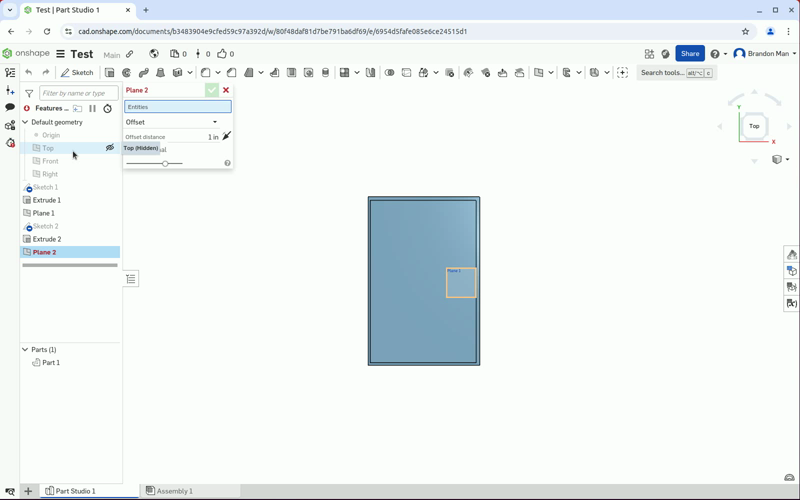
click(73, 150)
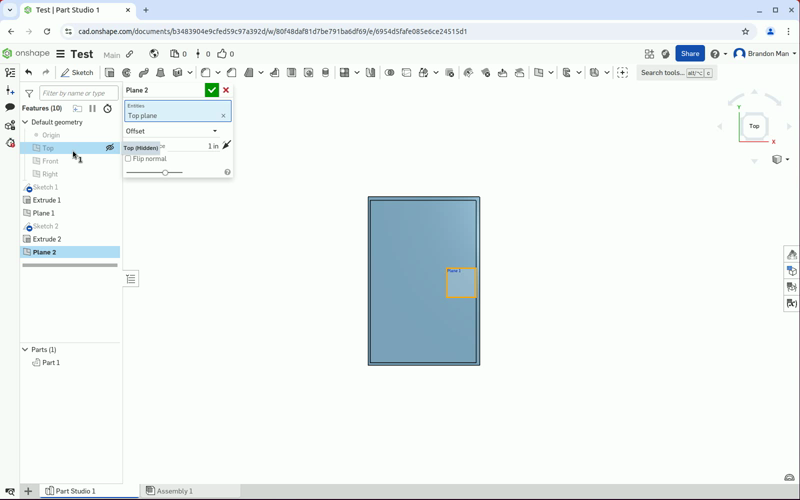
key(tab, 2)
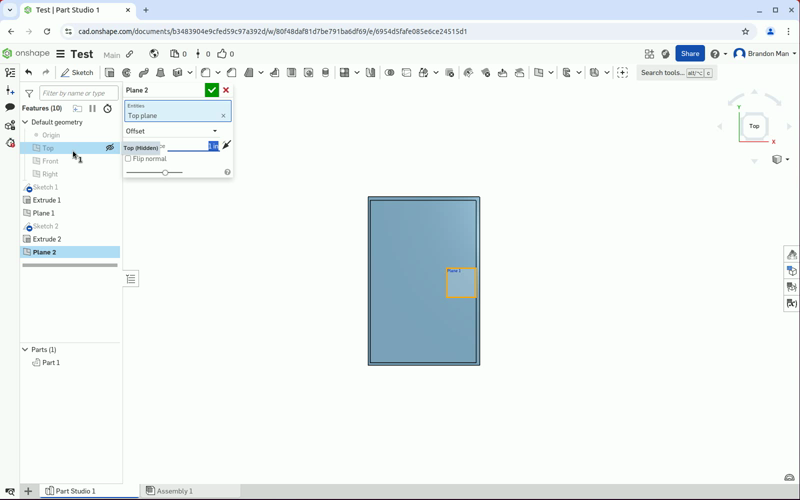
text(0.493)
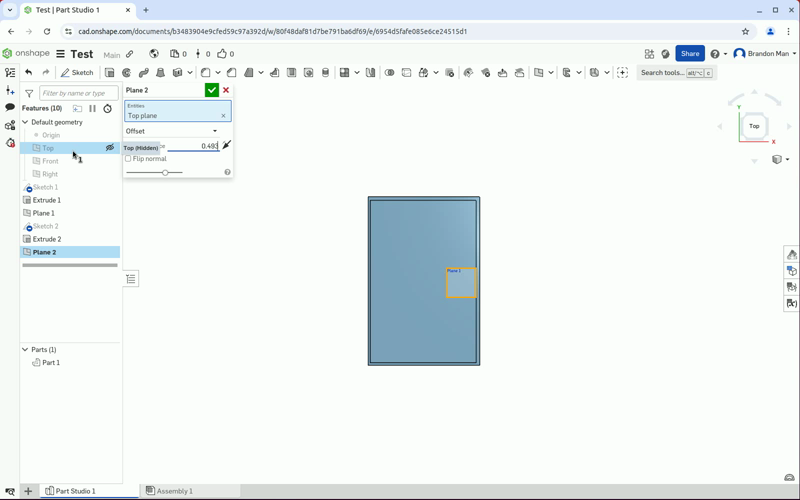
key(enter, 2)
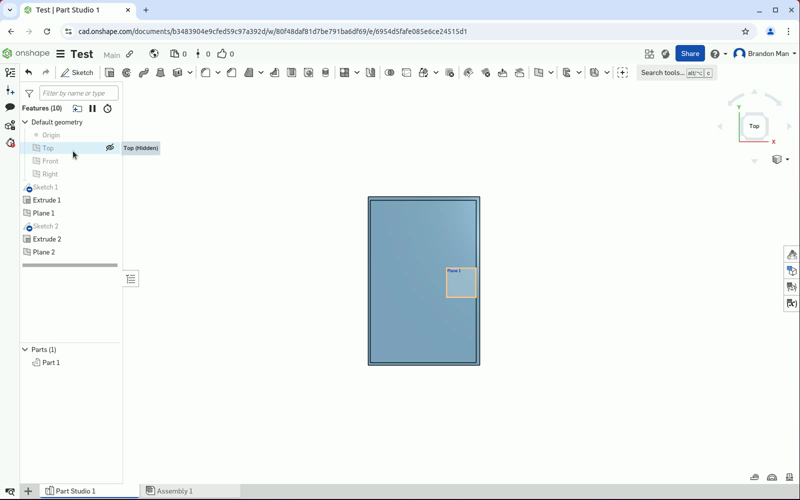
key(shift+s)
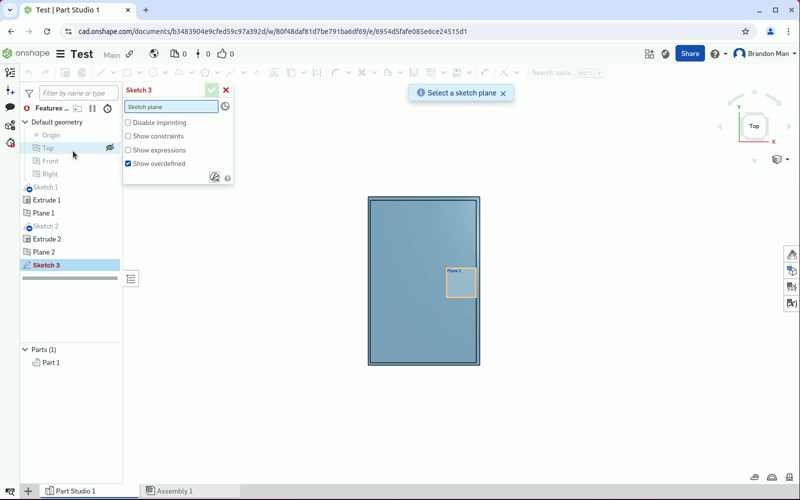
mouse_move(73, 254)
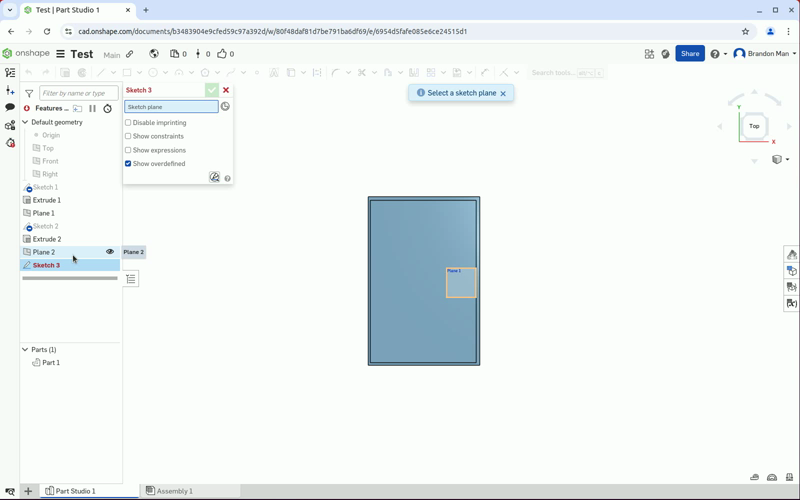
click(73, 254)
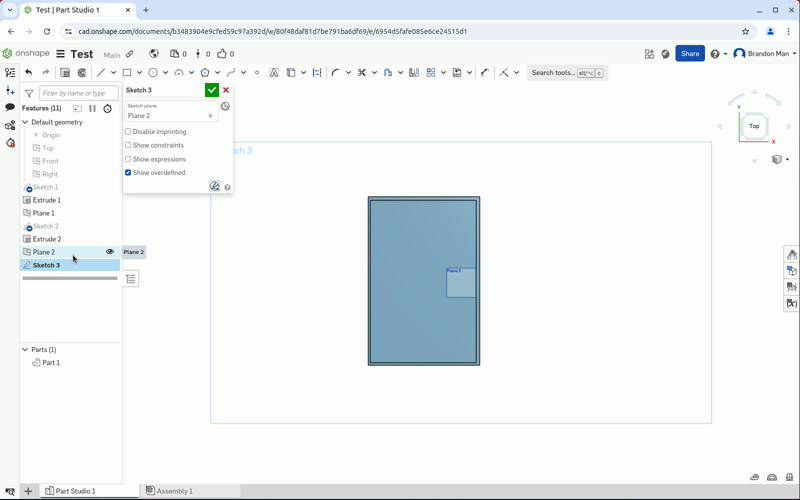
mouse_move(73, 352)
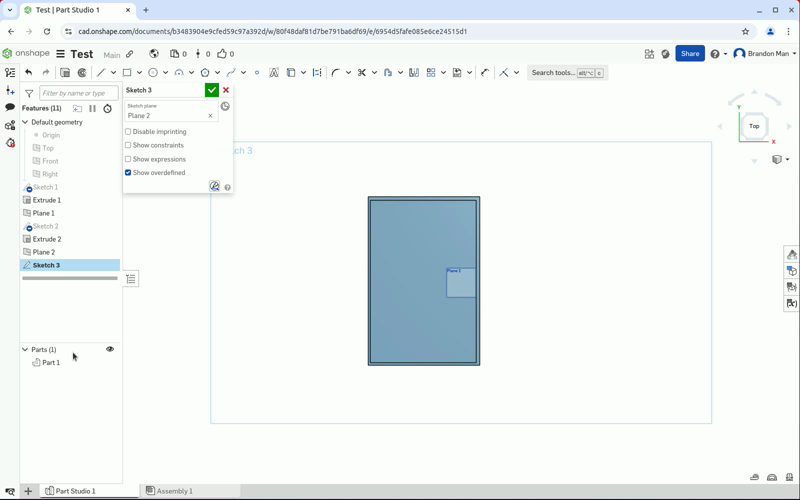
key(y)
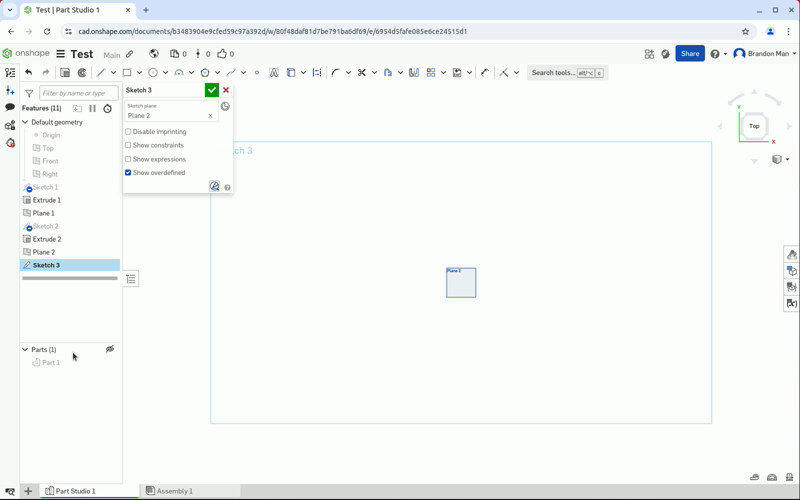
key(l)
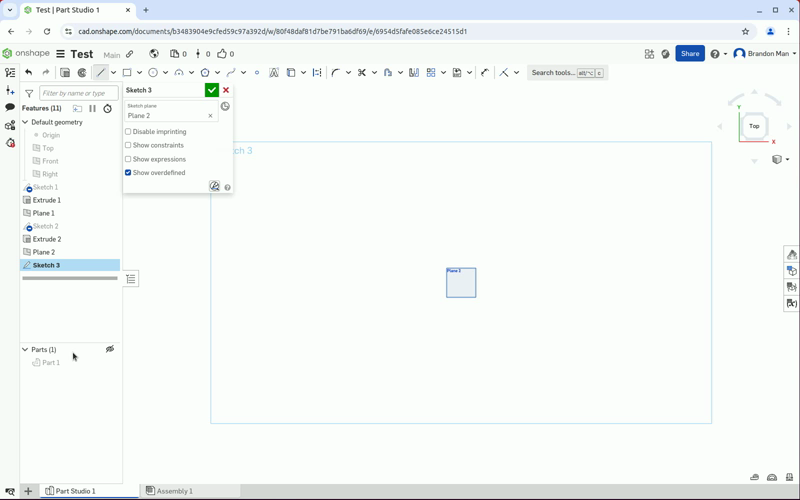
key_down(shift)
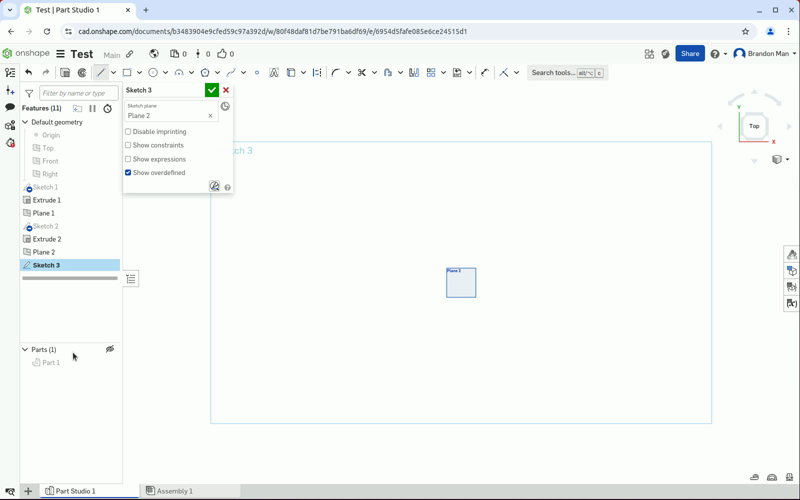
mouse_move(405, 241)
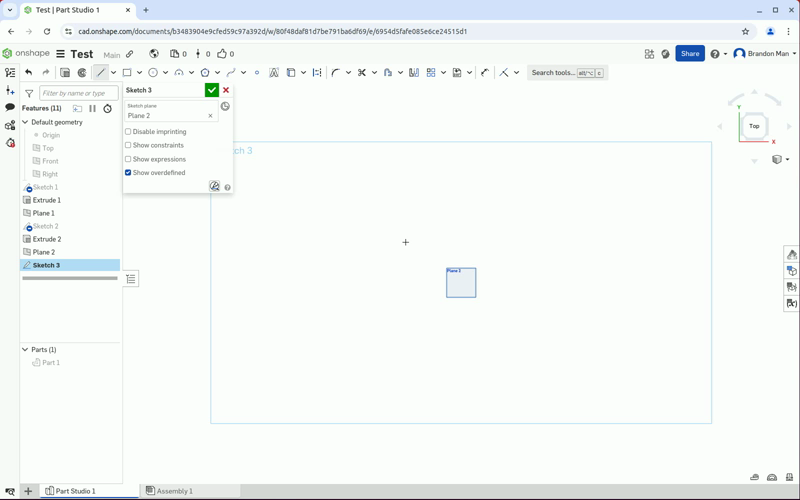
click(405, 241)
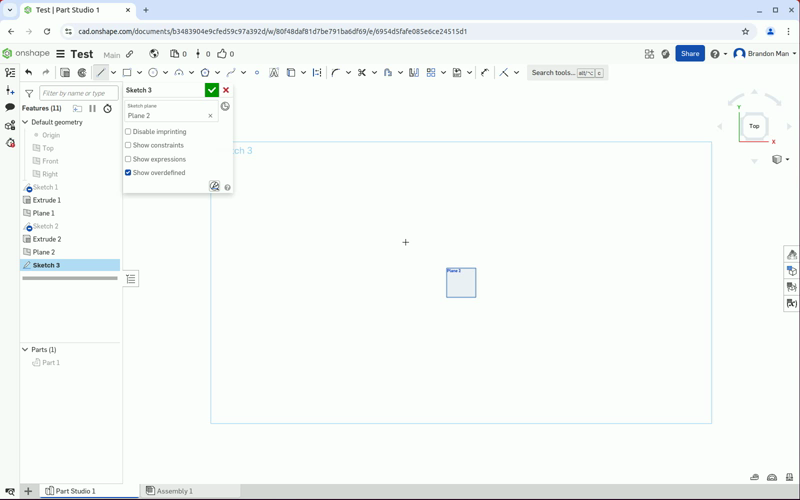
key_up(shift)
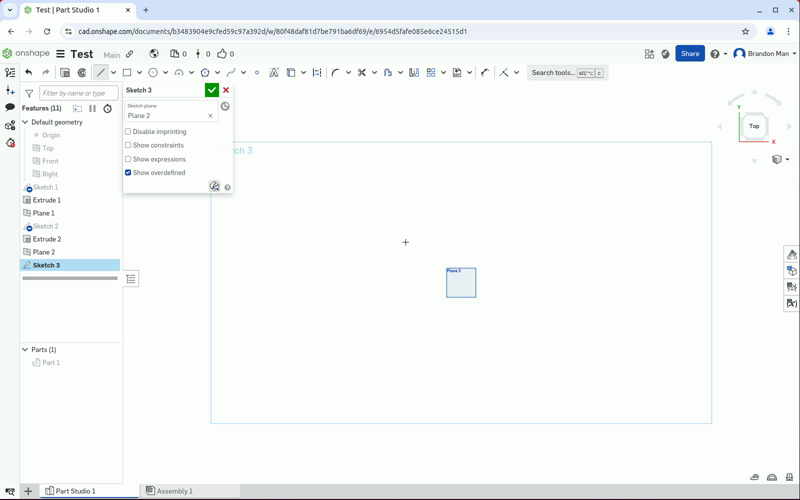
key_down(shift)
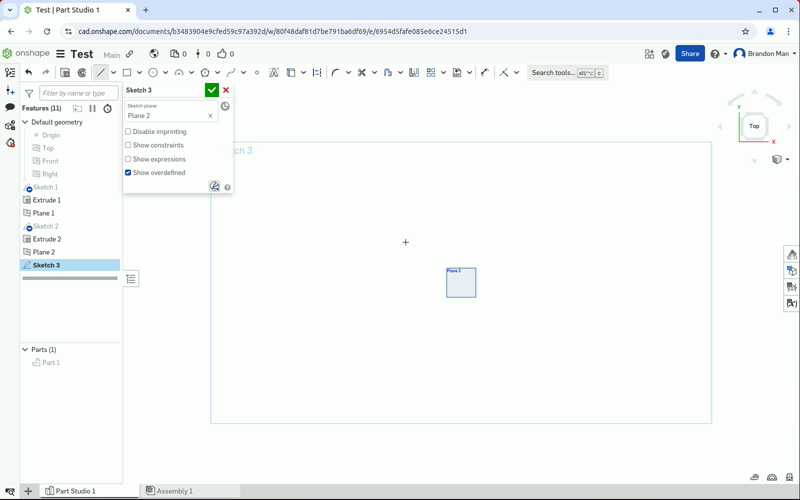
mouse_move(435, 241)
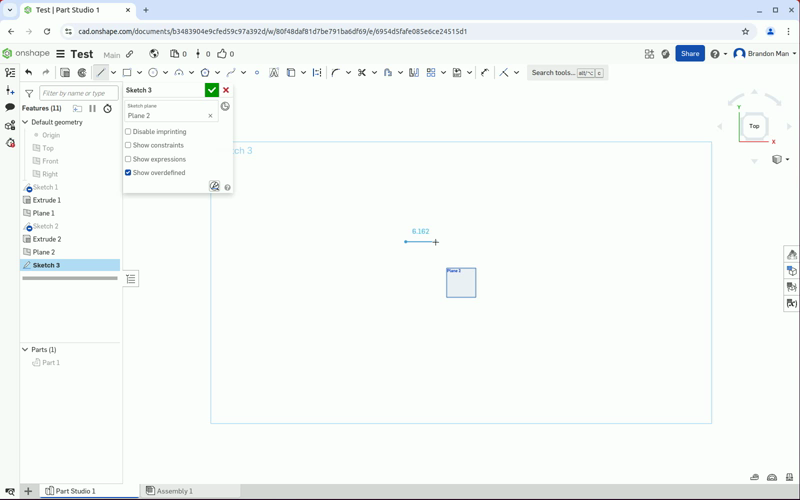
mouse_move(450, 241)
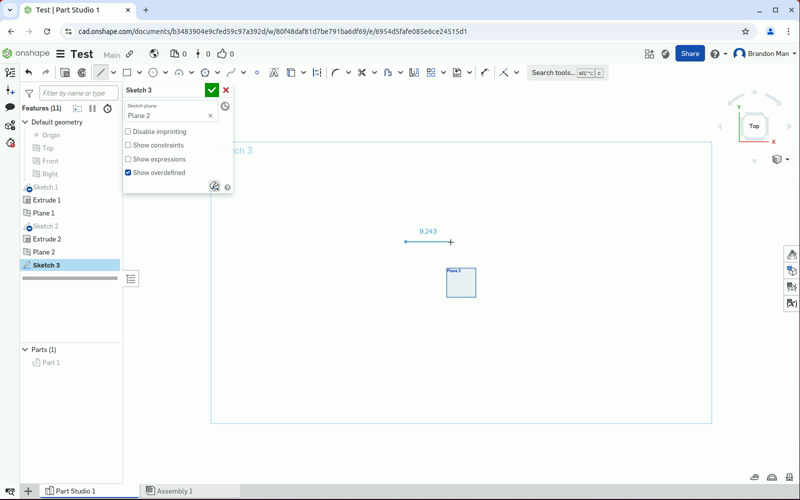
click(450, 241)
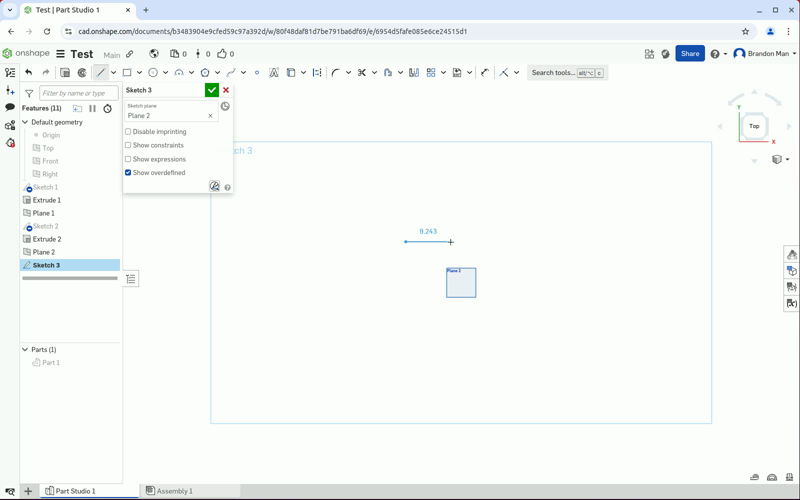
key_up(shift)
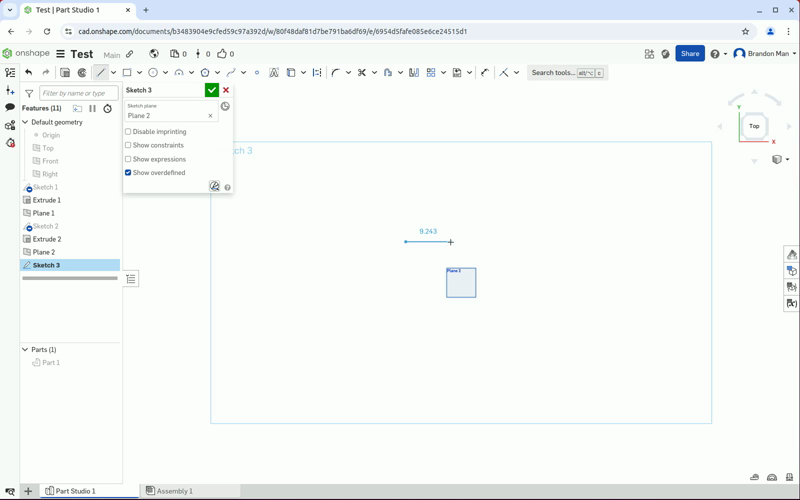
key_down(shift)
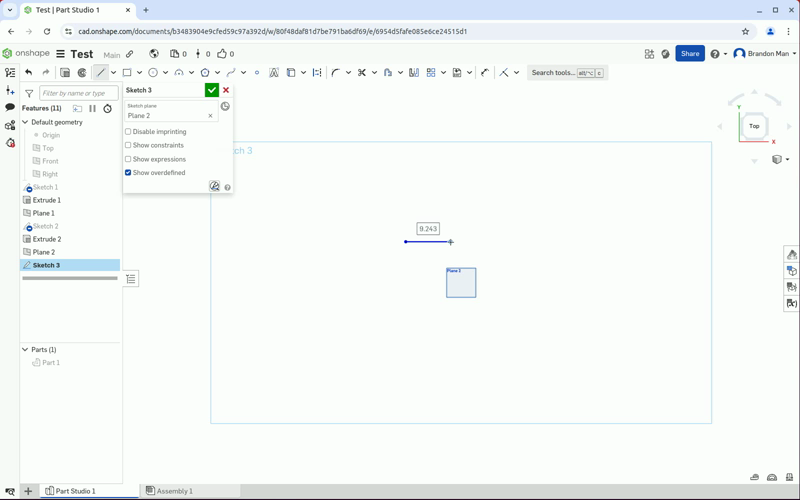
mouse_move(480, 241)
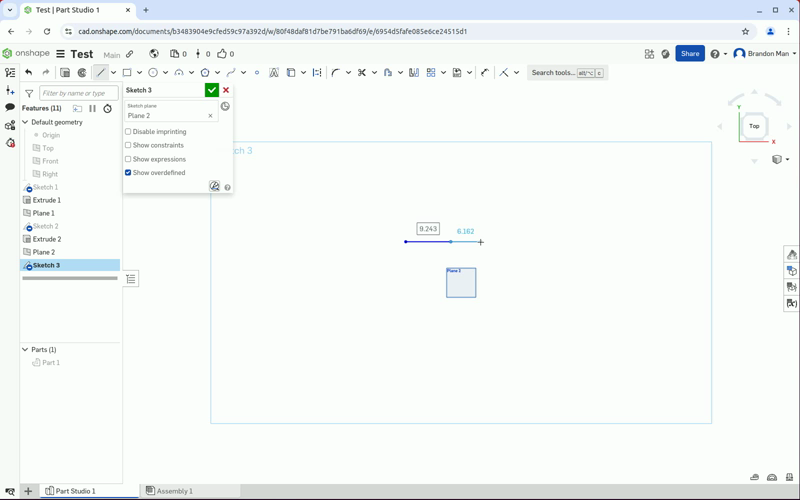
mouse_move(450, 214)
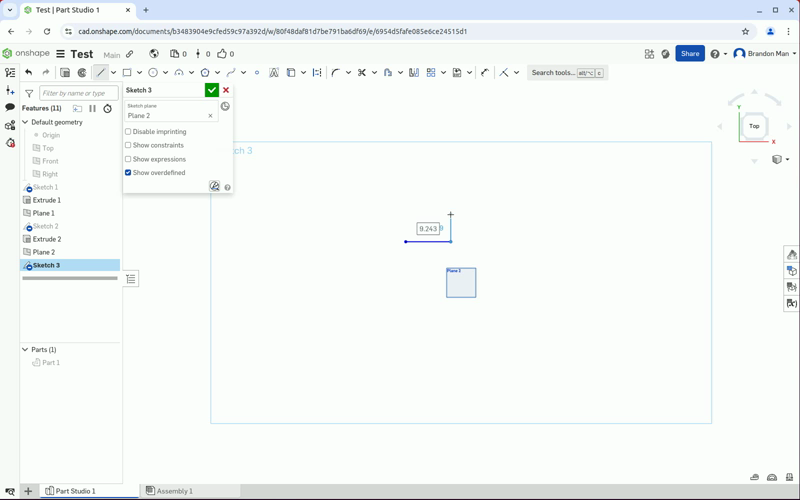
click(450, 214)
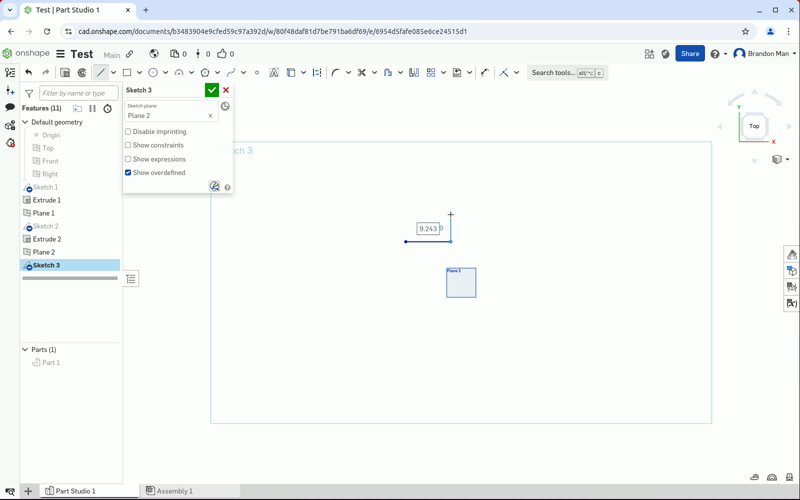
key_up(shift)
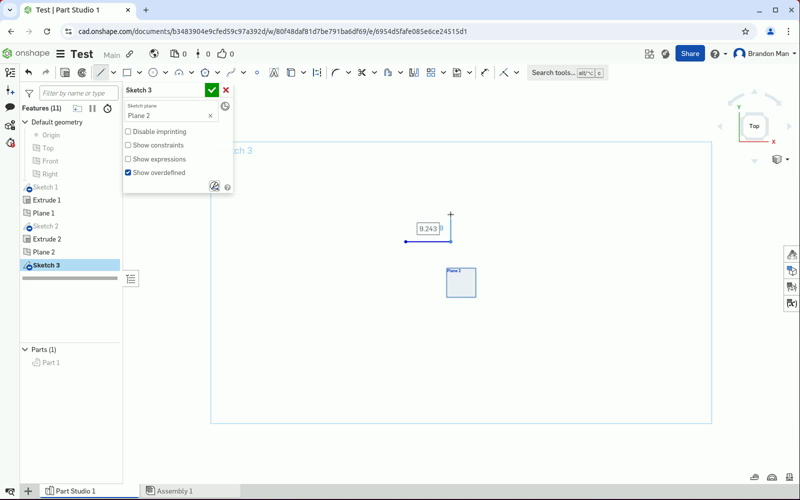
key_down(shift)
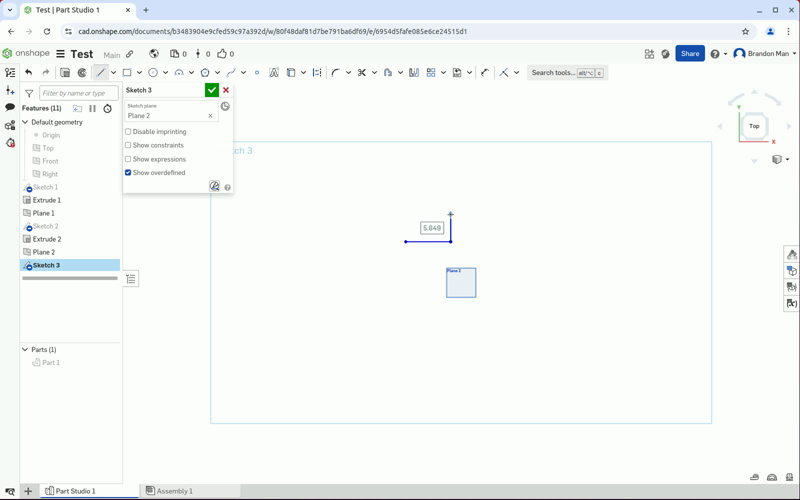
mouse_move(480, 214)
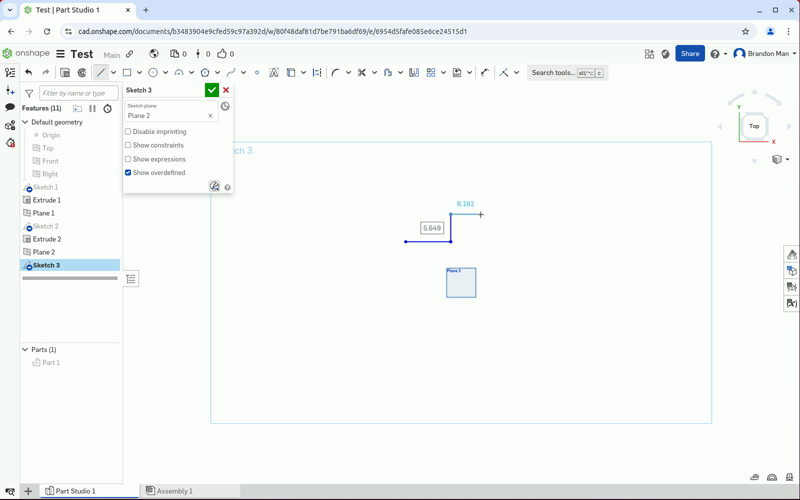
mouse_move(405, 214)
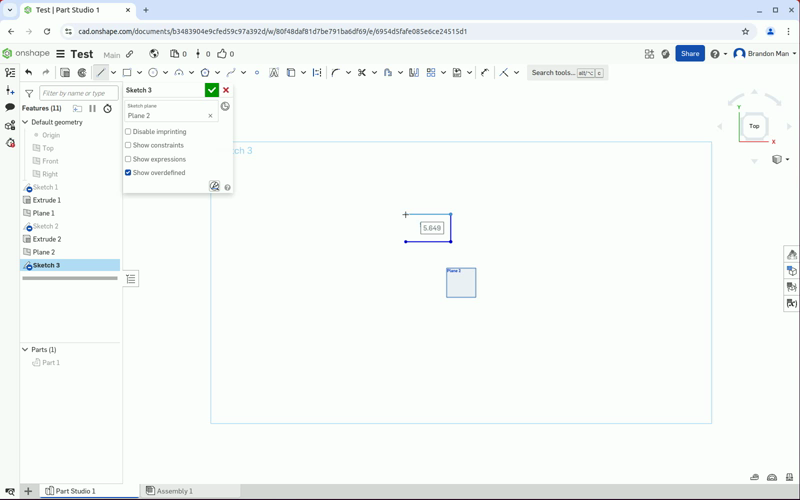
click(405, 214)
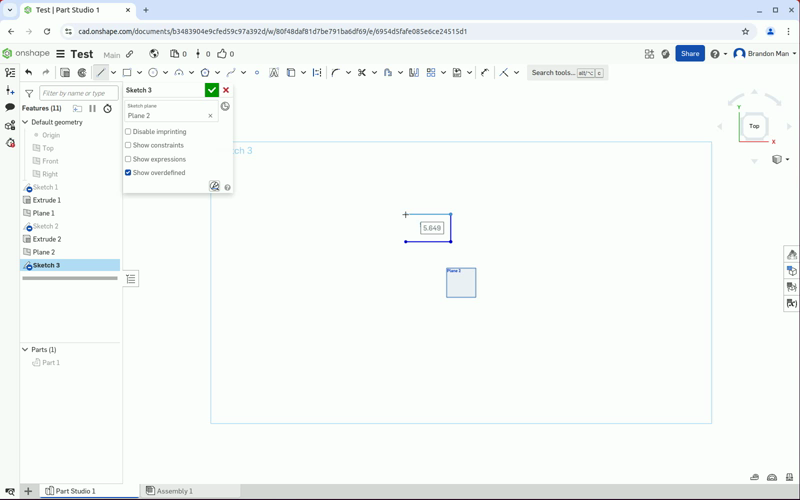
key_up(shift)
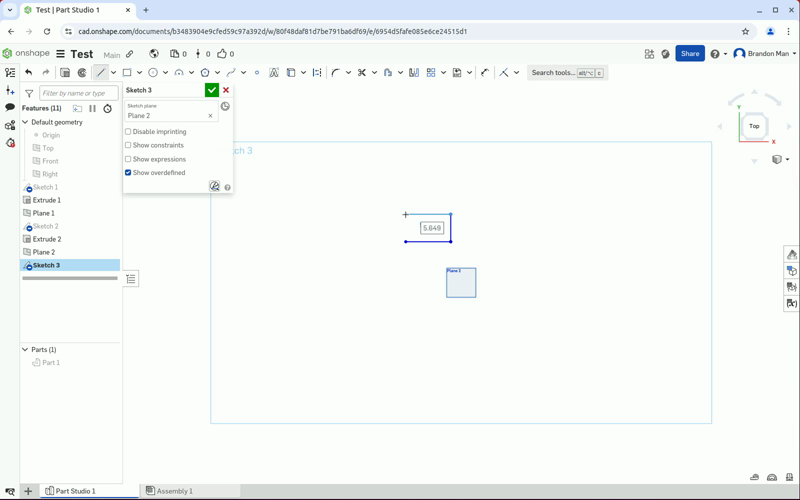
mouse_move(435, 214)
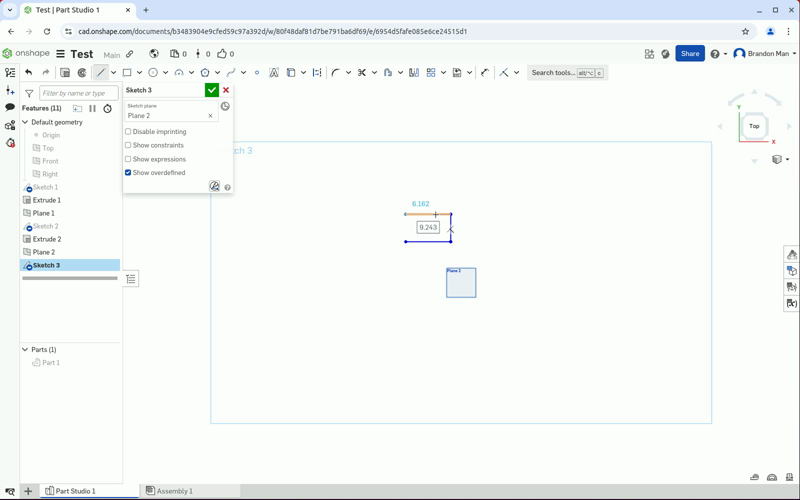
key_down(shift)
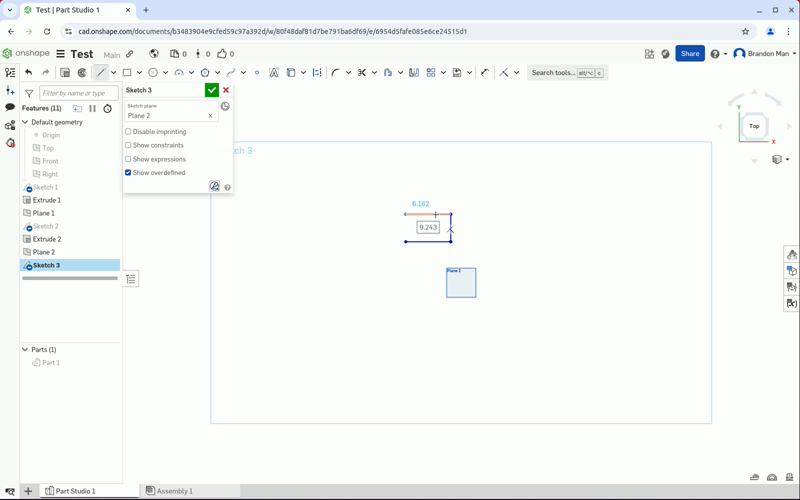
mouse_move(405, 241)
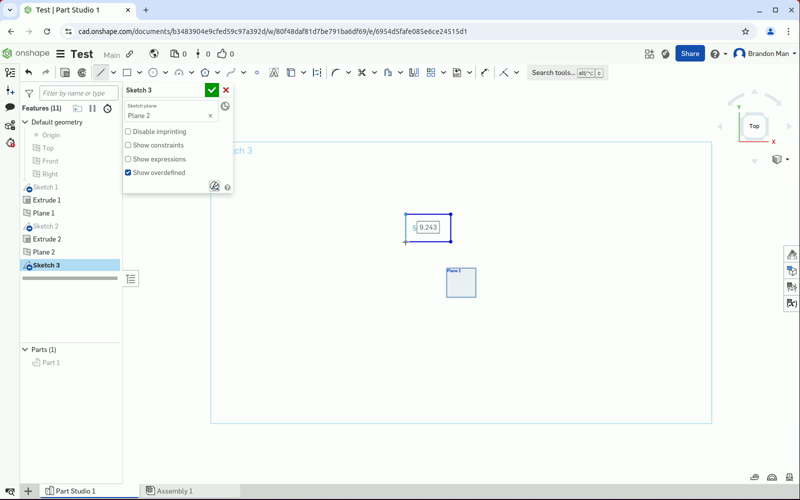
key_up(shift)
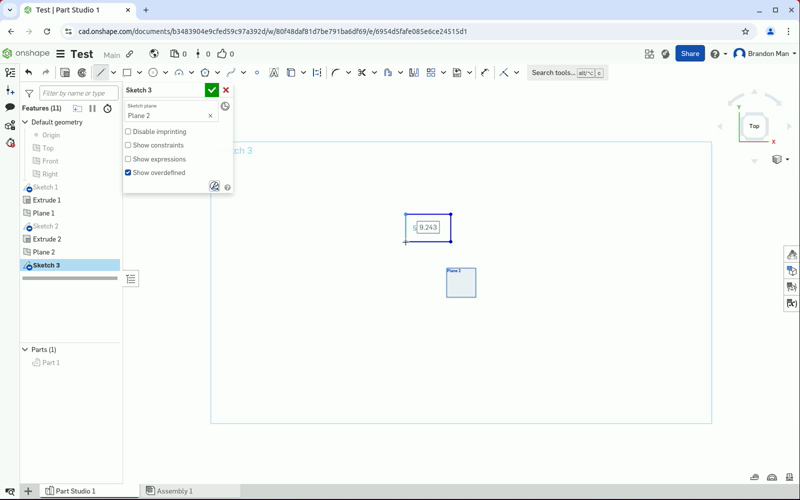
click(405, 241)
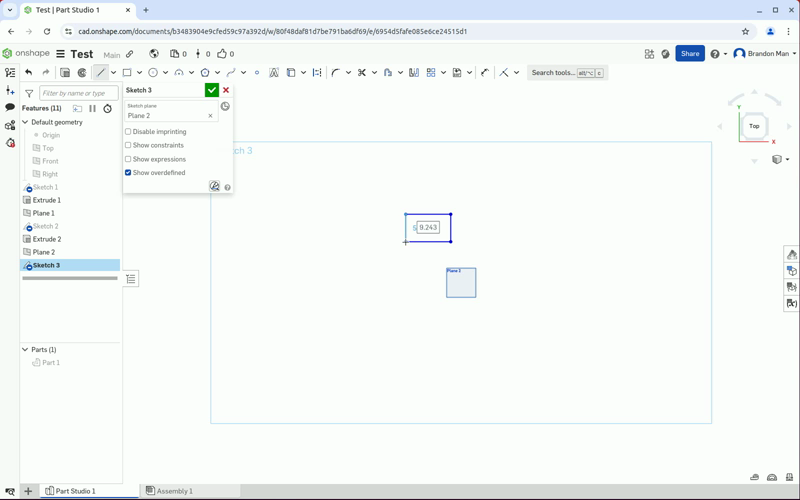
key(esc)
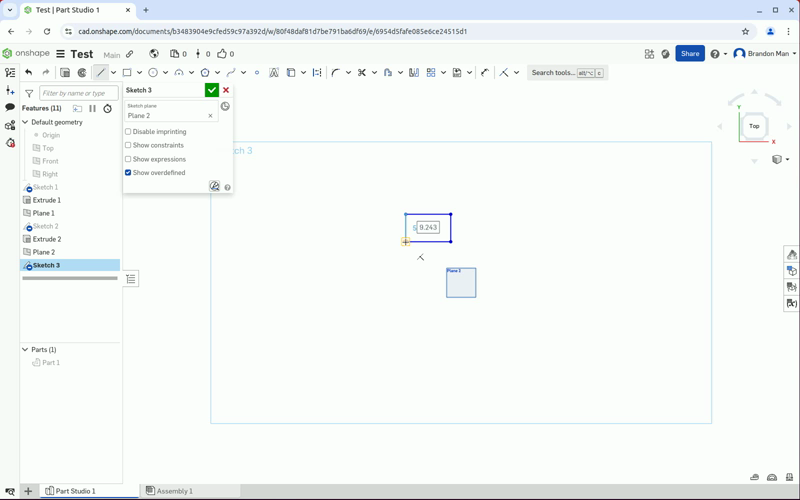
mouse_move(445, 233)
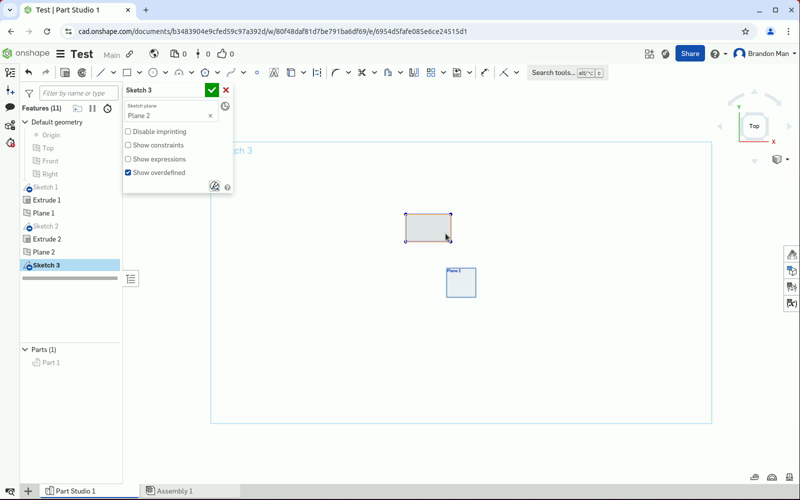
scroll(6)
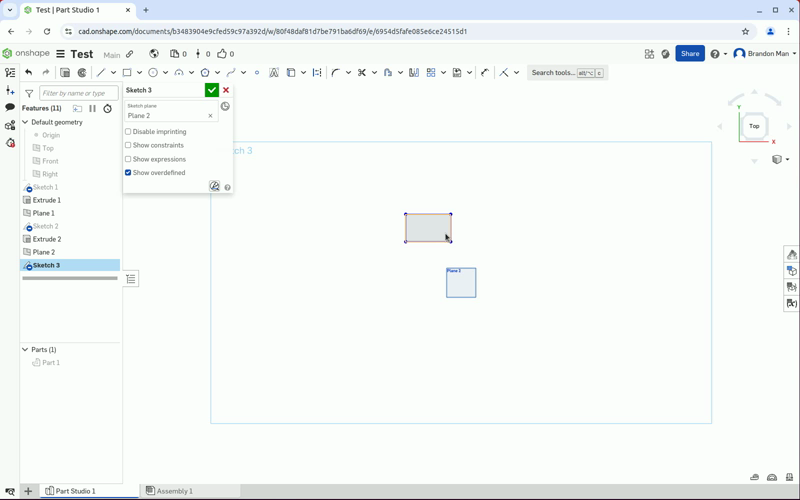
scroll(6)
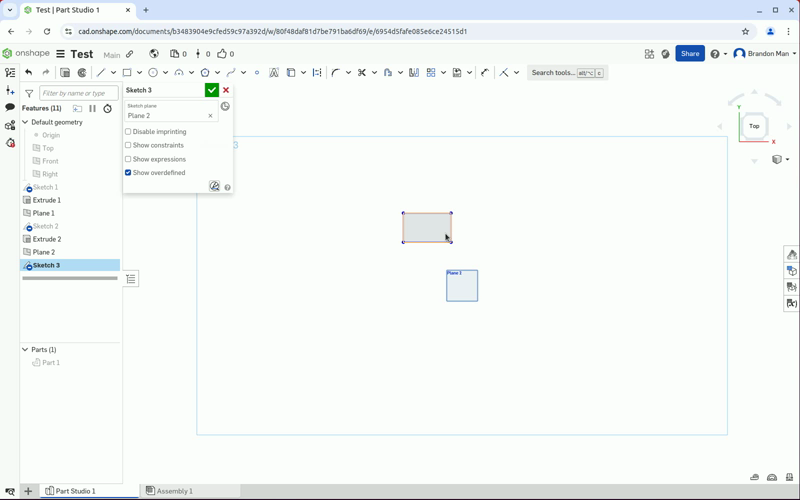
scroll(6)
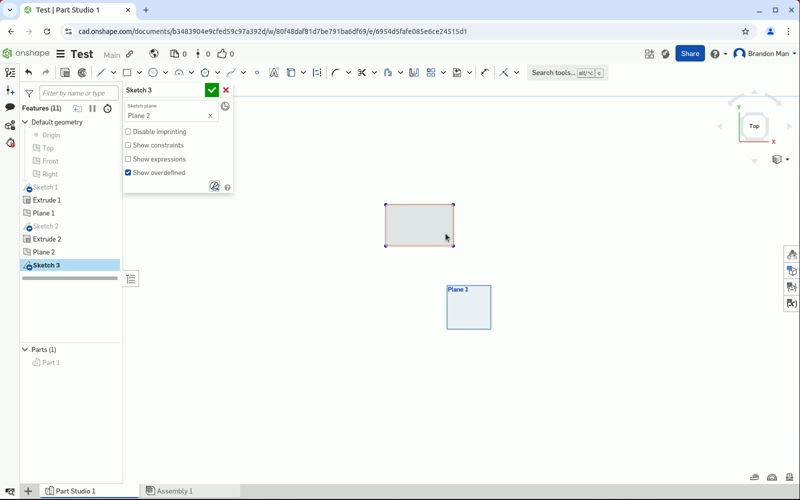
scroll(6)
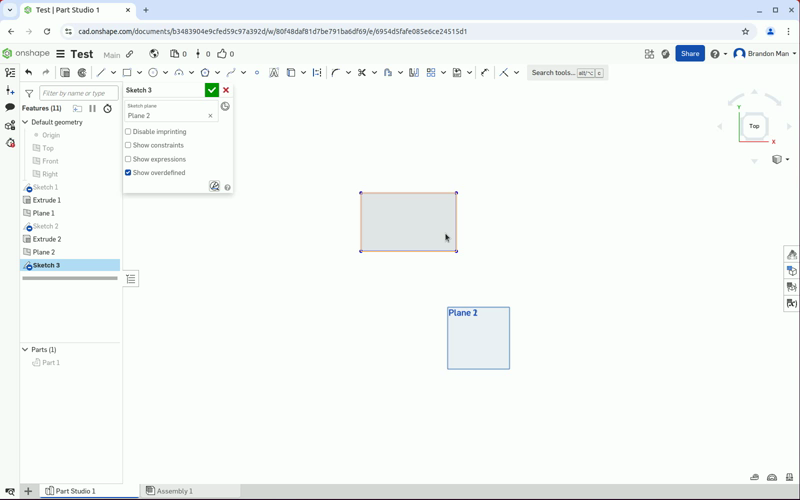
scroll(6)
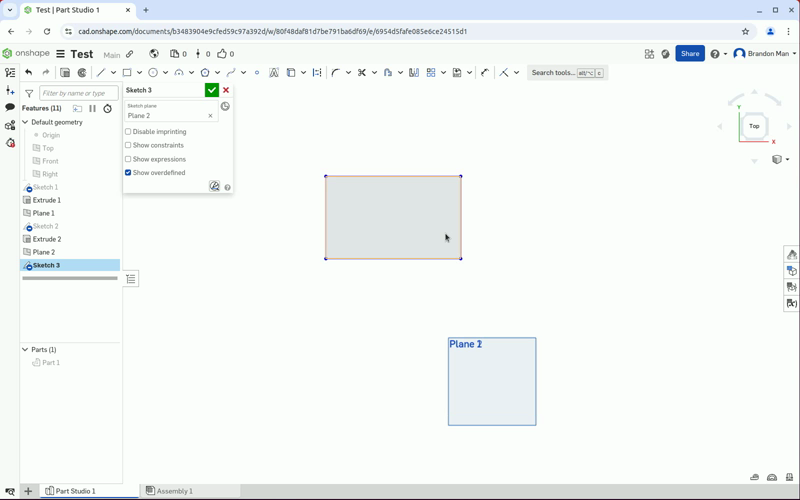
scroll(6)
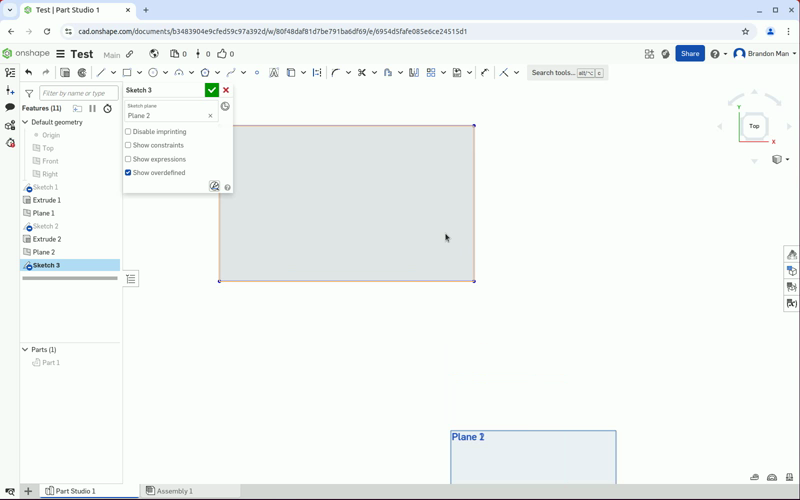
scroll(6)
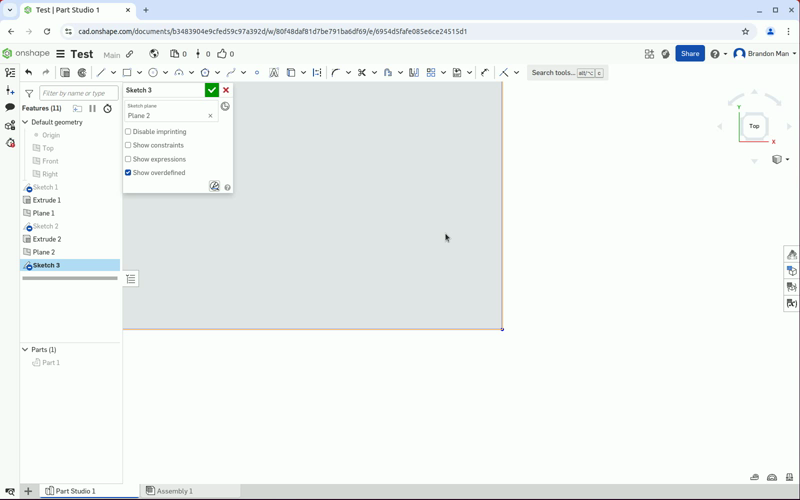
click(445, 233)
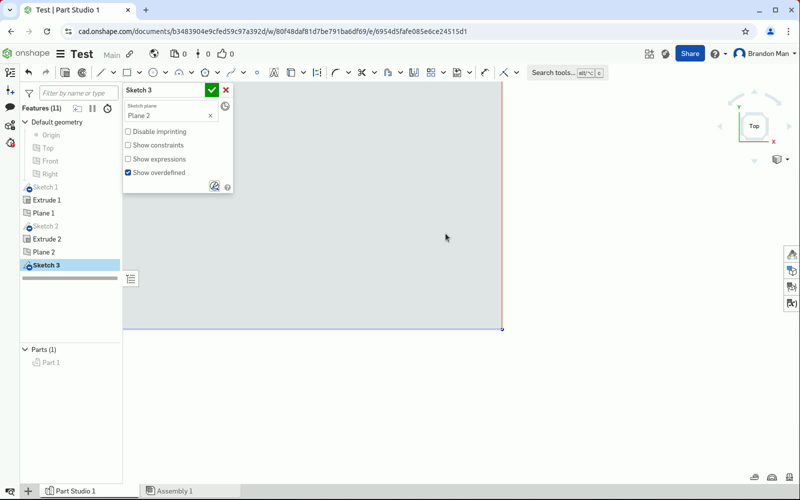
scroll(-6)
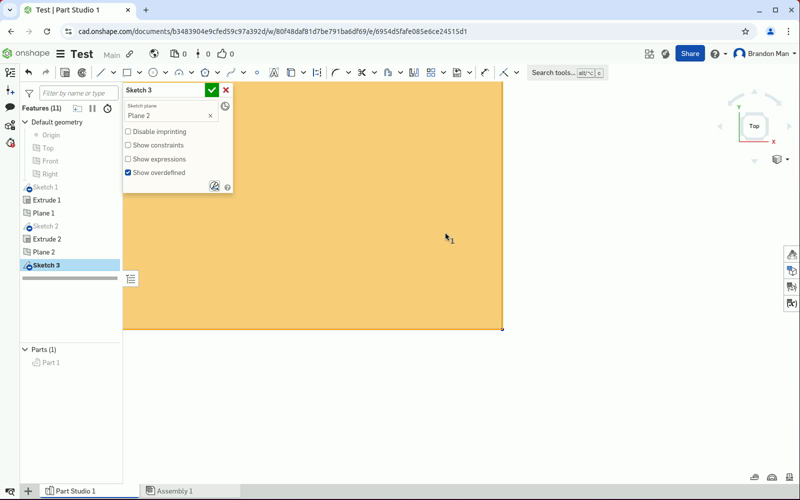
scroll(-6)
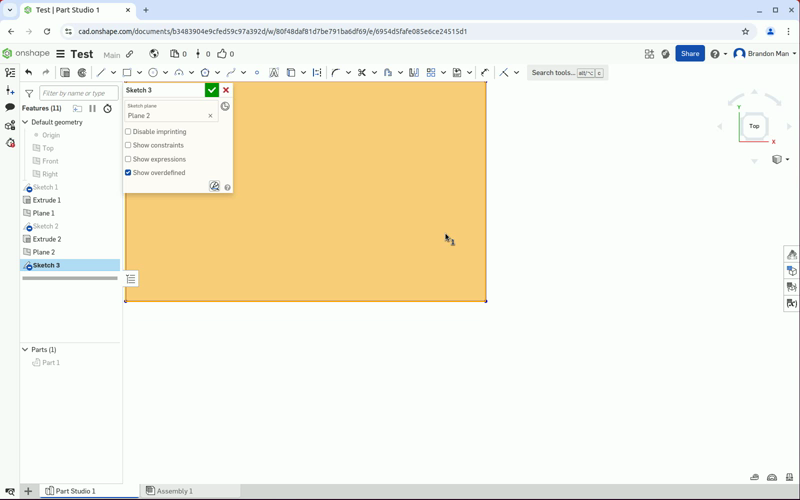
scroll(-6)
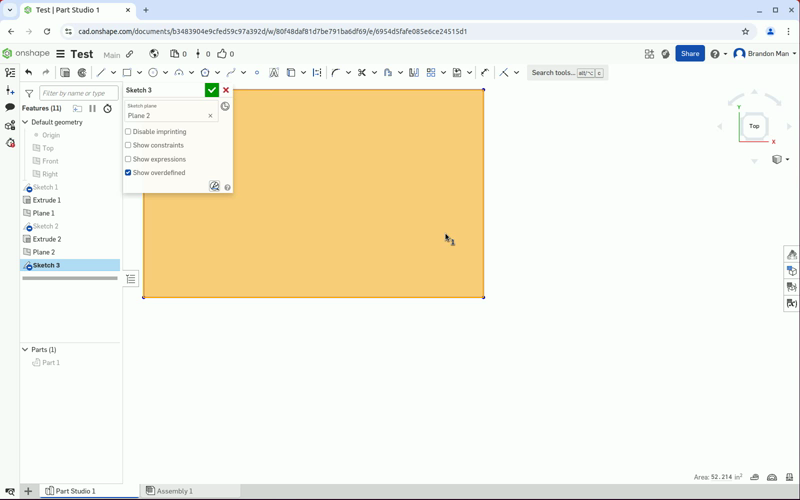
scroll(-6)
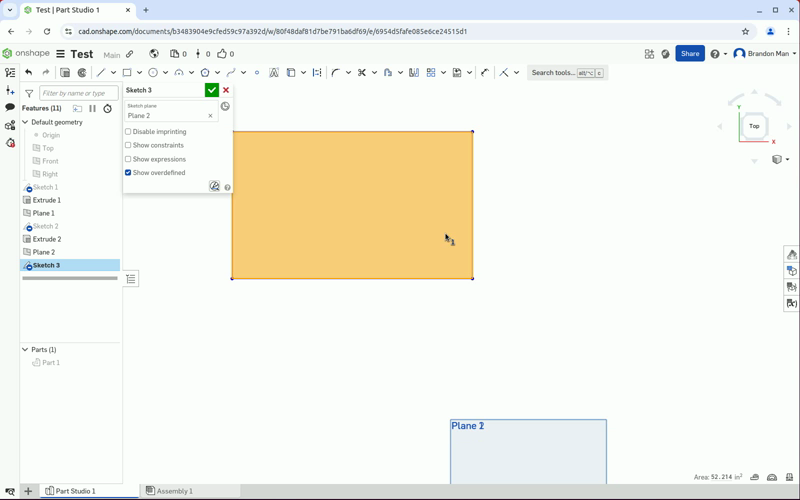
scroll(-6)
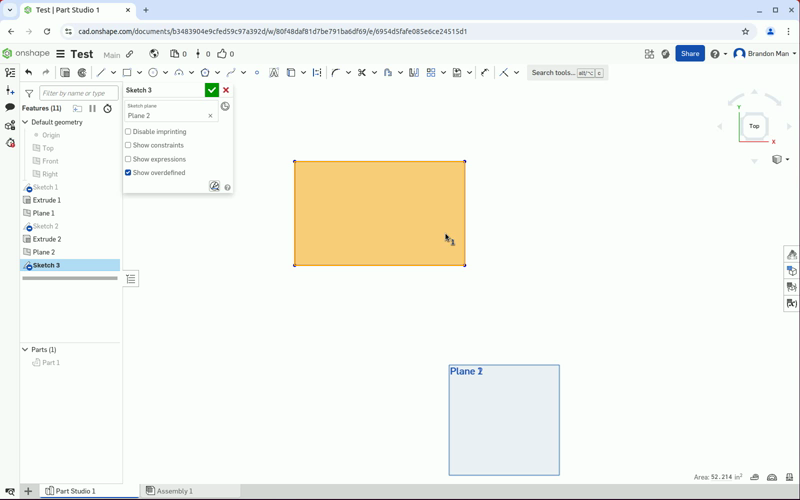
scroll(-6)
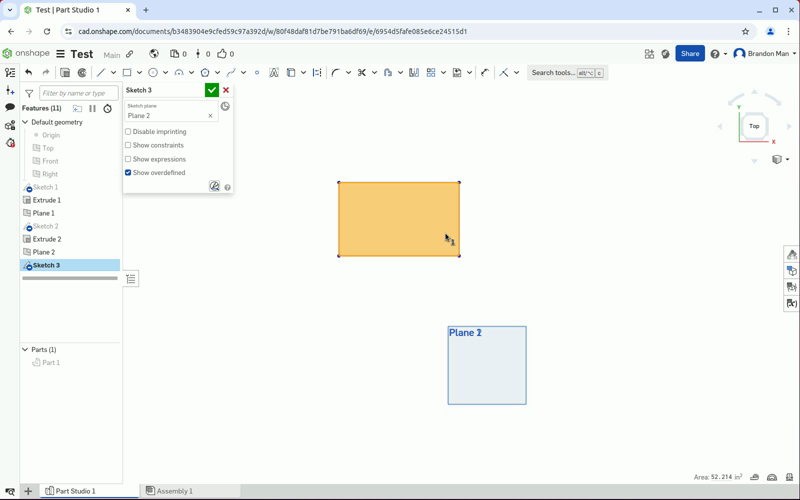
scroll(-6)
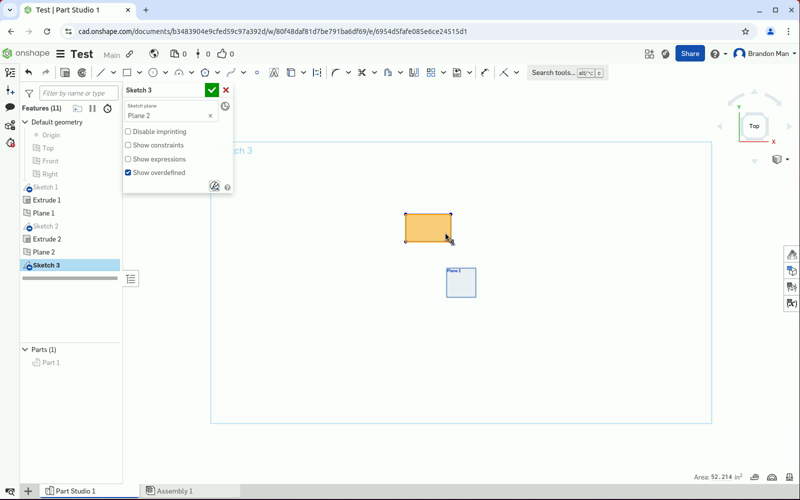
mouse_move(73, 352)
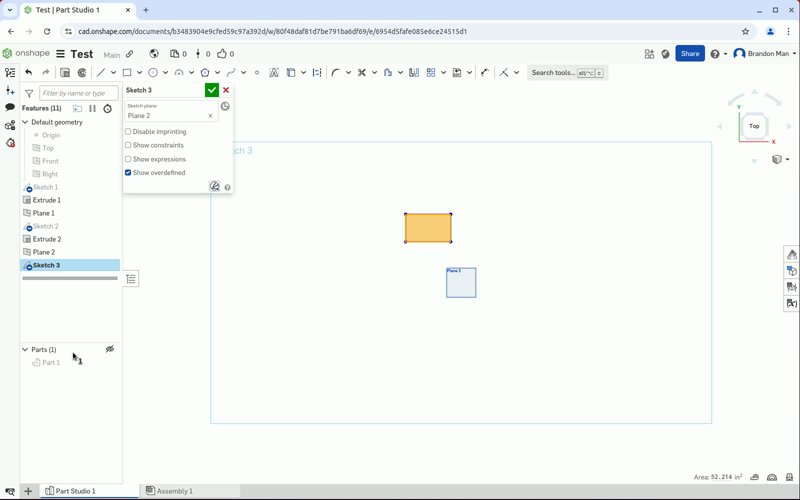
key(shift+y)
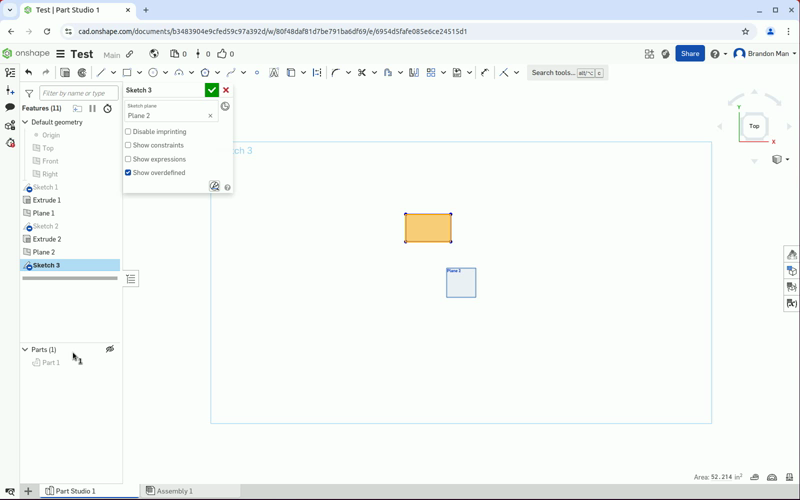
key(shift+e)
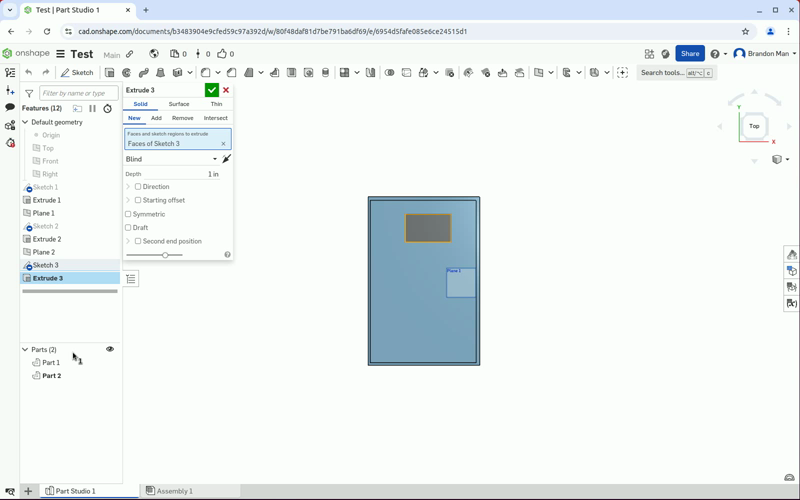
mouse_move(143, 106)
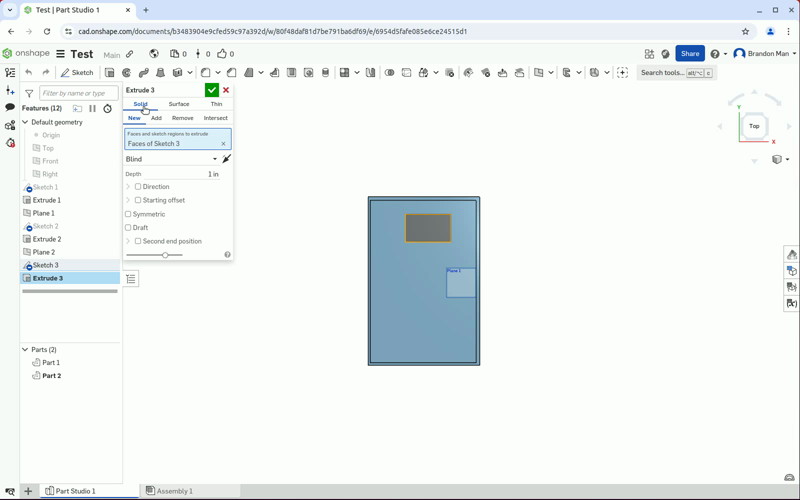
click(143, 106)
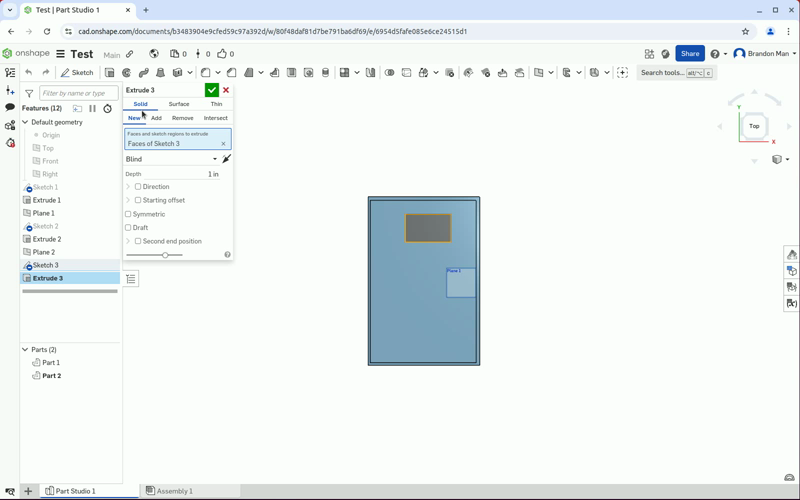
mouse_move(137, 120)
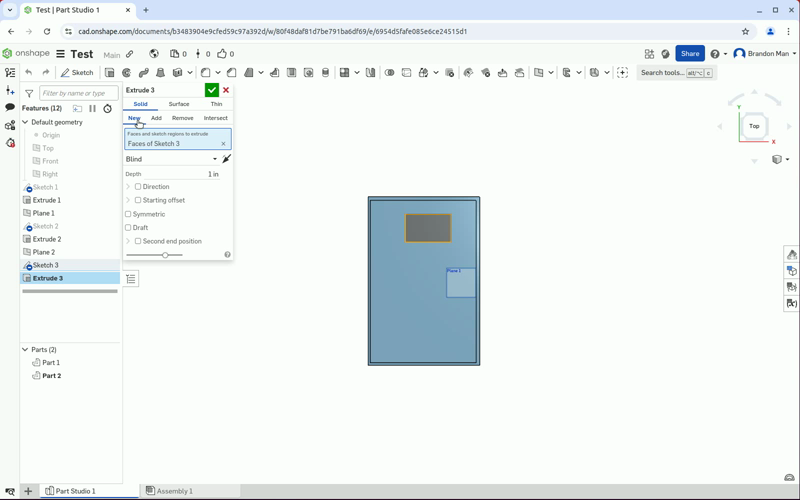
click(137, 120)
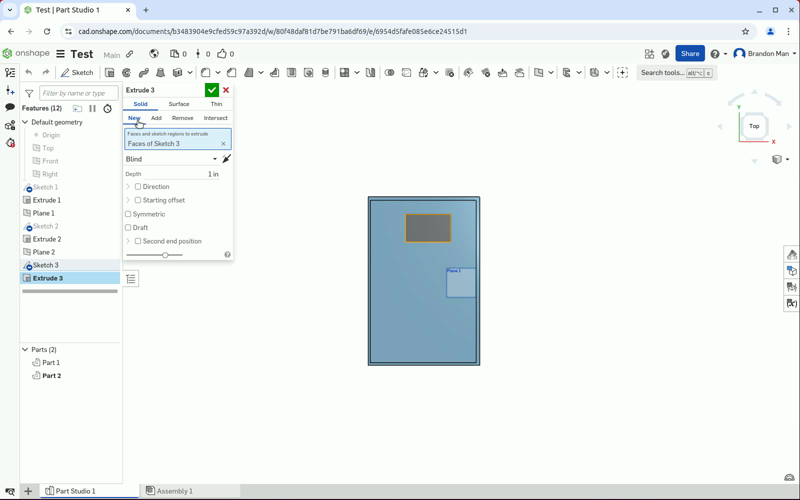
key(tab, 4)
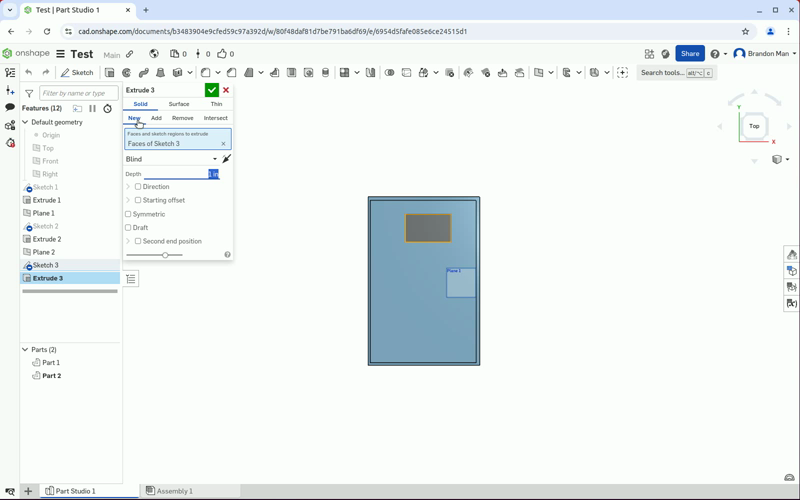
text(2.889)
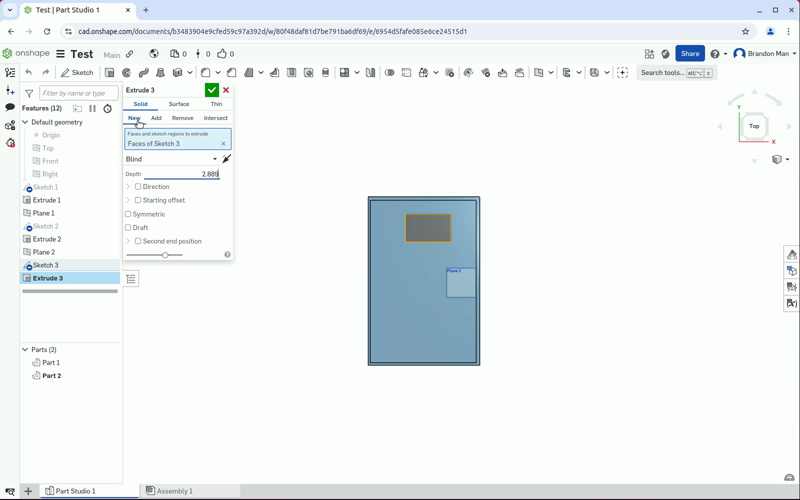
key(enter)
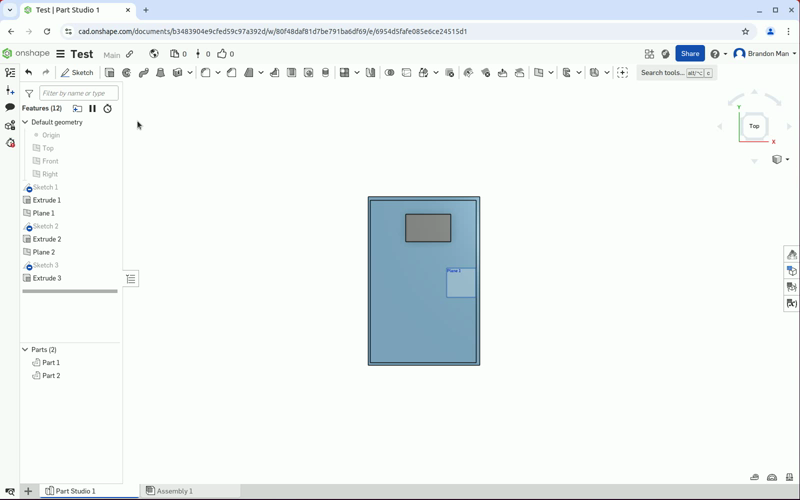
key(shift+h)
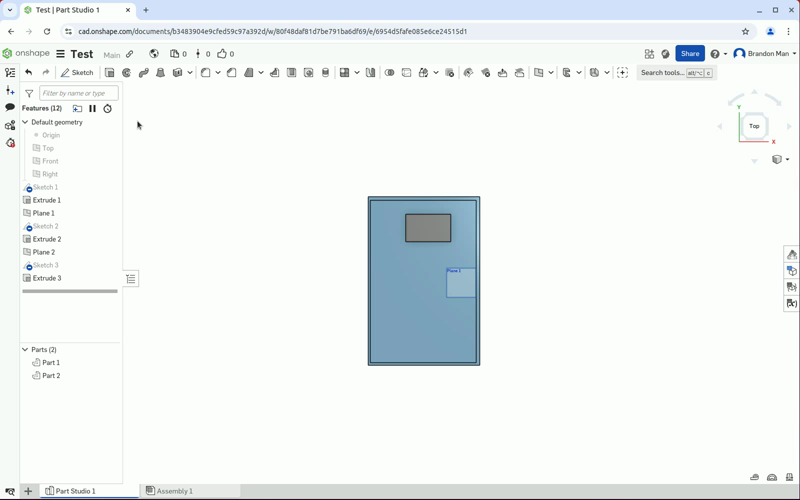
key(shift+h)
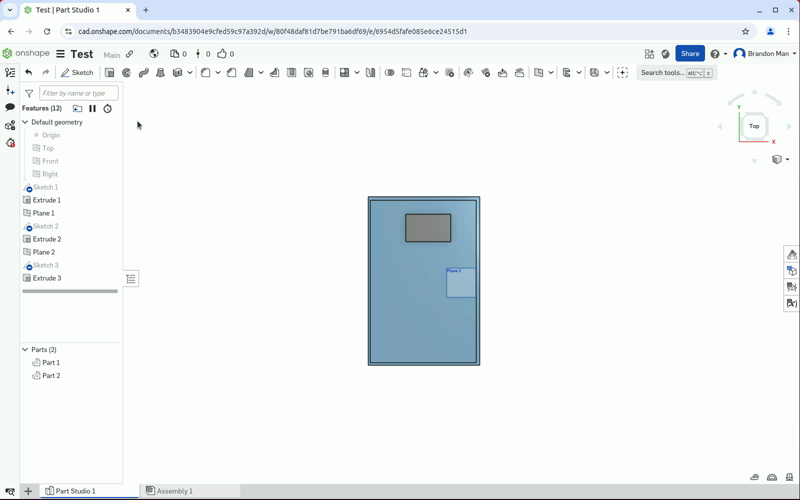
mouse_move(73, 189)
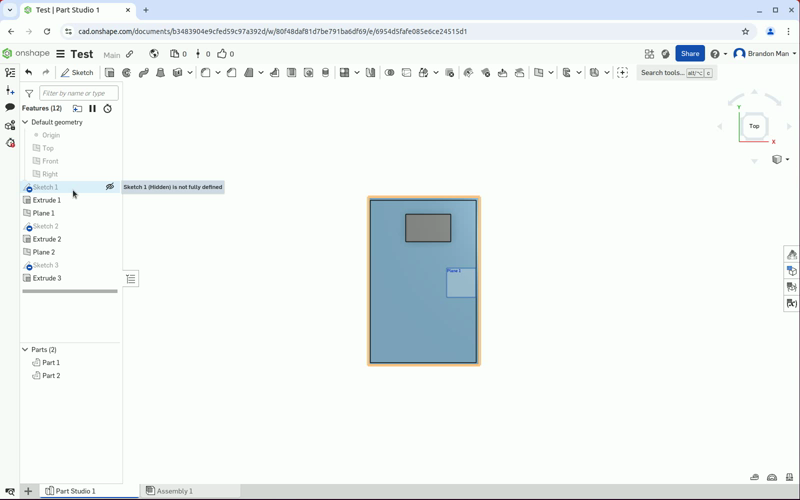
click(73, 189)
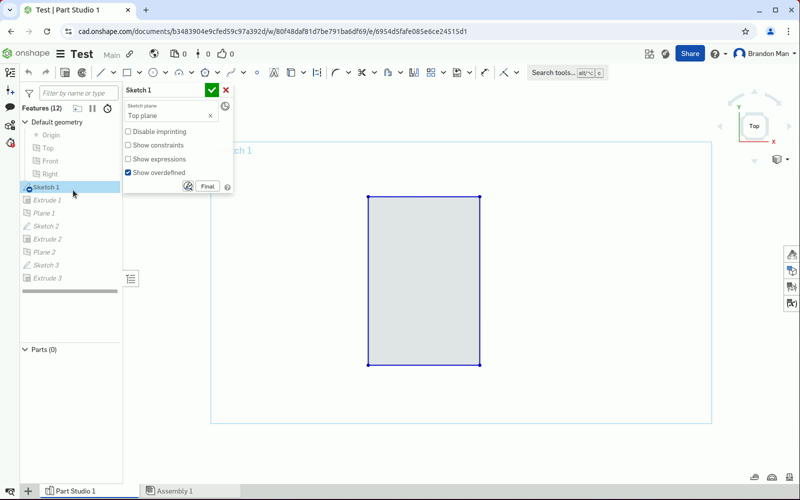
mouse_move(229, 92)
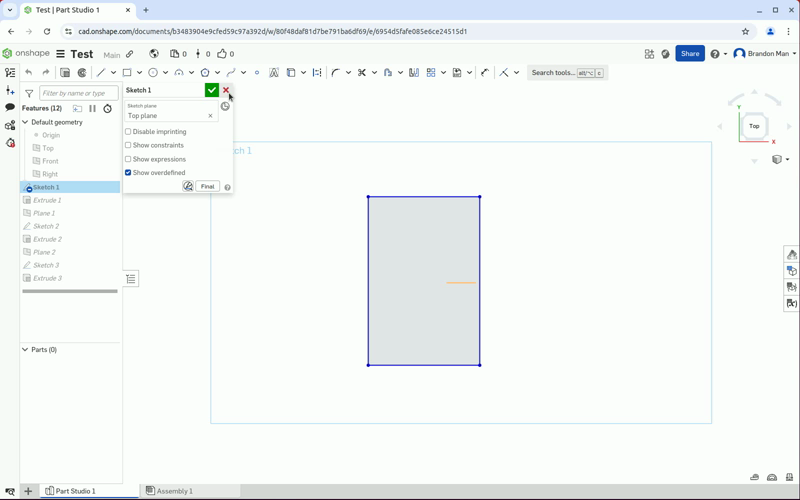
click(229, 92)
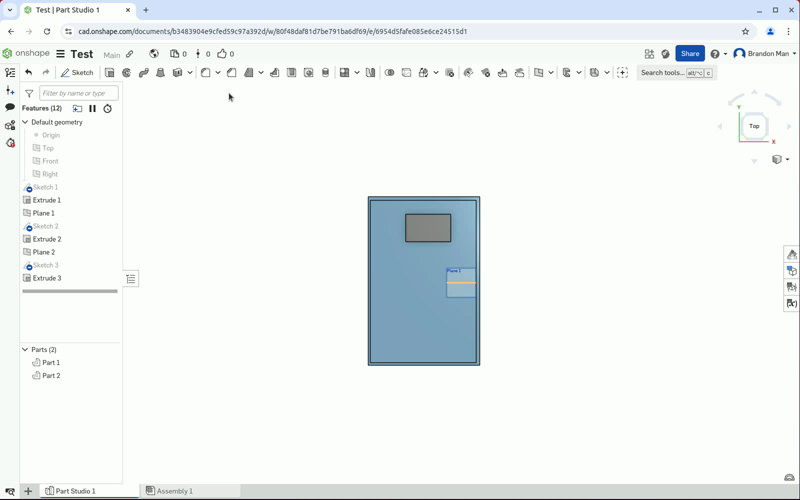
mouse_move(541, 75)
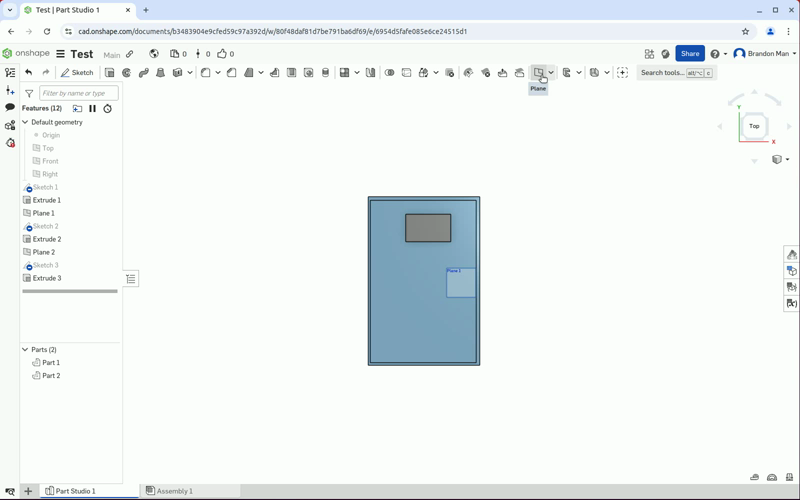
click(541, 75)
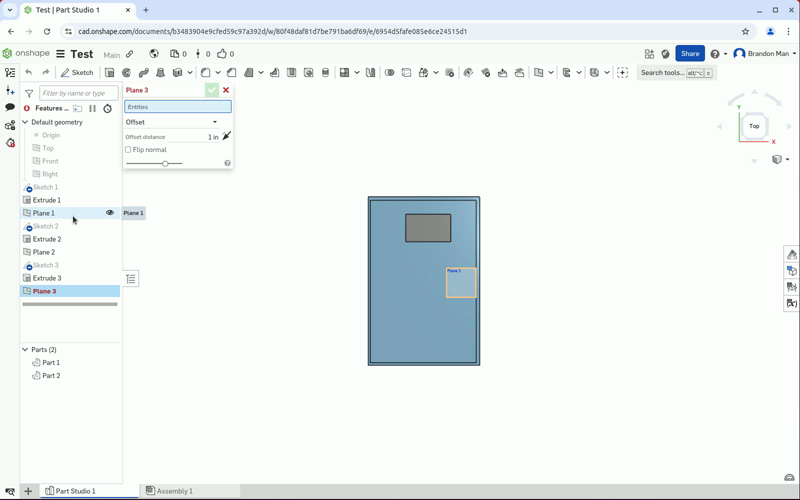
scroll(3)
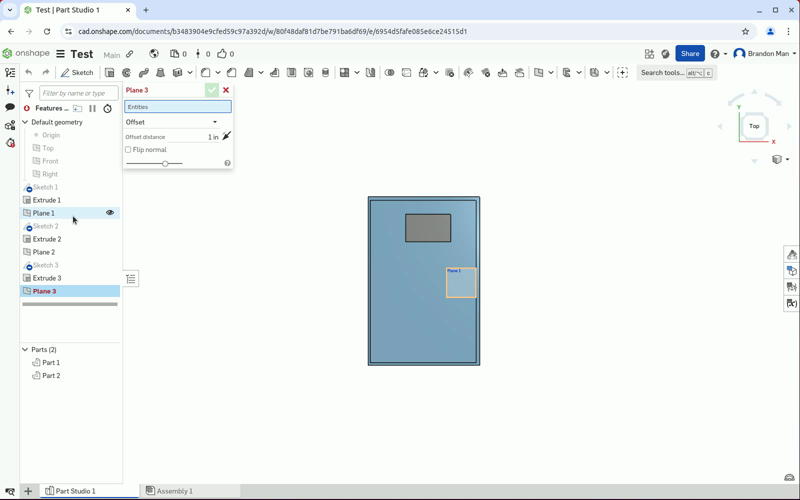
mouse_move(73, 150)
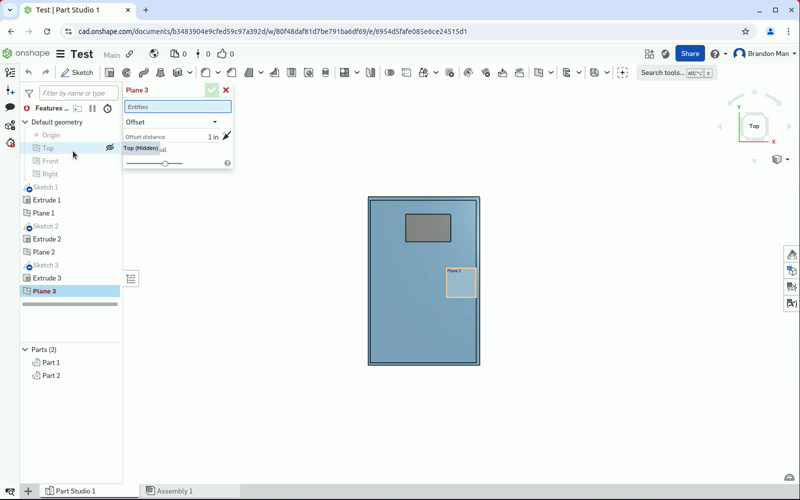
click(73, 150)
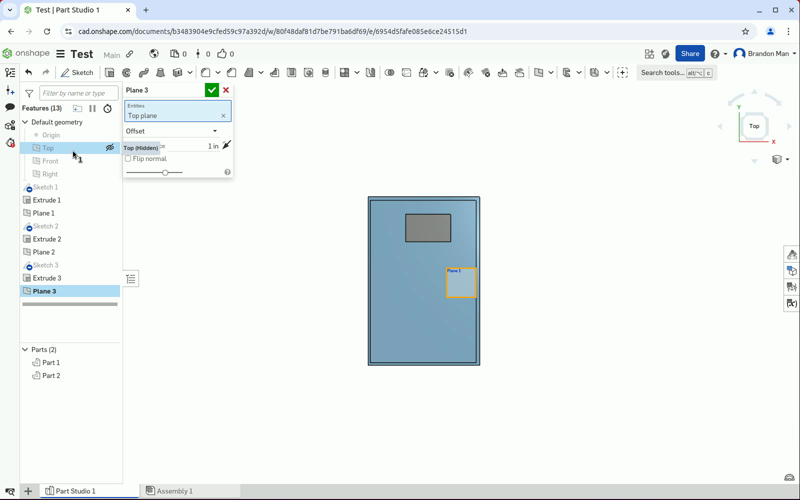
key(tab, 2)
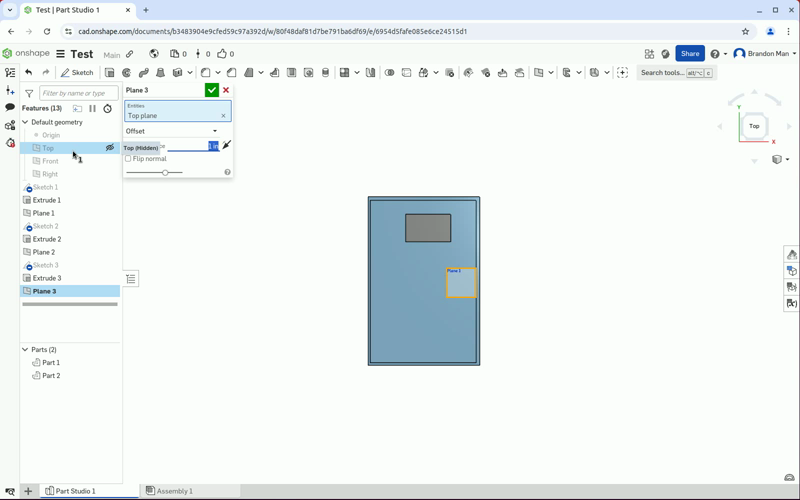
text(3.358)
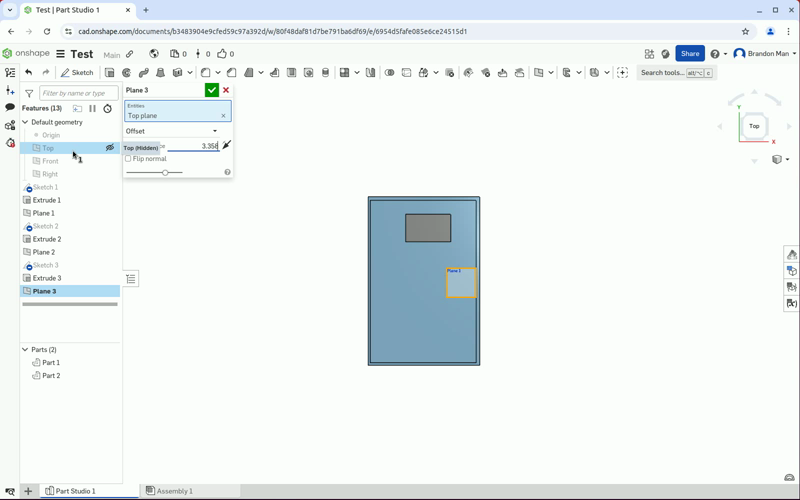
key(enter, 2)
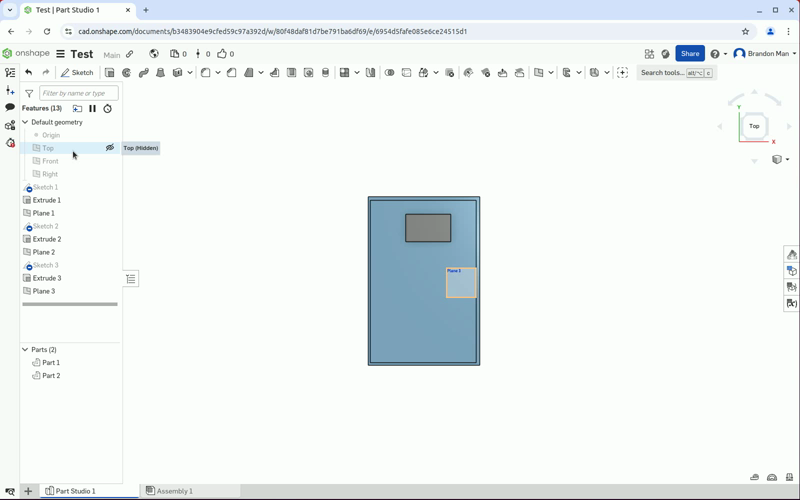
key(shift+s)
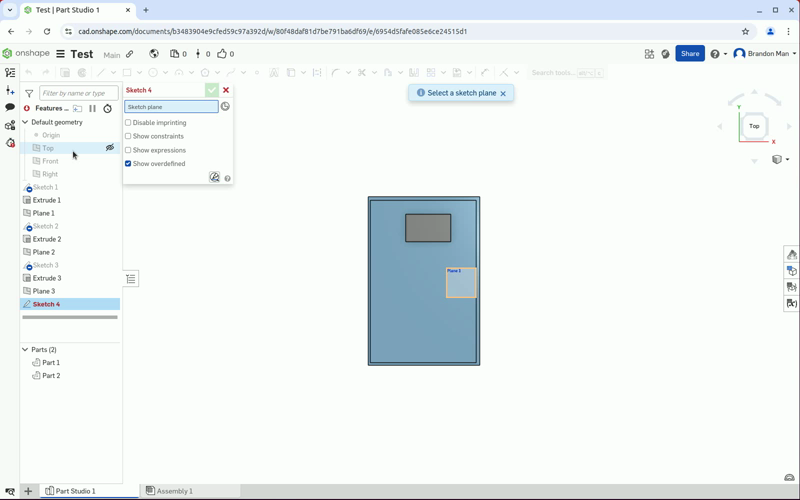
mouse_move(73, 293)
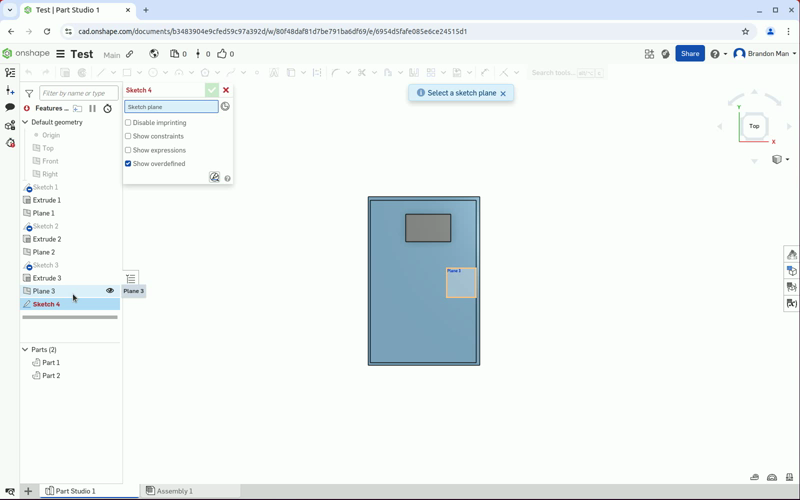
click(73, 293)
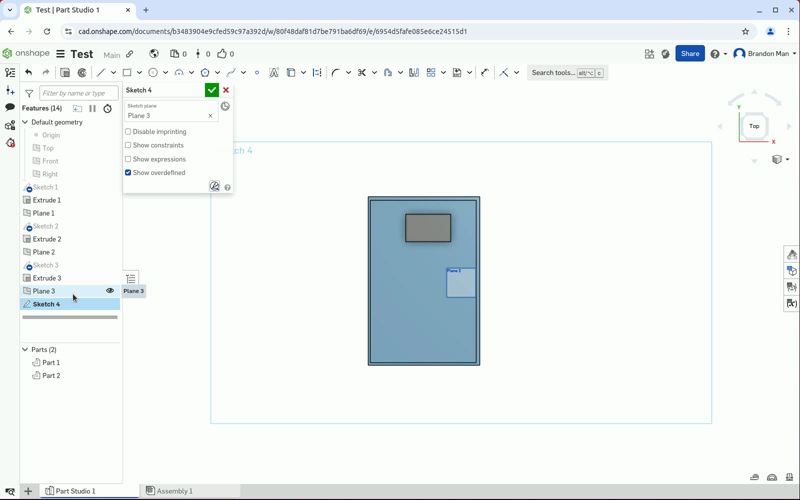
mouse_move(73, 352)
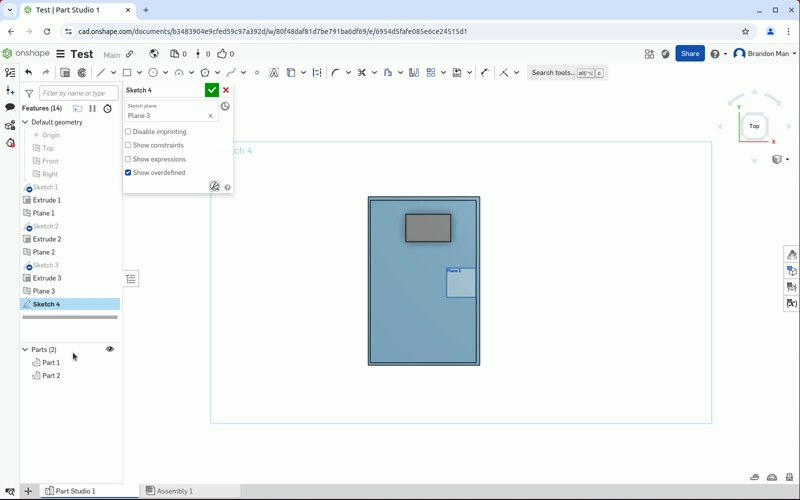
key(y)
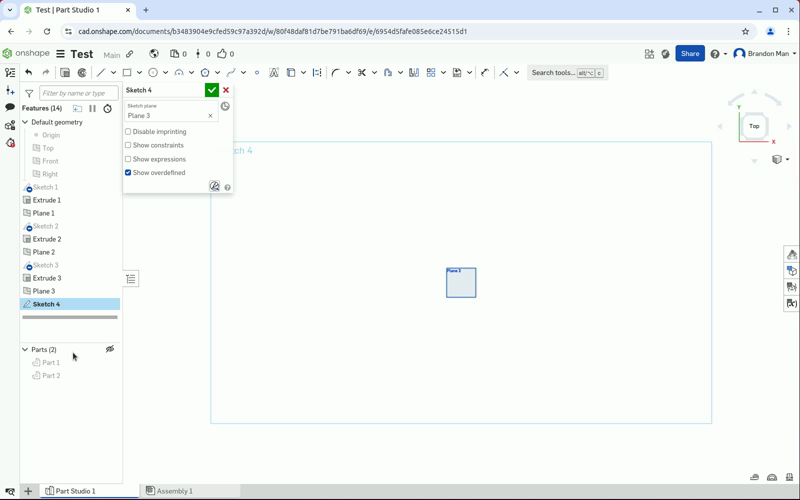
key(l)
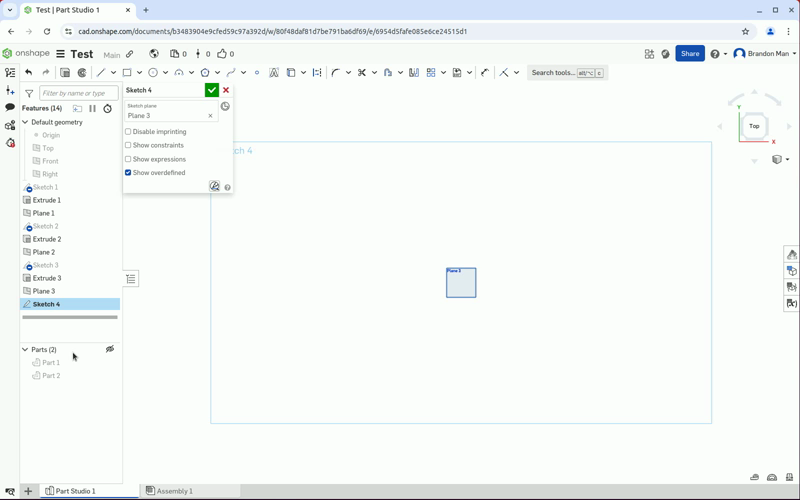
key_down(shift)
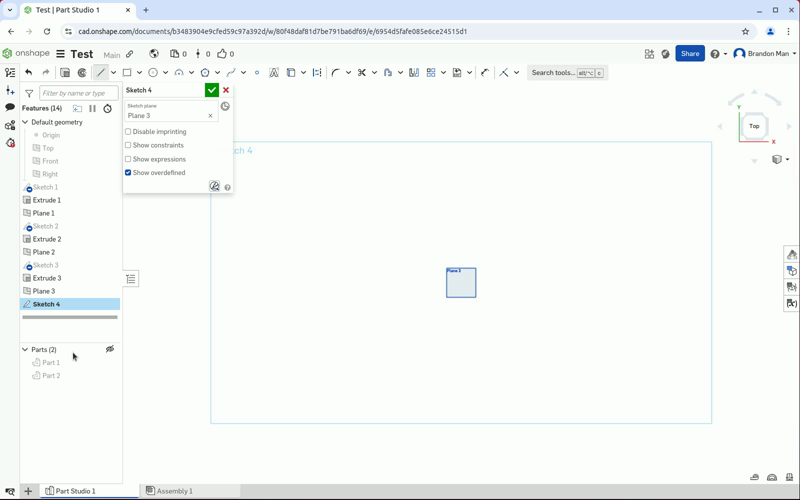
mouse_move(407, 239)
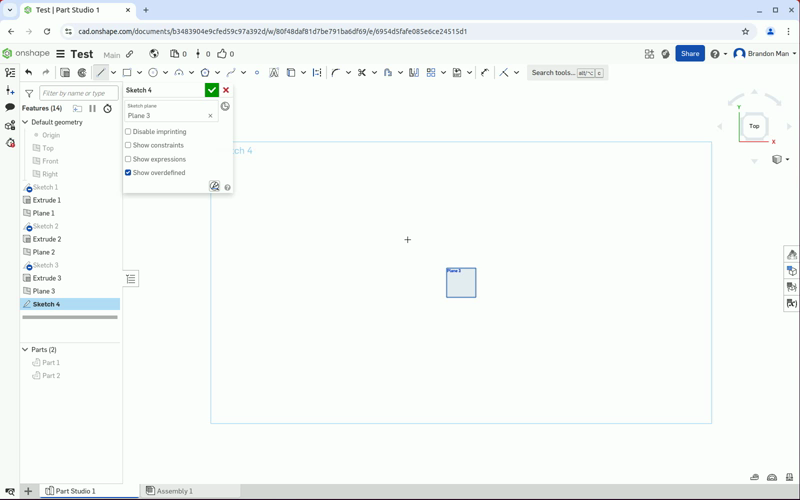
click(407, 239)
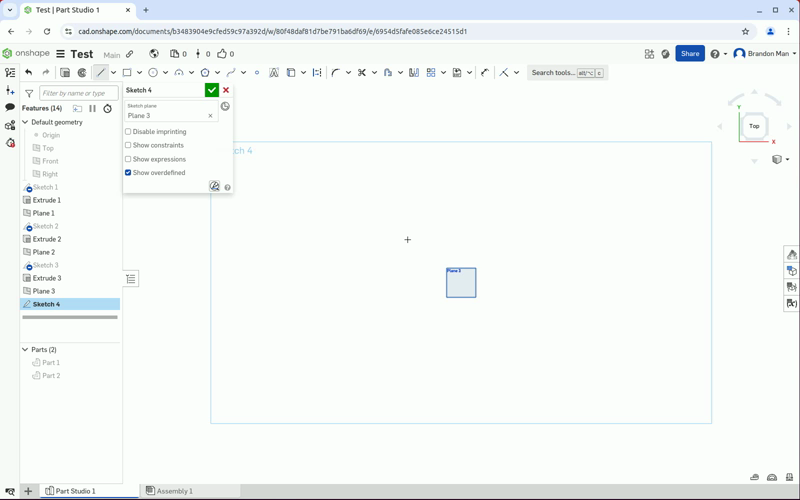
key_up(shift)
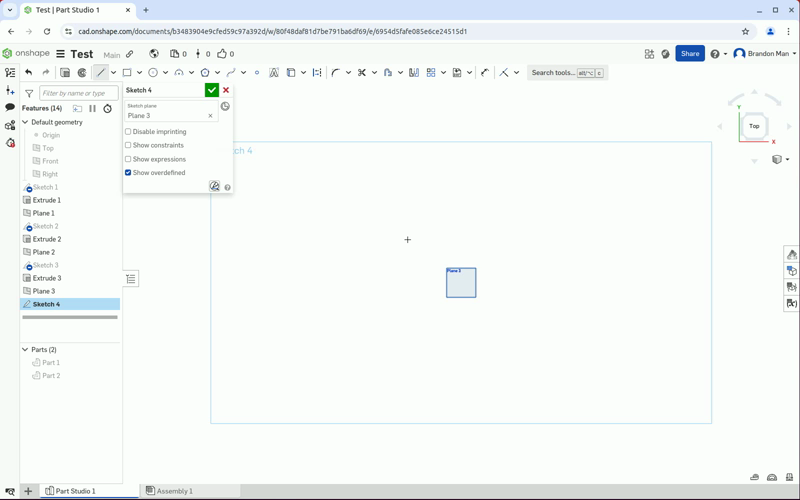
key_down(shift)
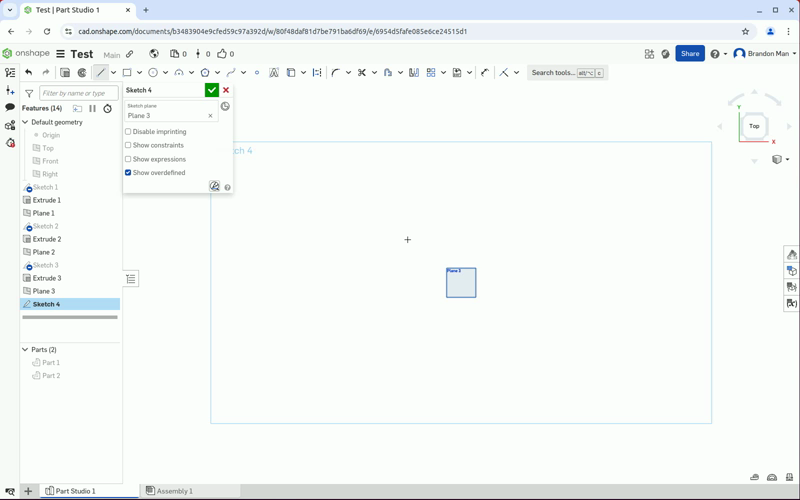
mouse_move(437, 239)
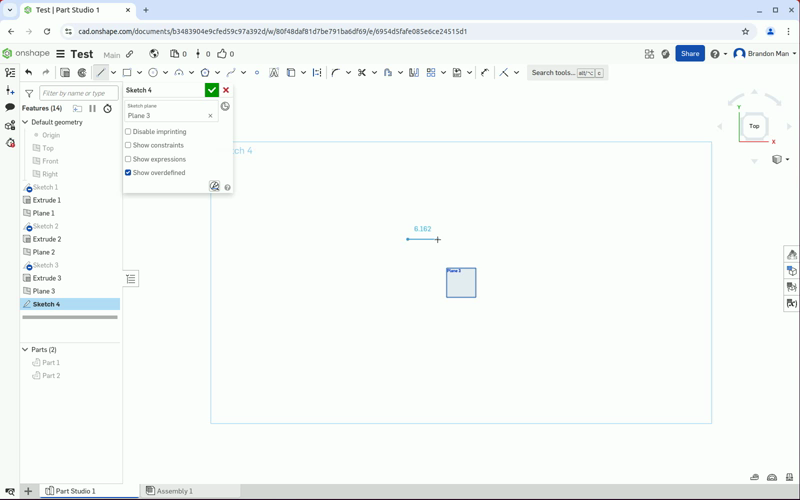
mouse_move(447, 239)
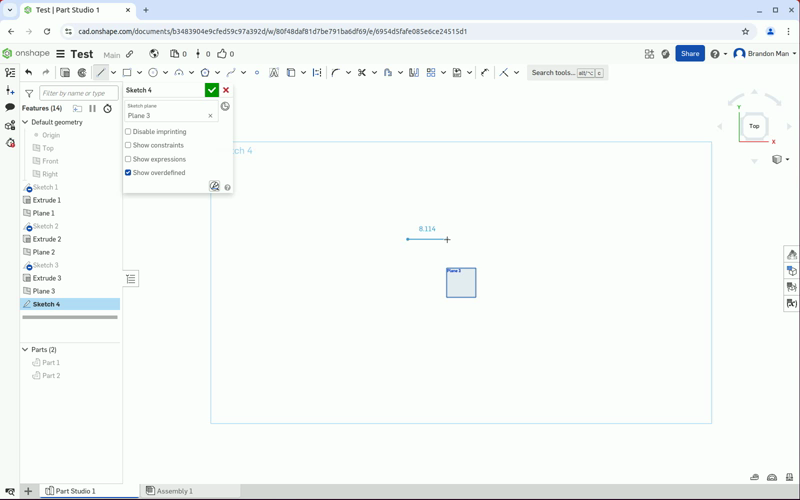
click(447, 239)
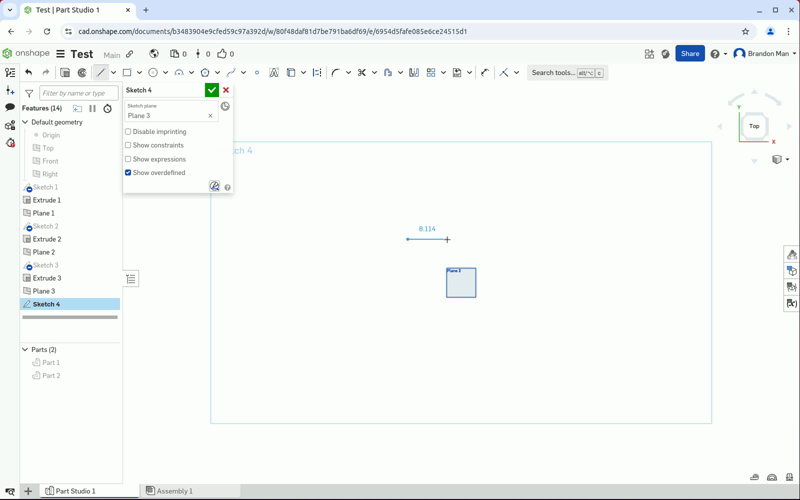
key_up(shift)
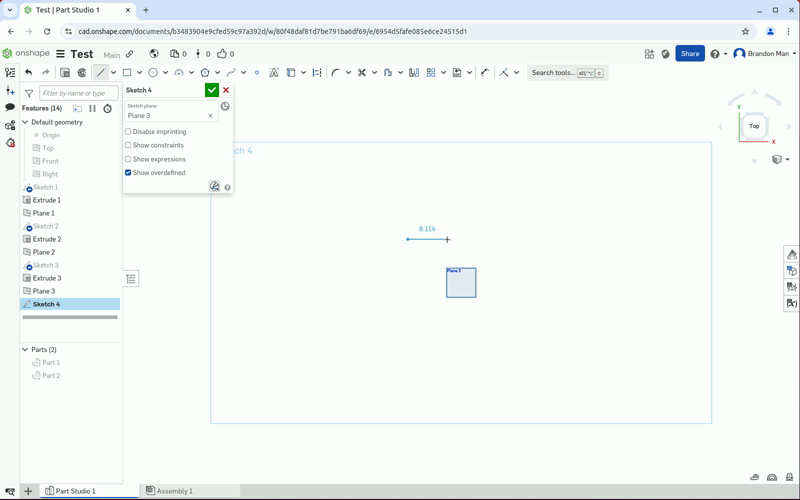
key_down(shift)
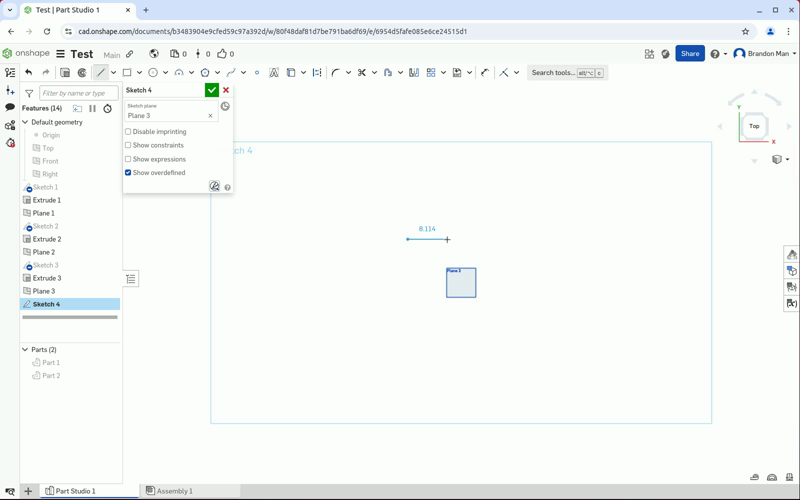
mouse_move(477, 239)
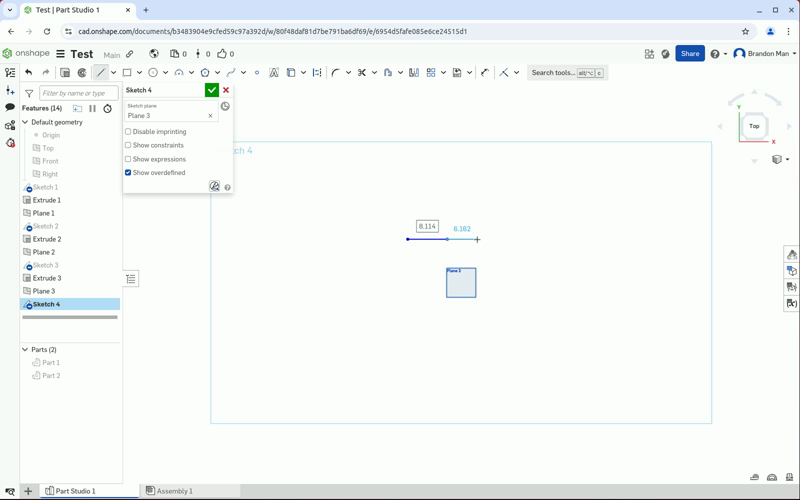
mouse_move(447, 218)
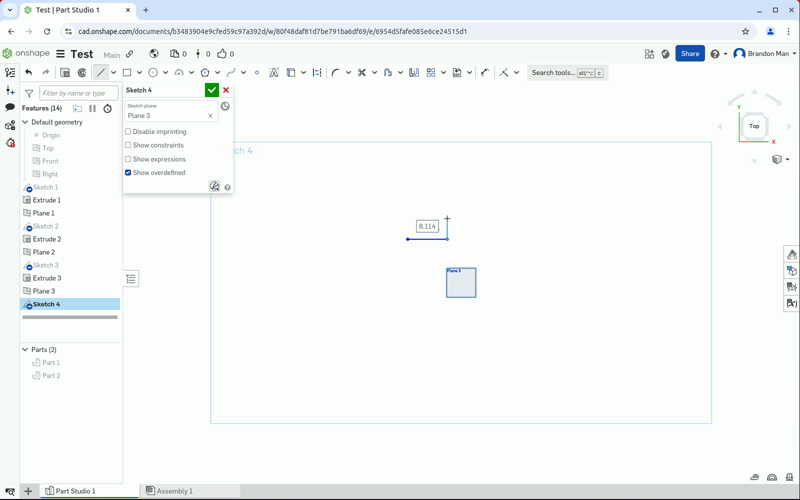
click(447, 218)
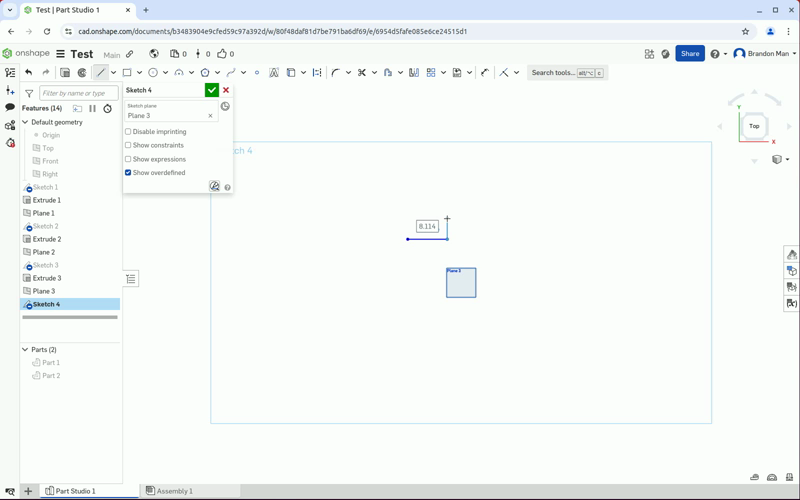
key_up(shift)
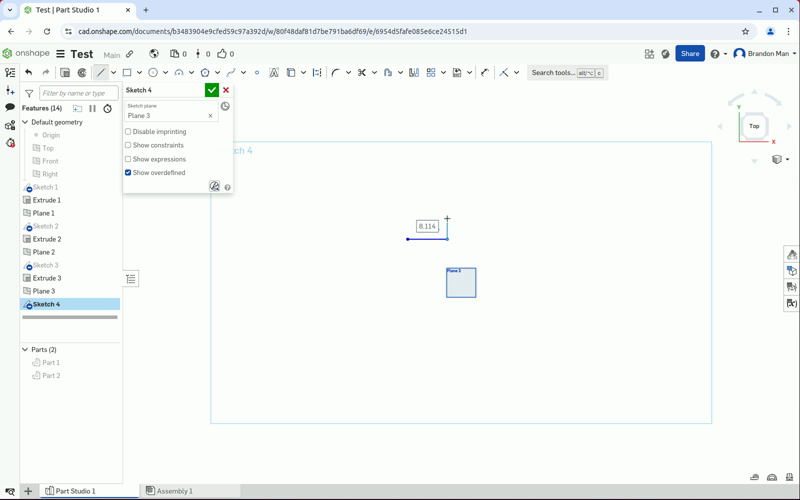
key_down(shift)
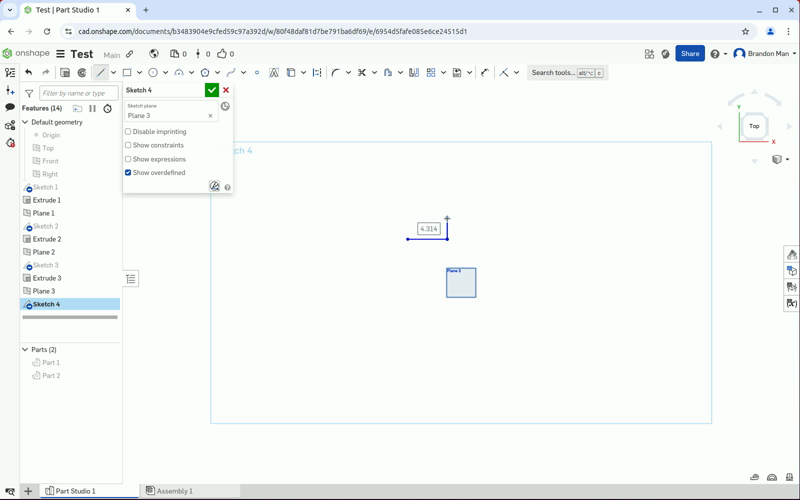
mouse_move(477, 218)
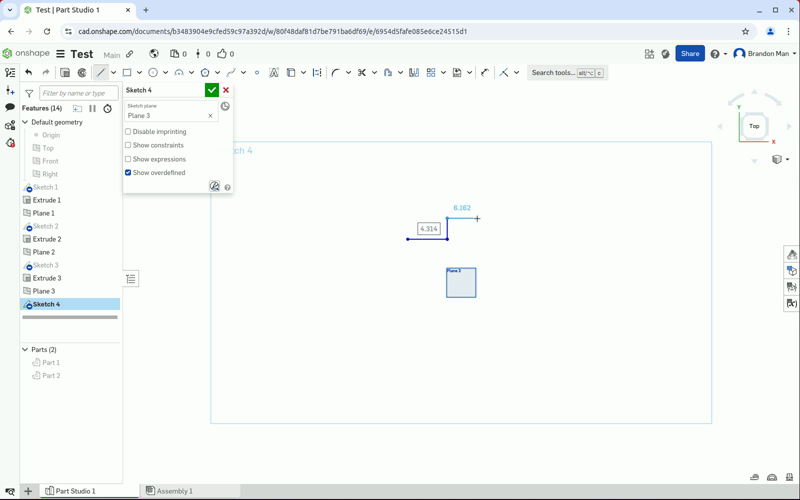
mouse_move(407, 218)
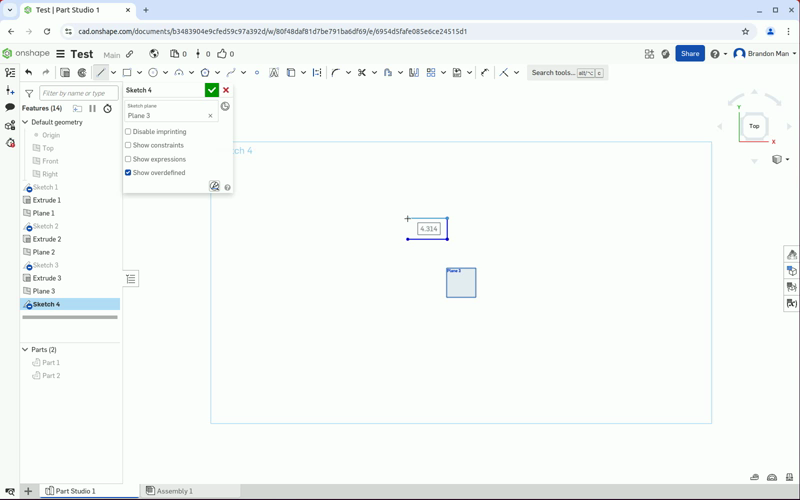
click(407, 218)
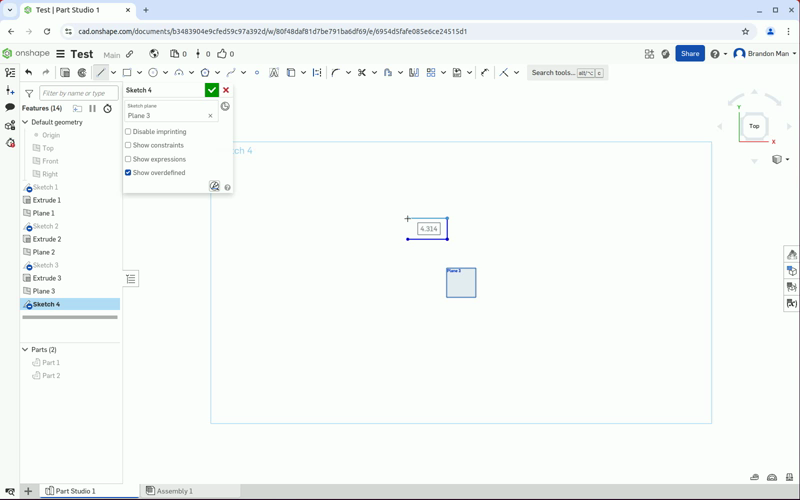
key_up(shift)
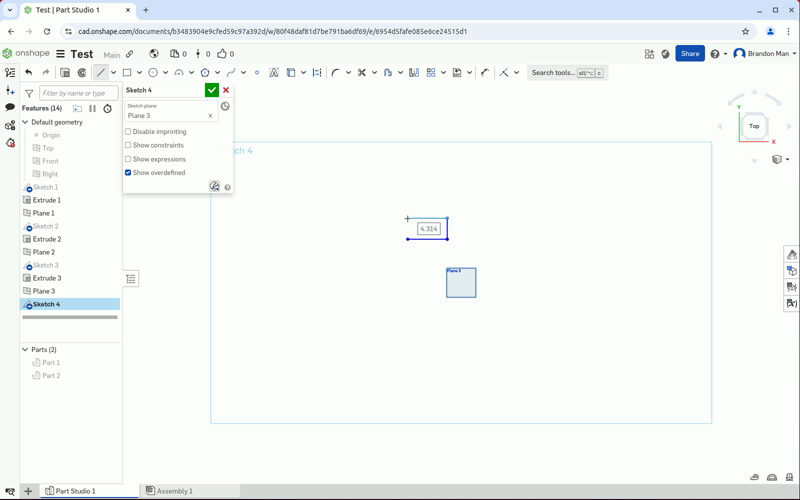
mouse_move(437, 218)
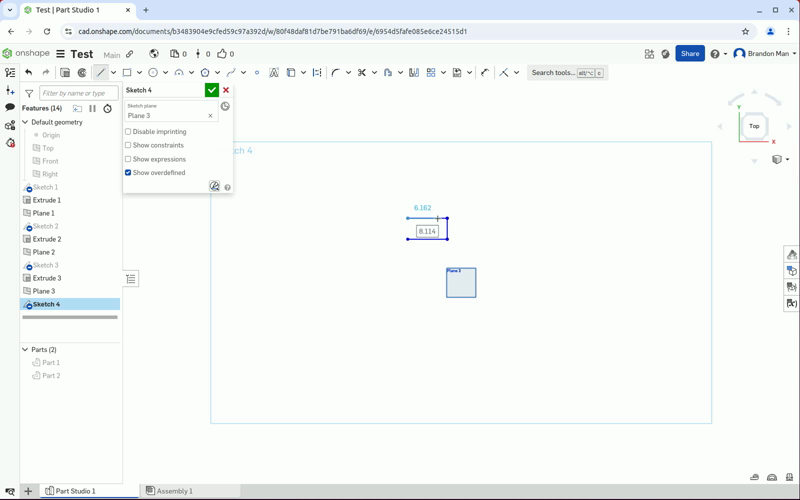
key_down(shift)
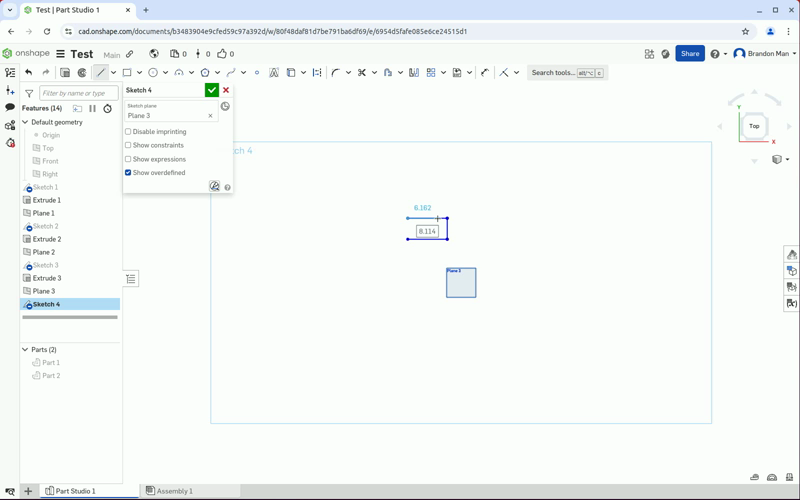
mouse_move(407, 239)
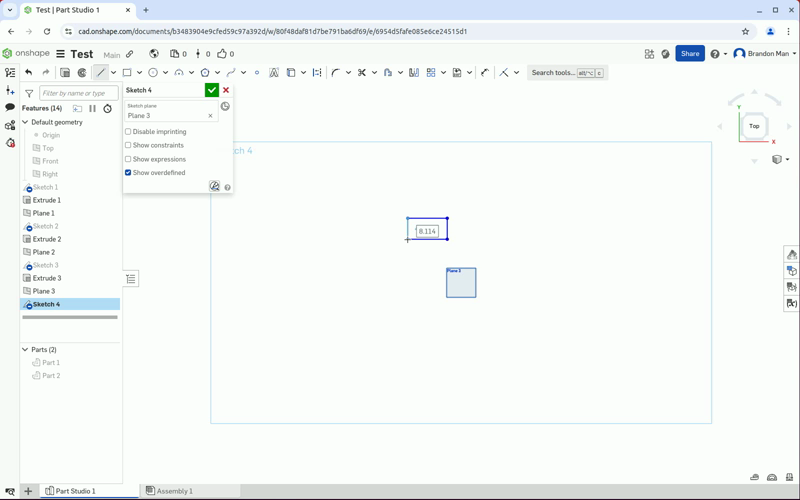
key_up(shift)
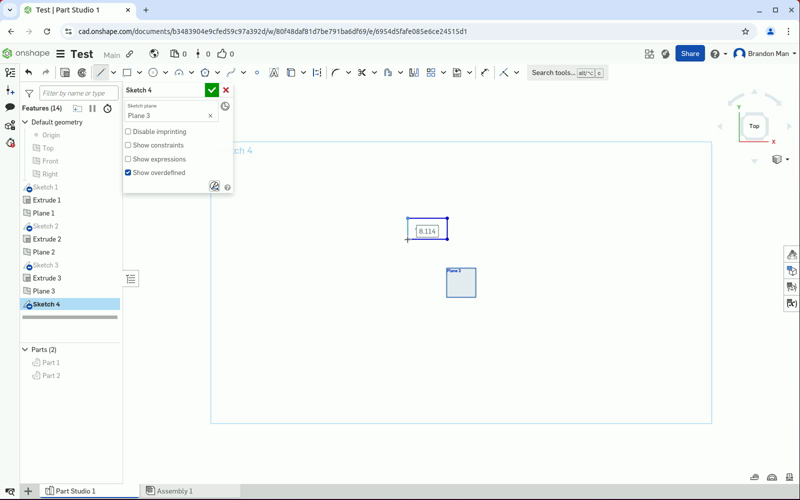
click(407, 239)
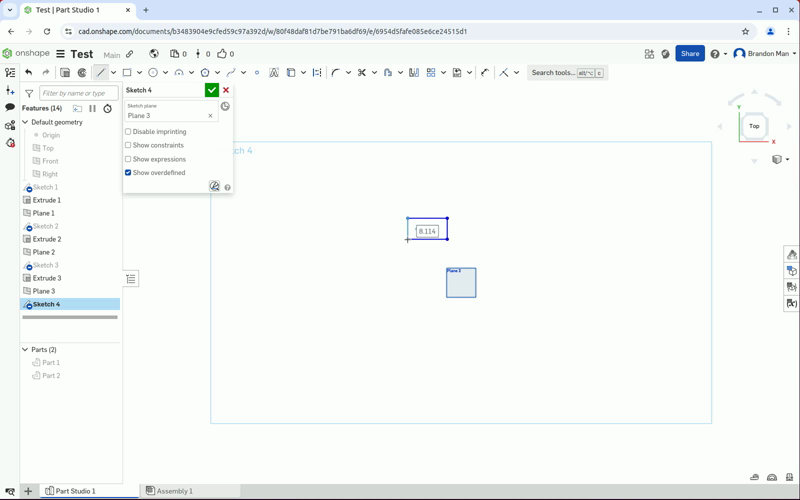
key(esc)
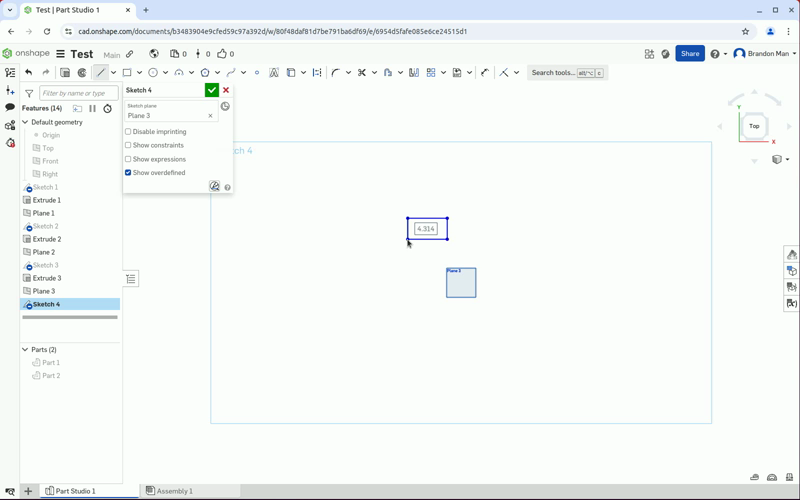
mouse_move(425, 236)
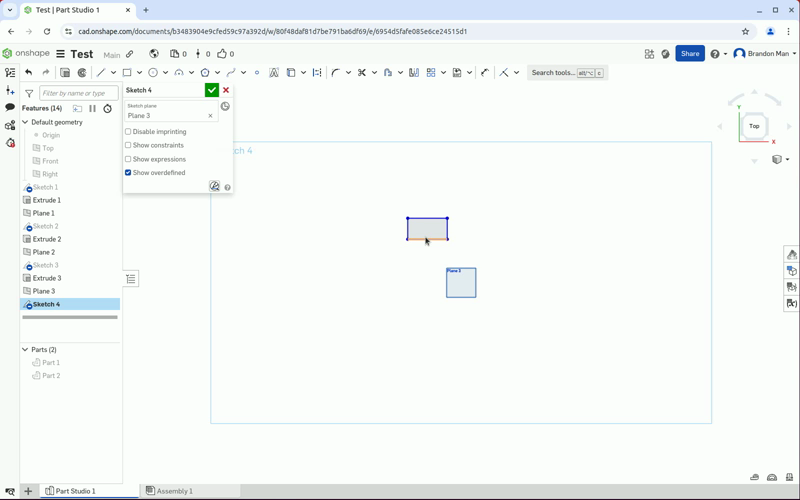
scroll(6)
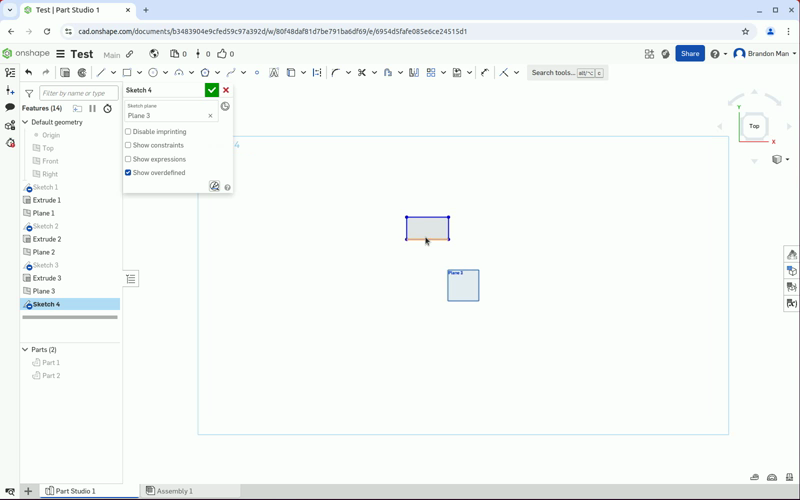
scroll(6)
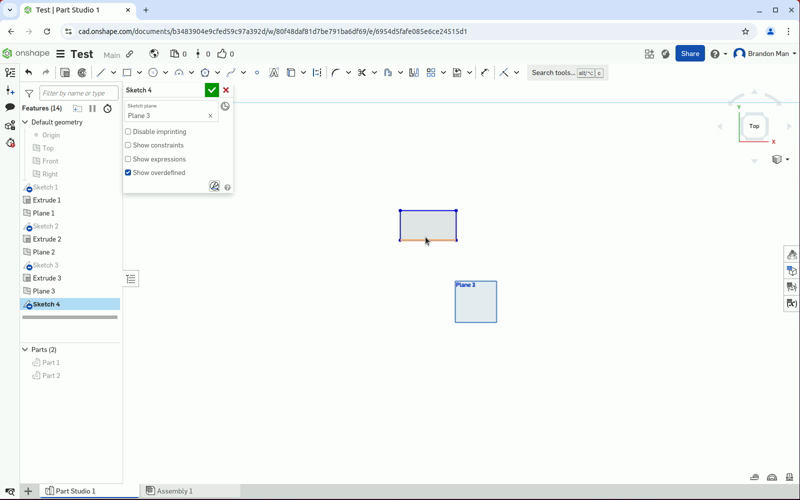
scroll(6)
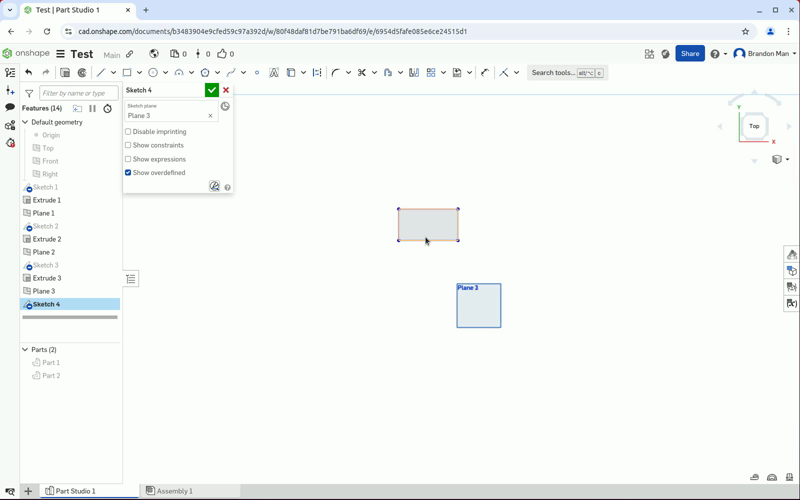
scroll(6)
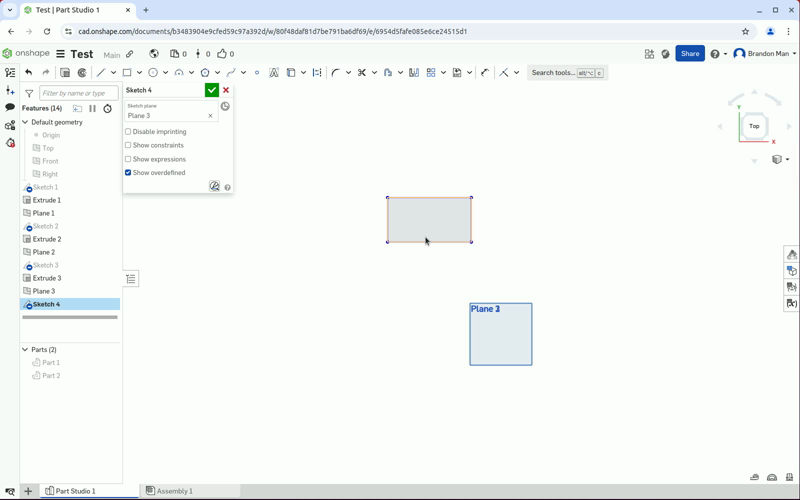
scroll(6)
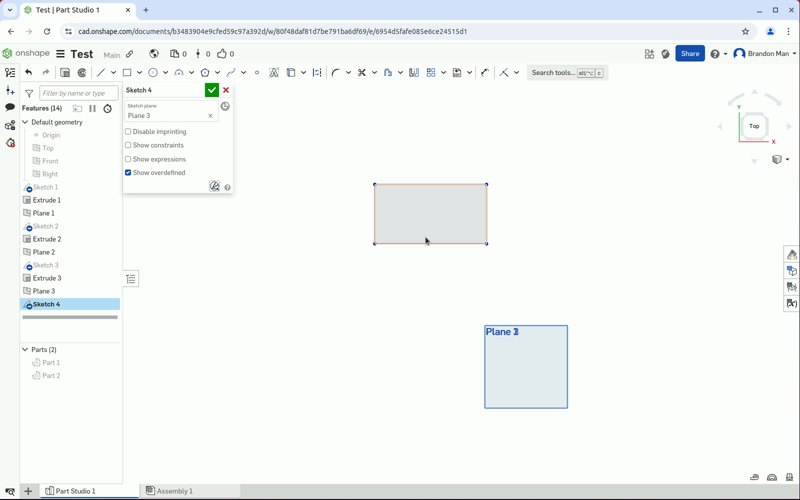
scroll(6)
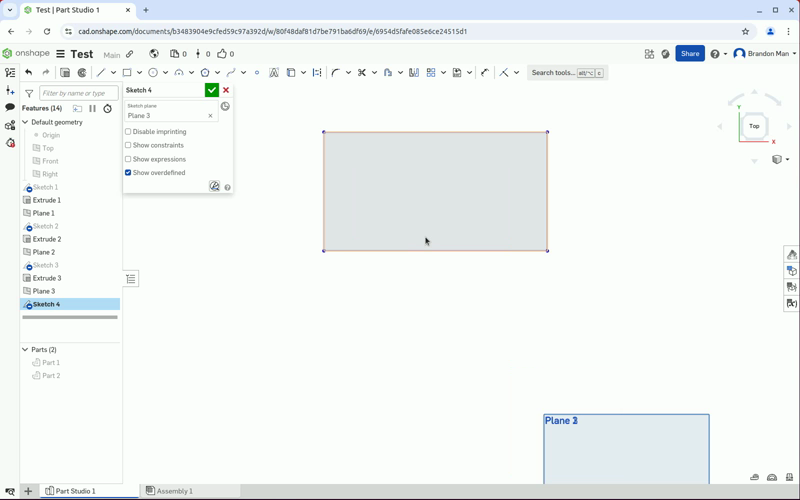
scroll(6)
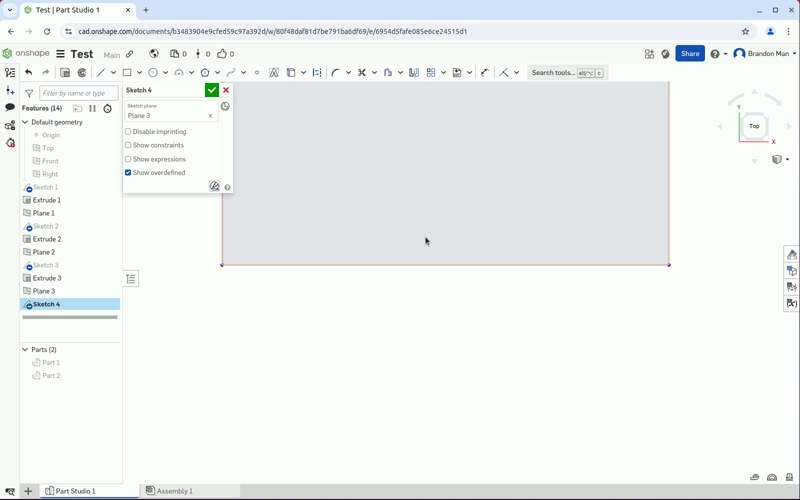
click(425, 236)
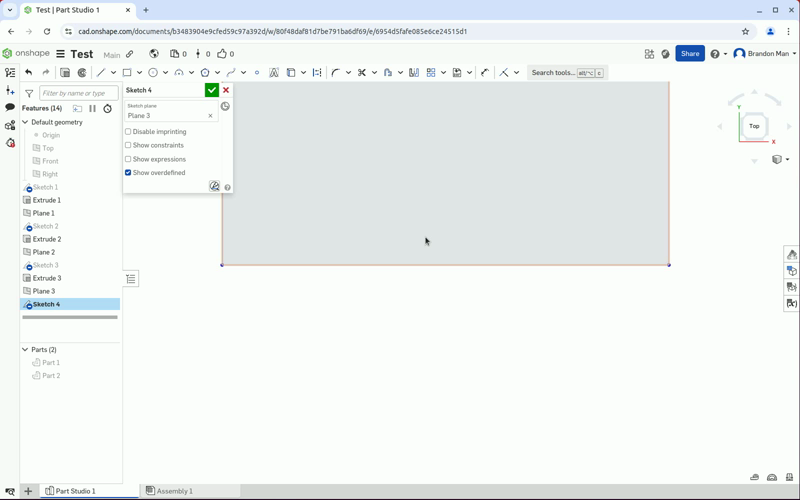
scroll(-6)
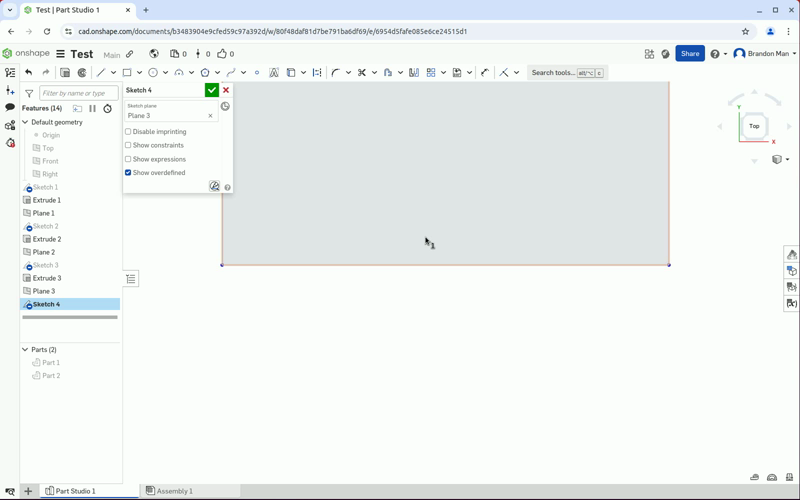
scroll(-6)
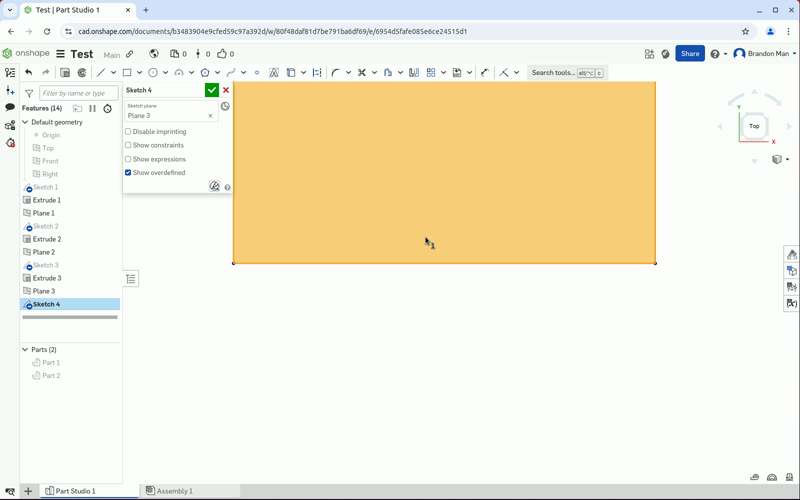
scroll(-6)
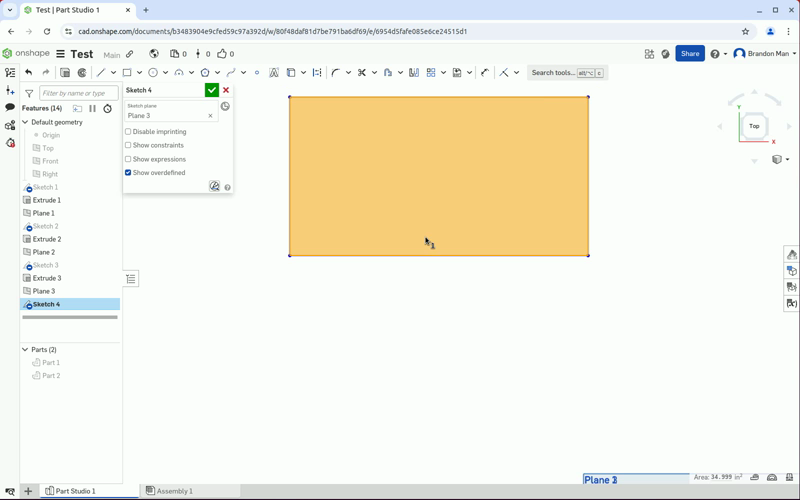
scroll(-6)
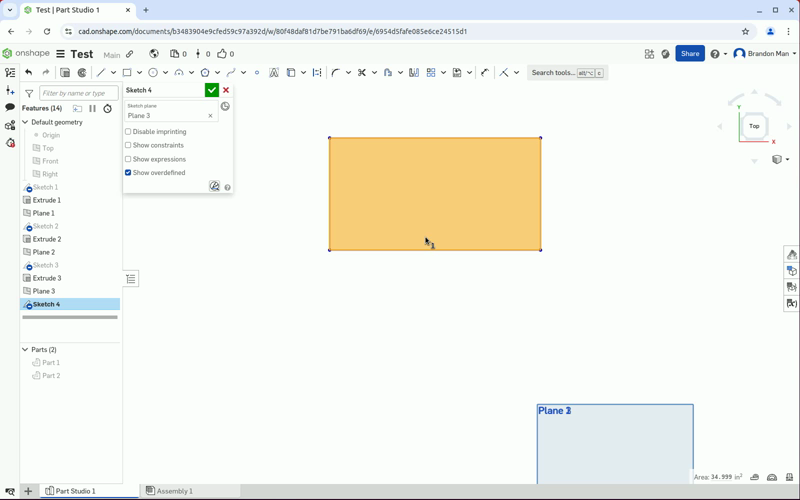
scroll(-6)
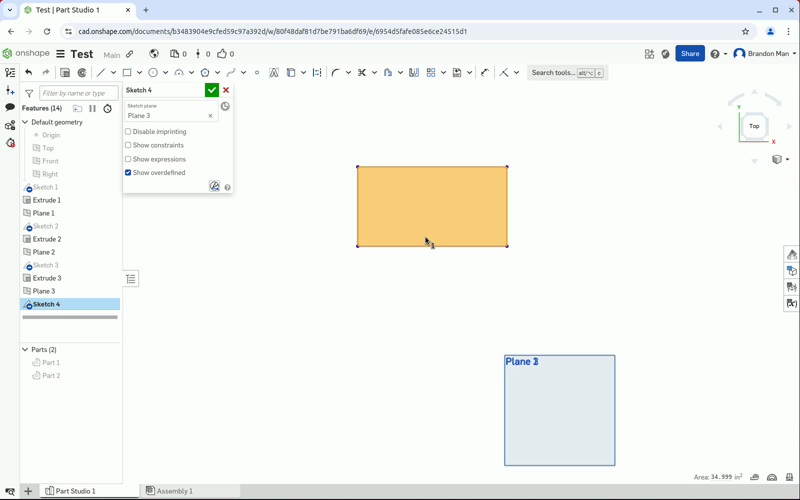
scroll(-6)
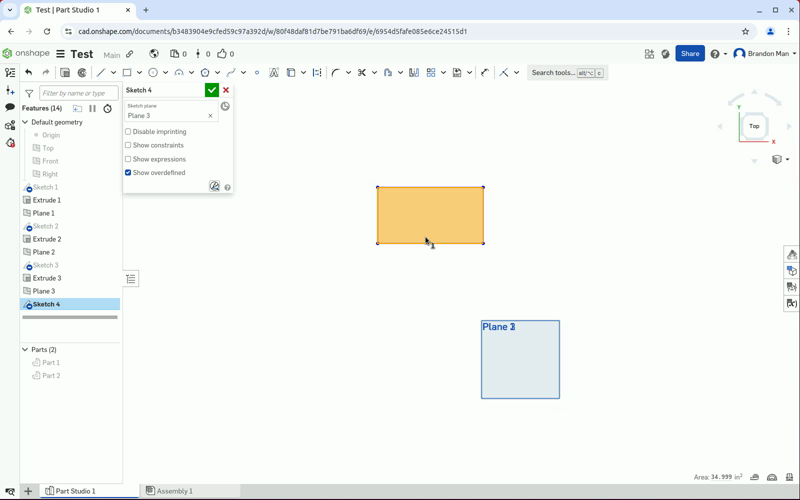
scroll(-6)
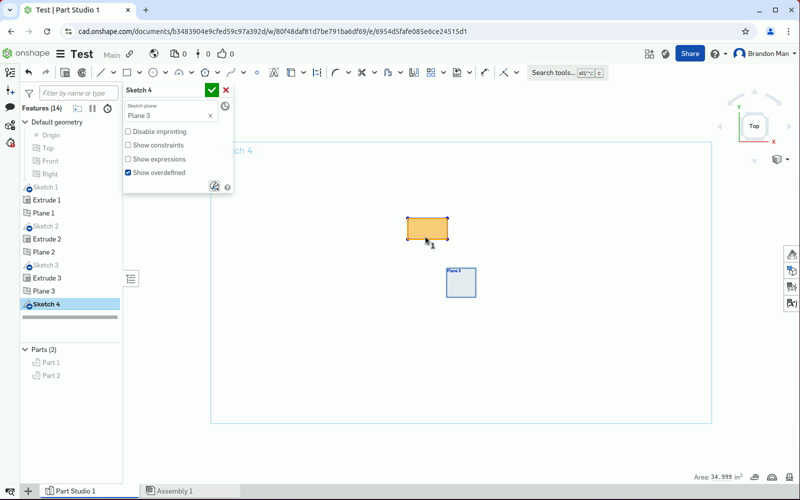
mouse_move(73, 352)
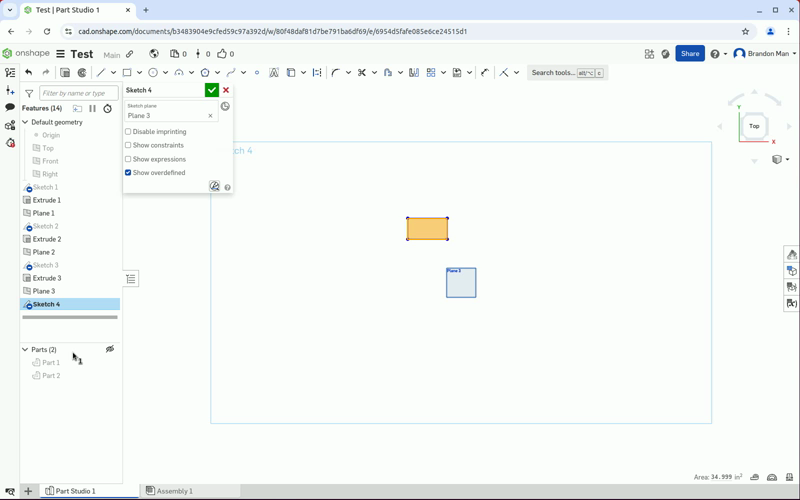
key(shift+y)
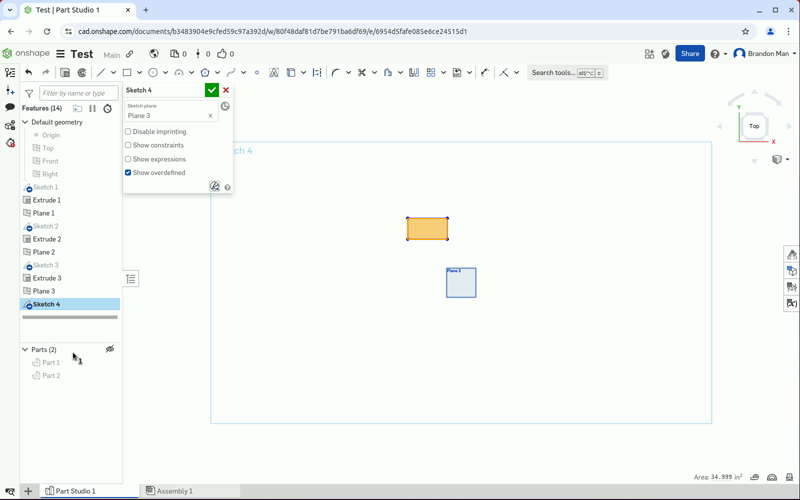
key(shift+e)
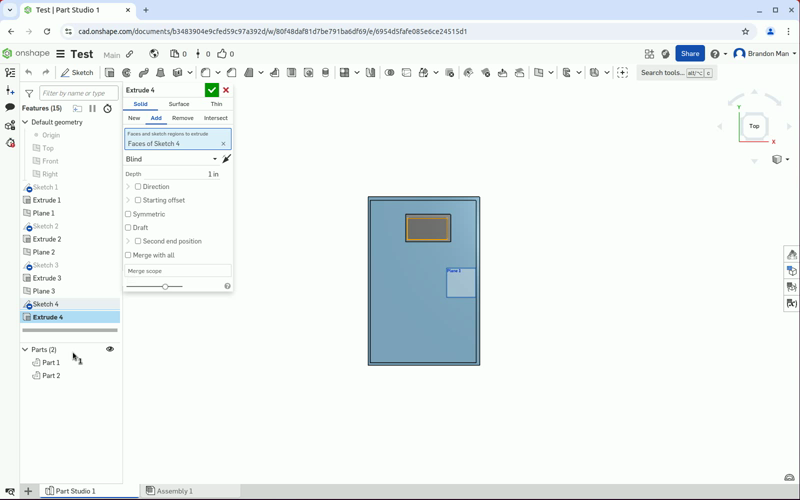
mouse_move(143, 106)
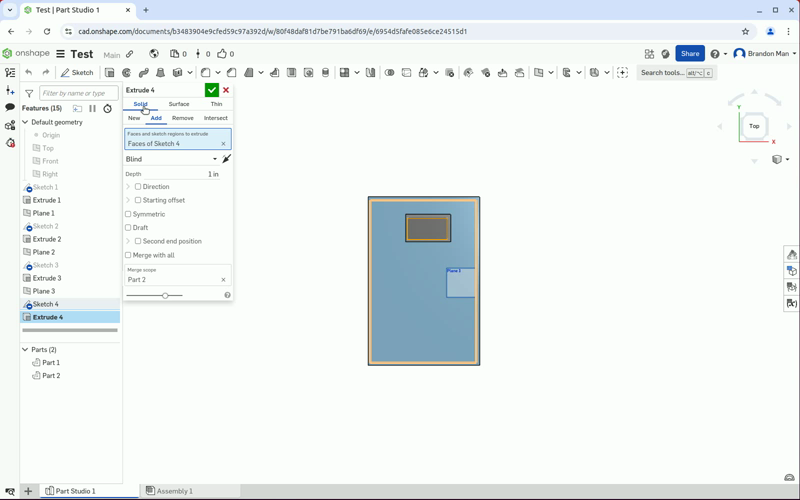
click(143, 106)
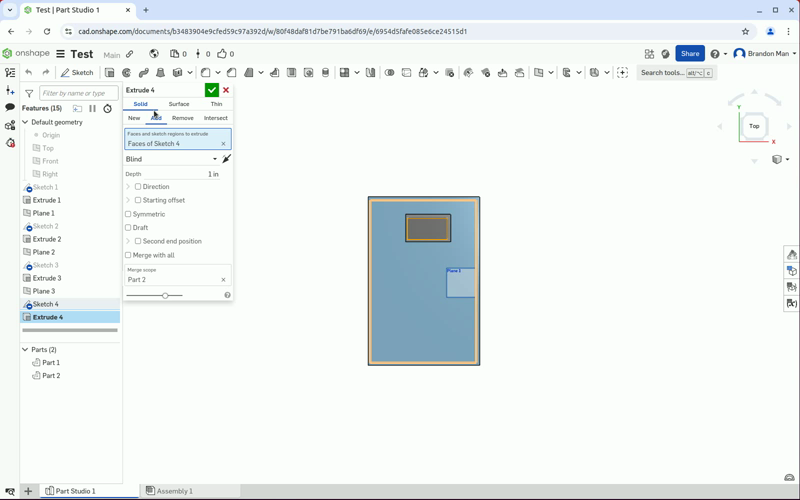
mouse_move(186, 120)
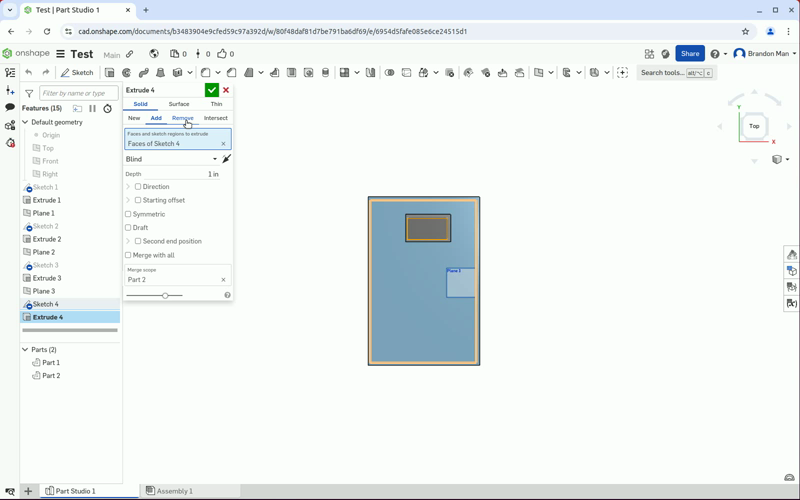
click(186, 120)
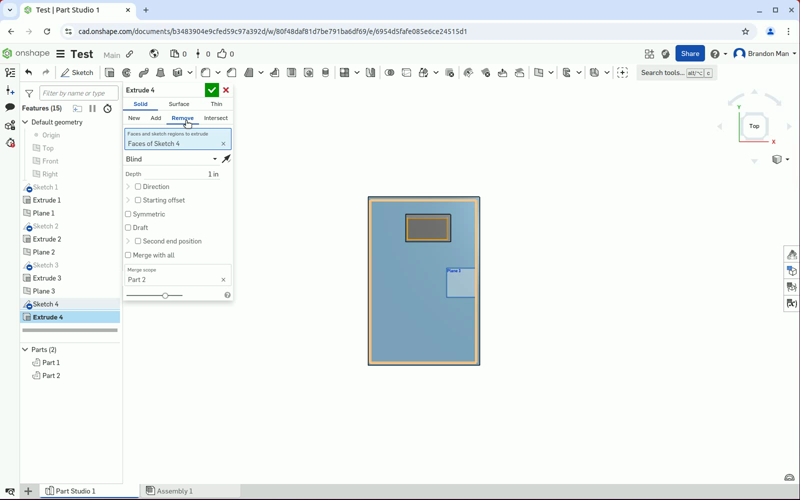
key(tab, 4)
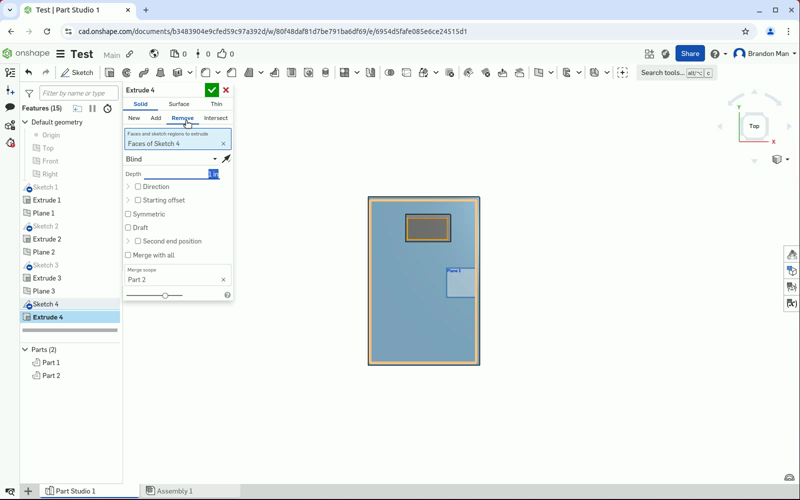
text(2.889)
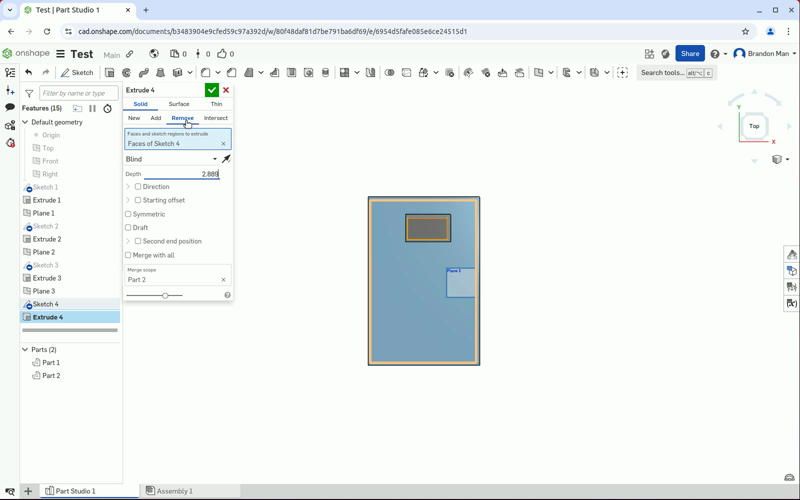
key(tab, 6)
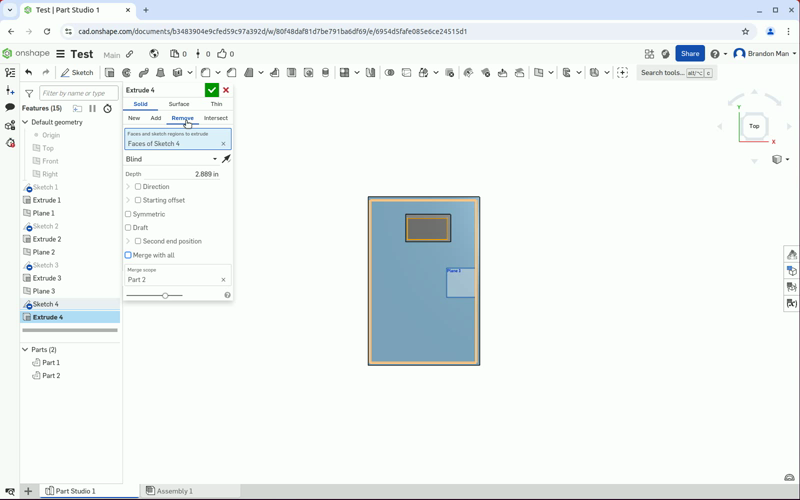
key(space)
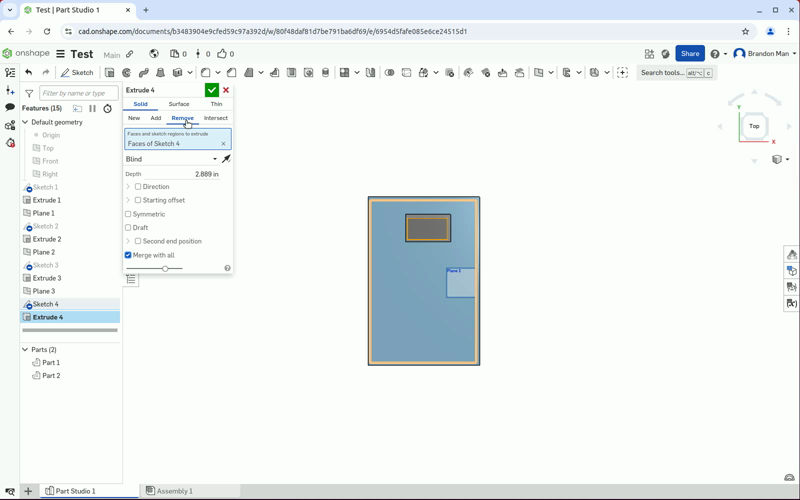
key(enter)
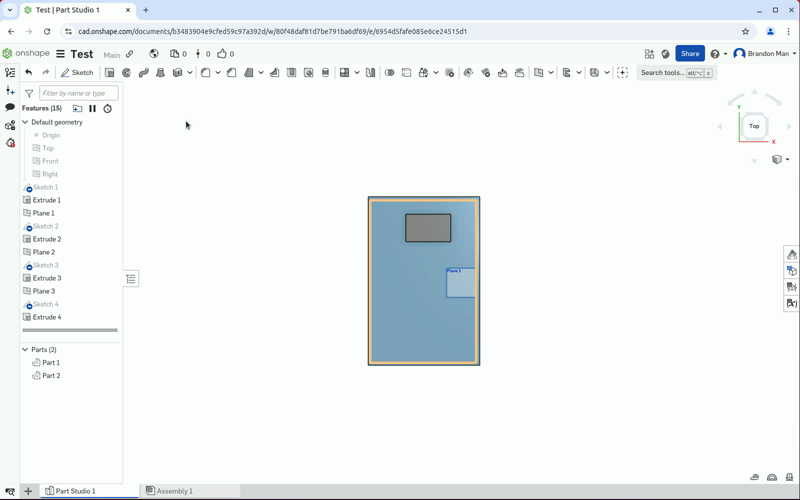
key(shift+h)
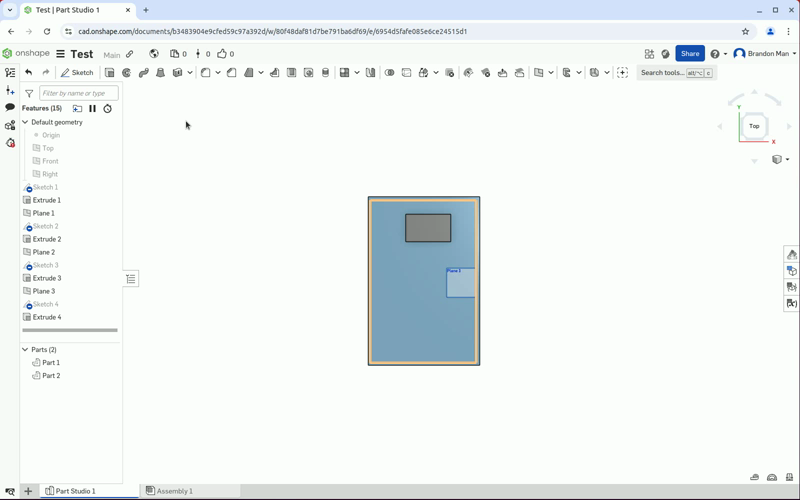
key(shift+h)
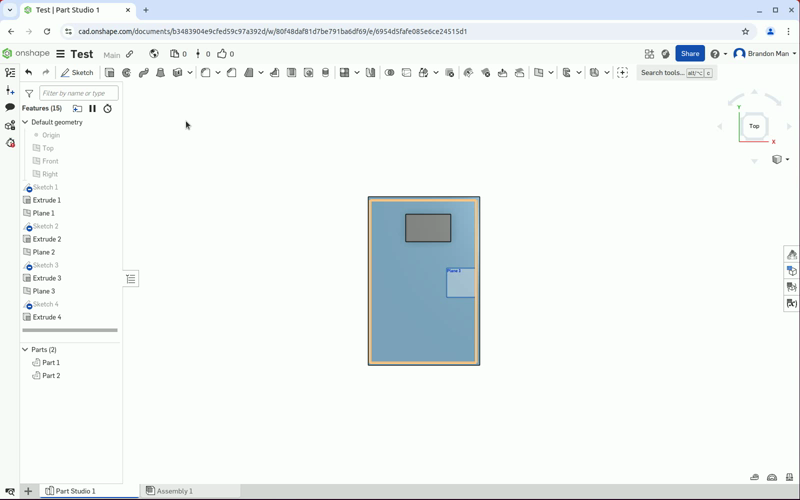
key(shift+7)
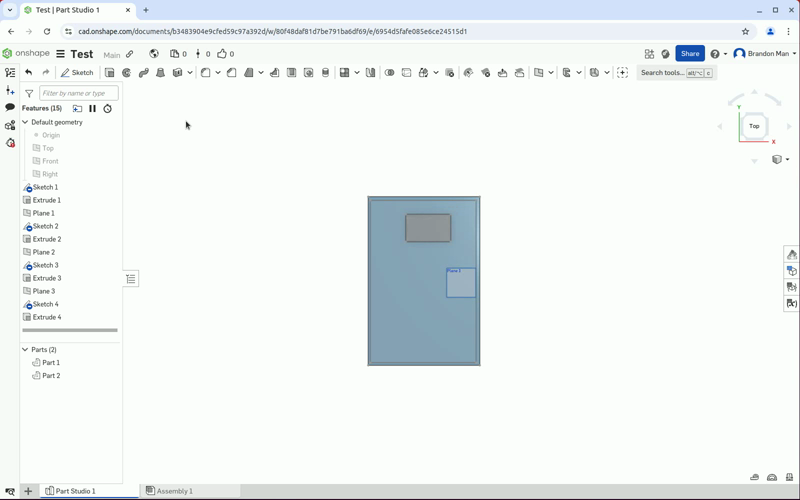
key(up, 3)
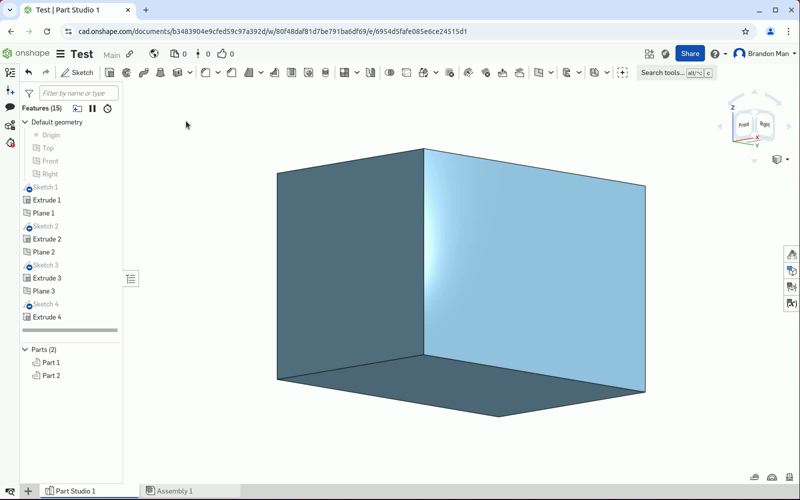
key(left, 3)
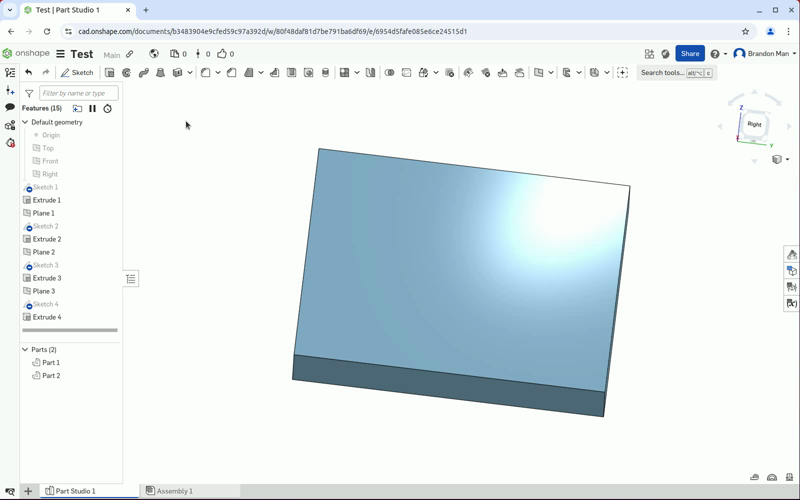
key(right, 3)
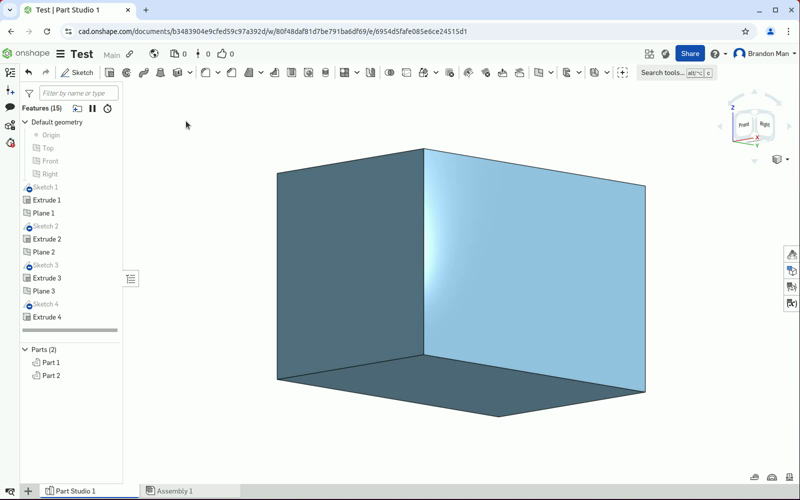
key(down, 3)
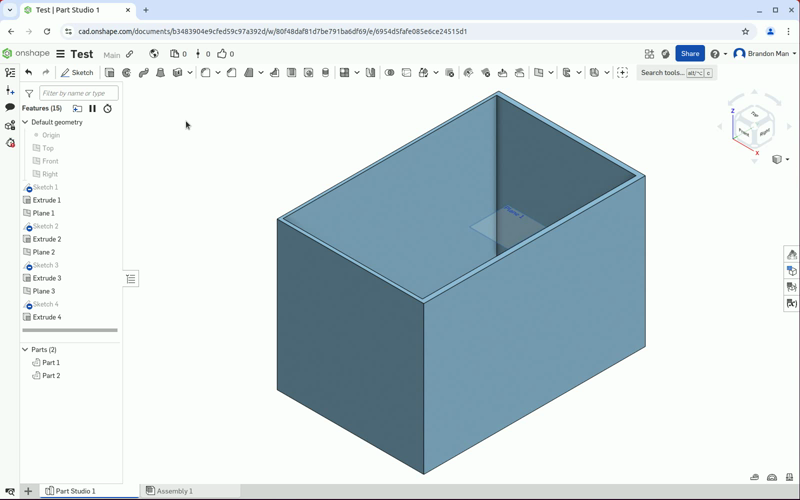
mouse_move(73, 189)
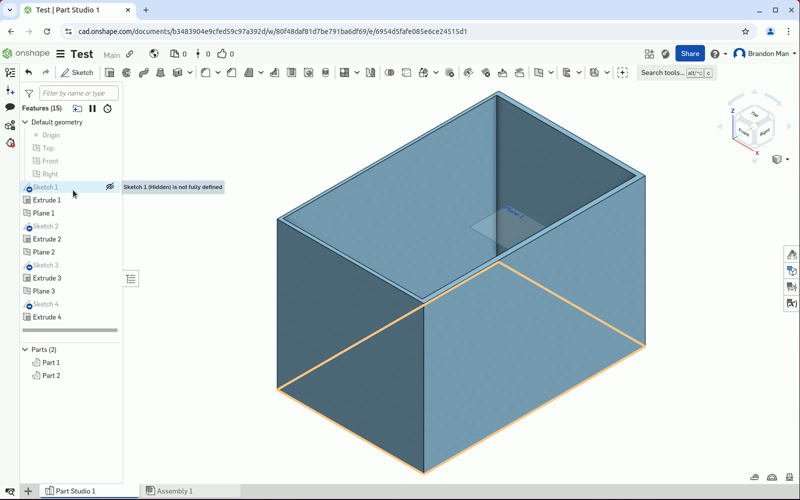
click(73, 189)